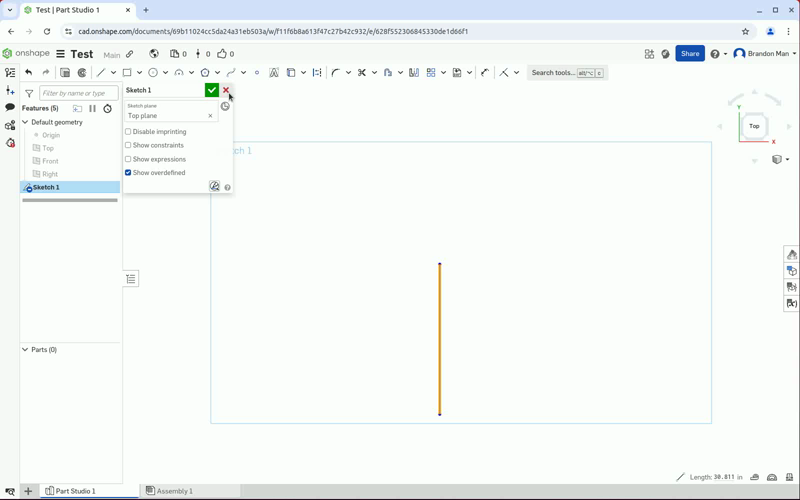
key(shift+h)
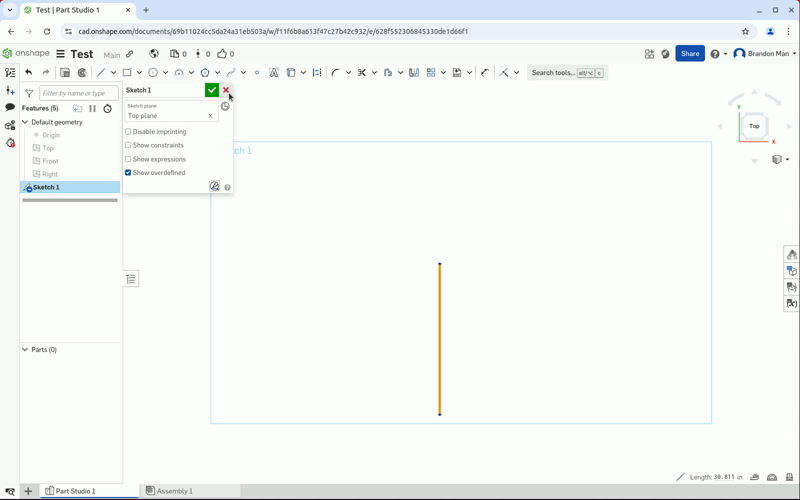
key(shift+s)
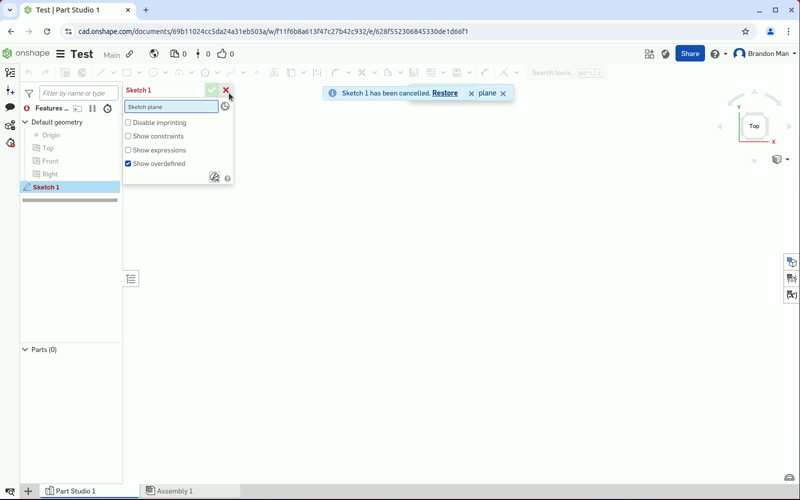
mouse_move(73, 150)
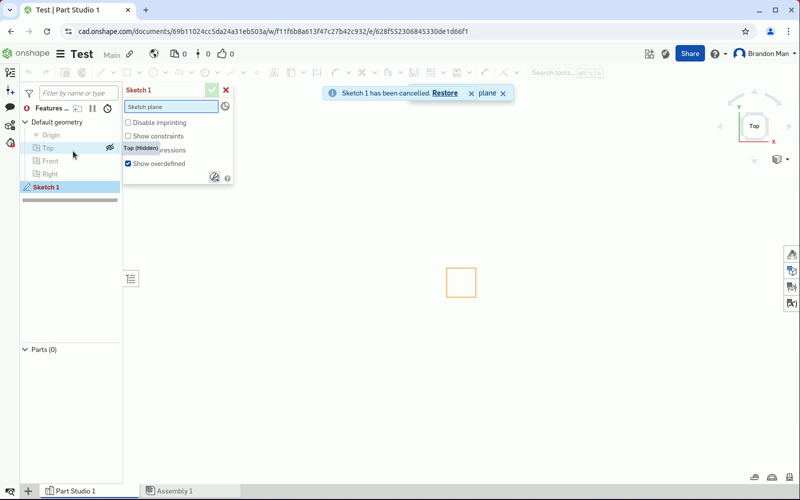
click(73, 150)
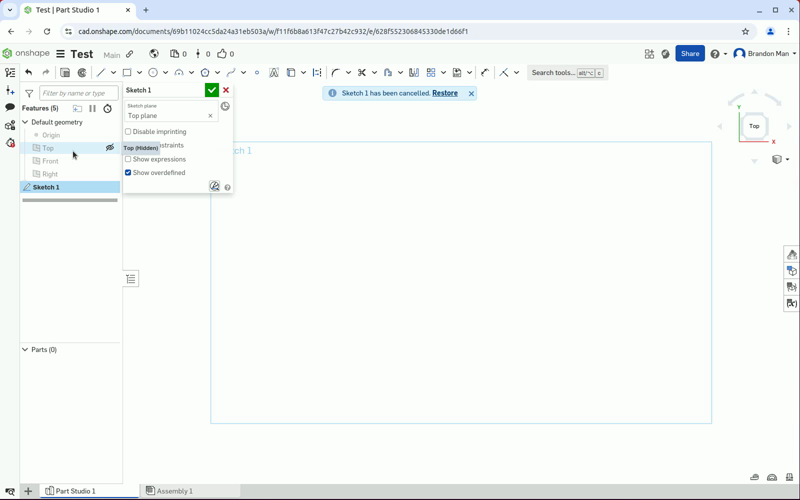
mouse_move(73, 352)
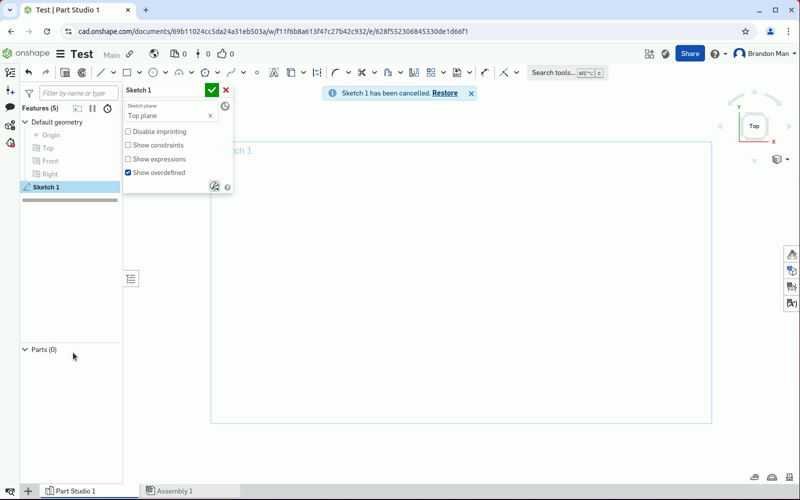
key(y)
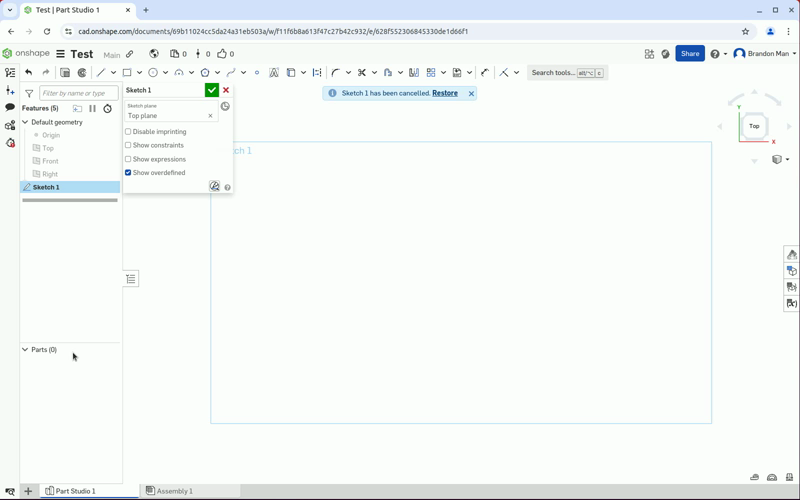
key(l)
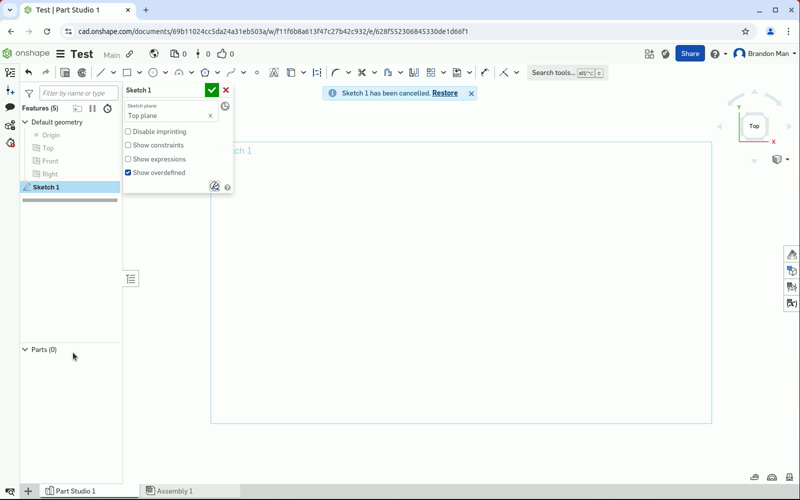
key_down(shift)
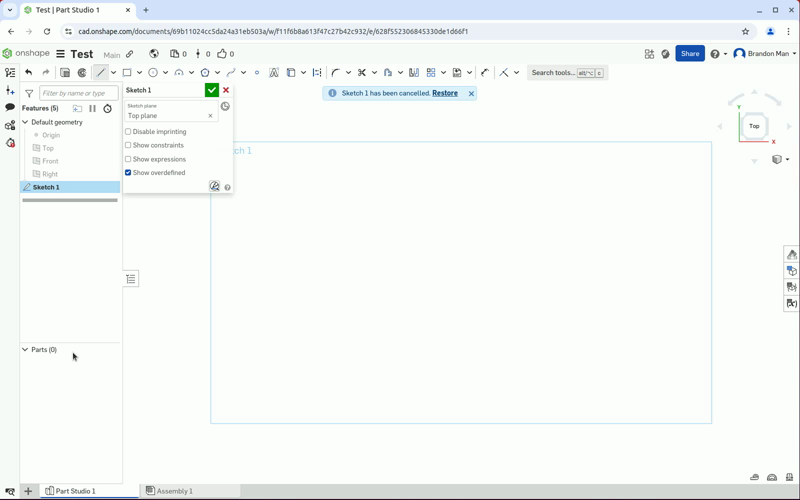
mouse_move(404, 339)
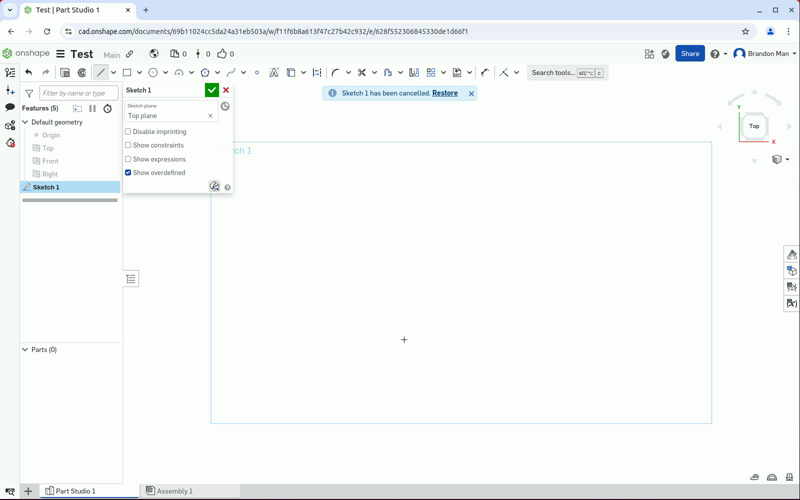
click(404, 339)
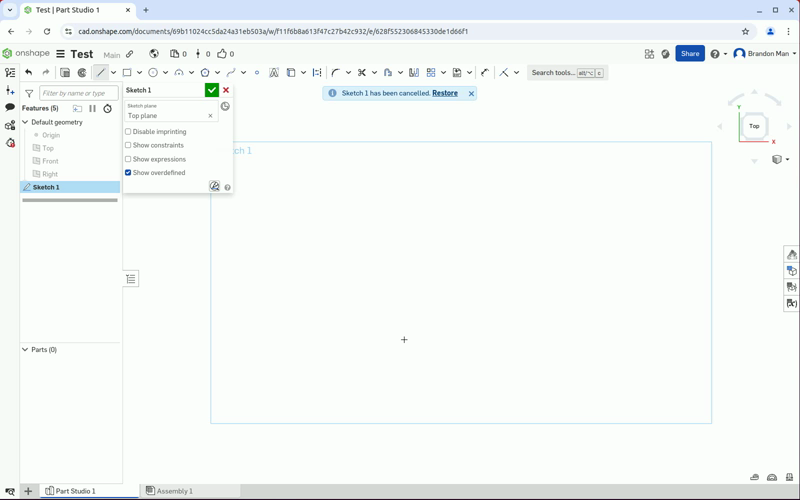
key_up(shift)
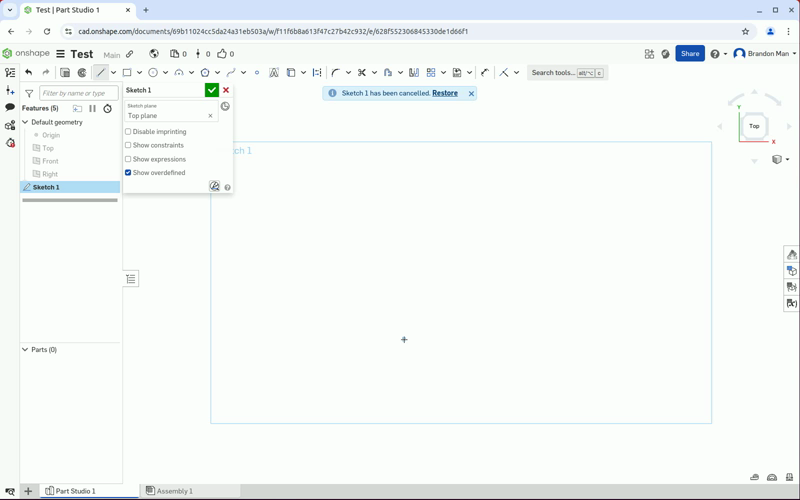
key_down(shift)
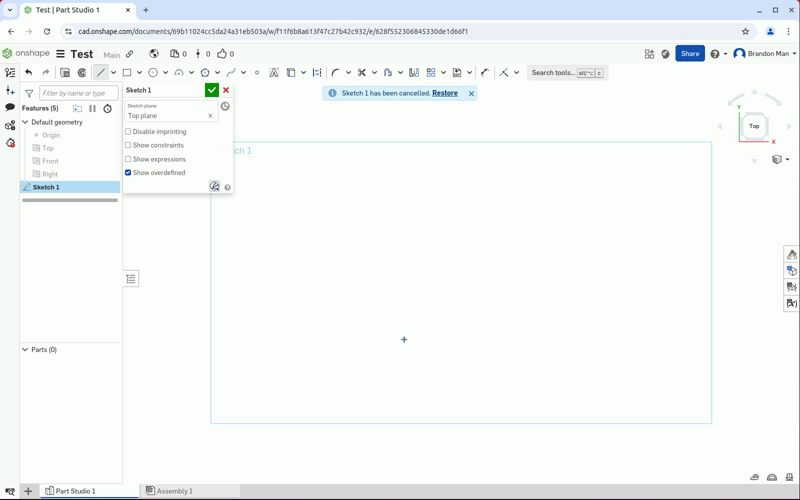
mouse_move(516, 339)
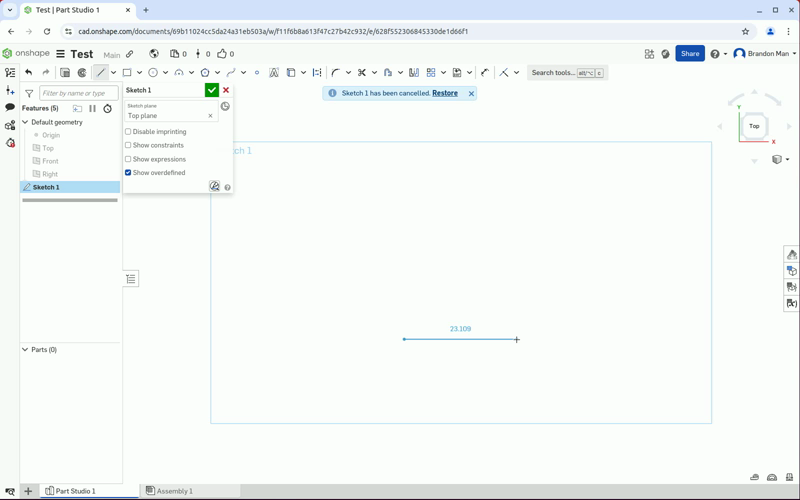
click(516, 339)
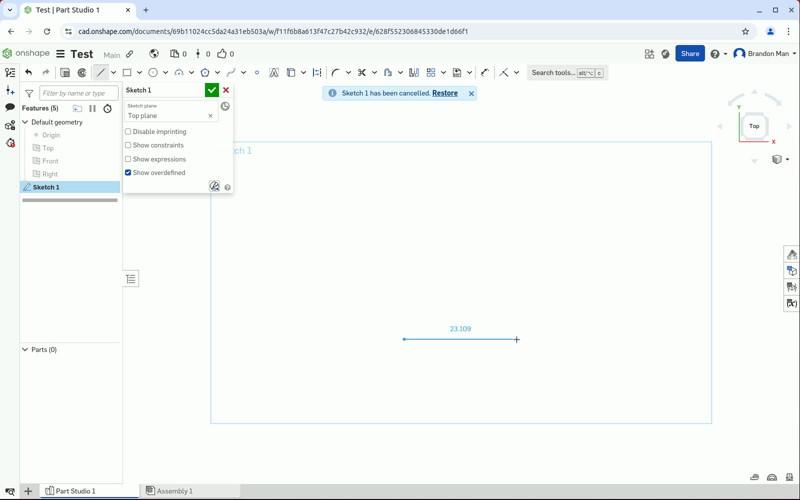
key_up(shift)
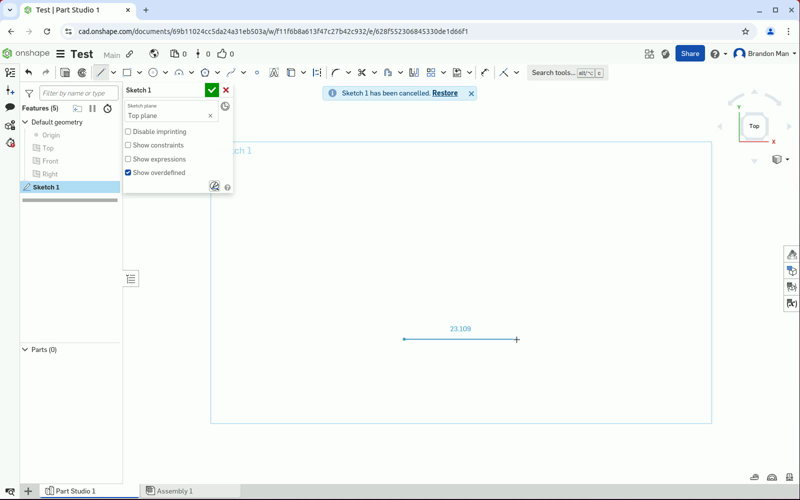
key_down(shift)
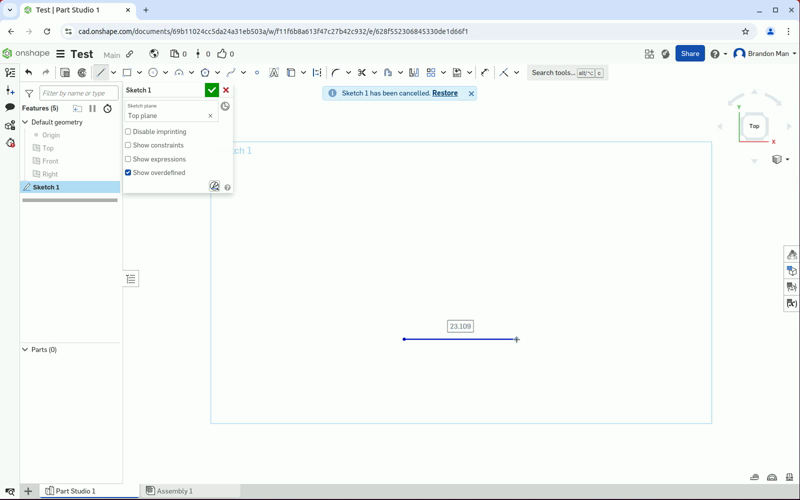
mouse_move(516, 226)
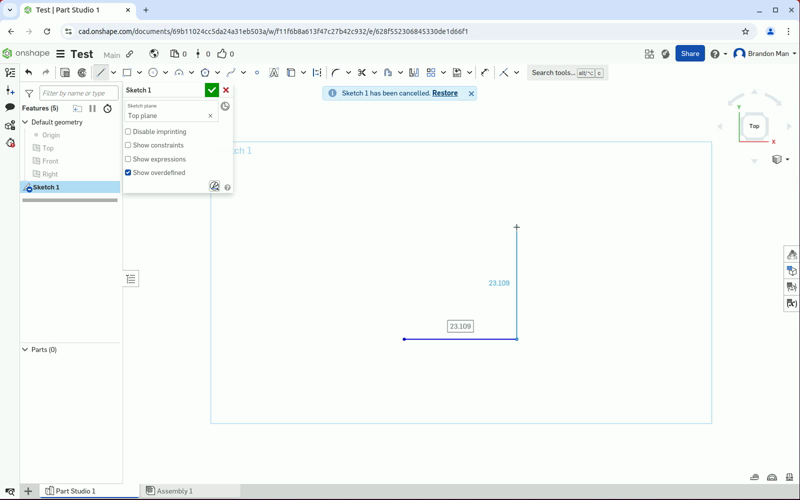
click(516, 226)
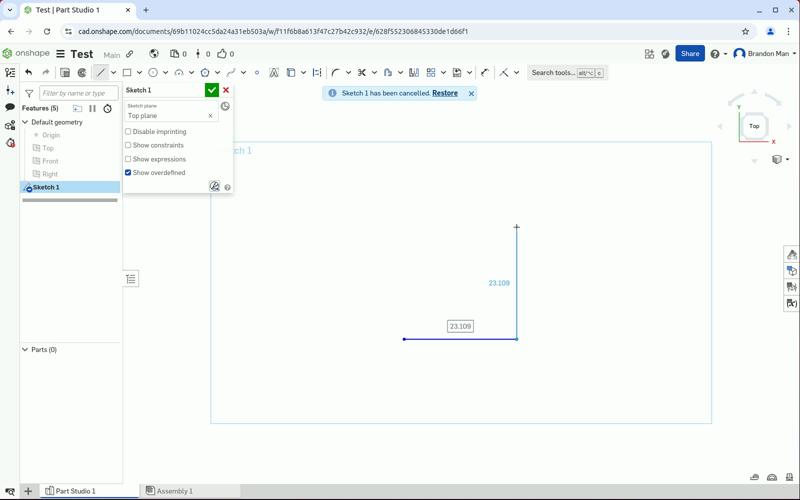
key_up(shift)
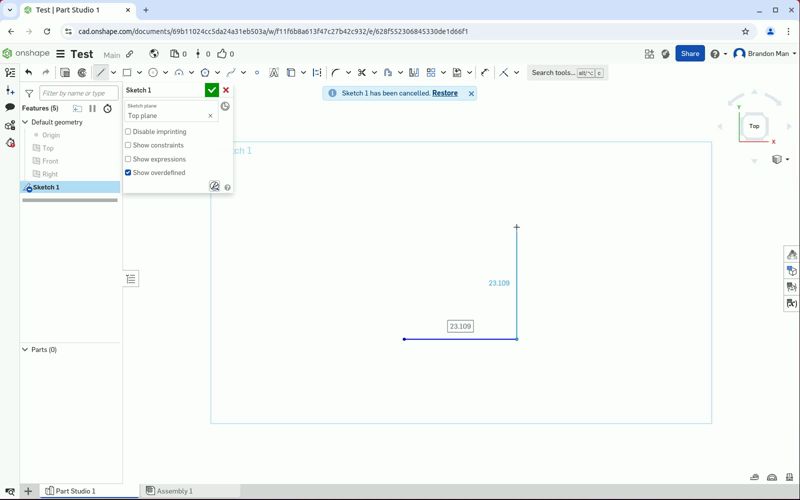
key_down(shift)
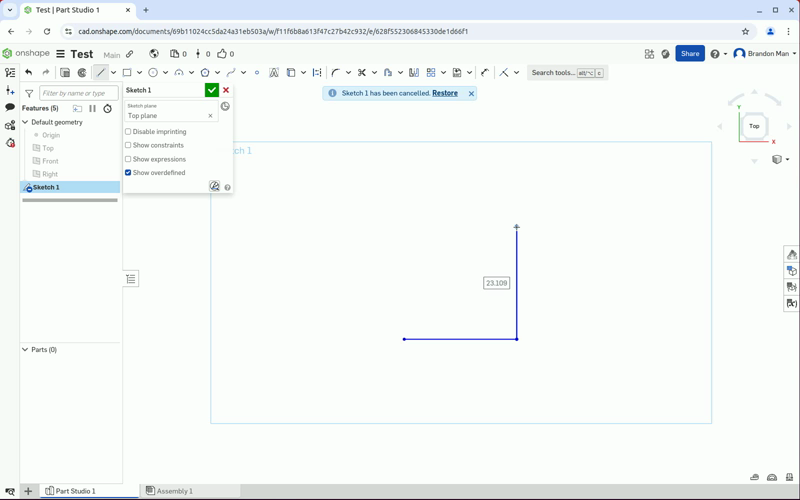
mouse_move(404, 226)
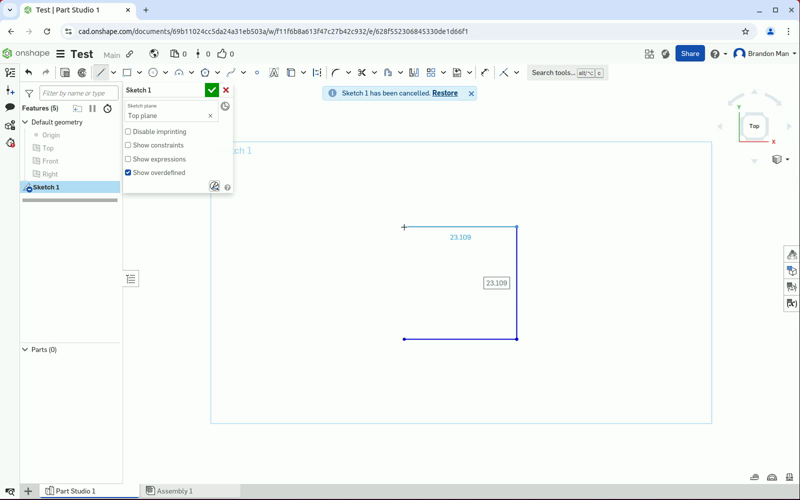
click(404, 226)
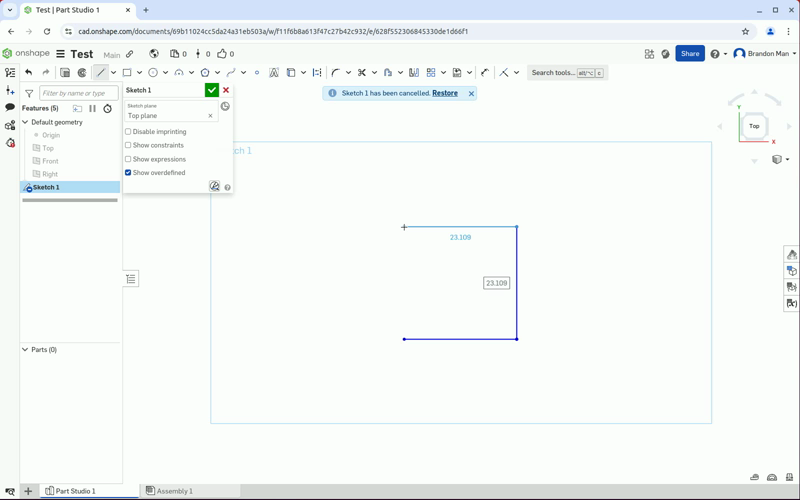
key_up(shift)
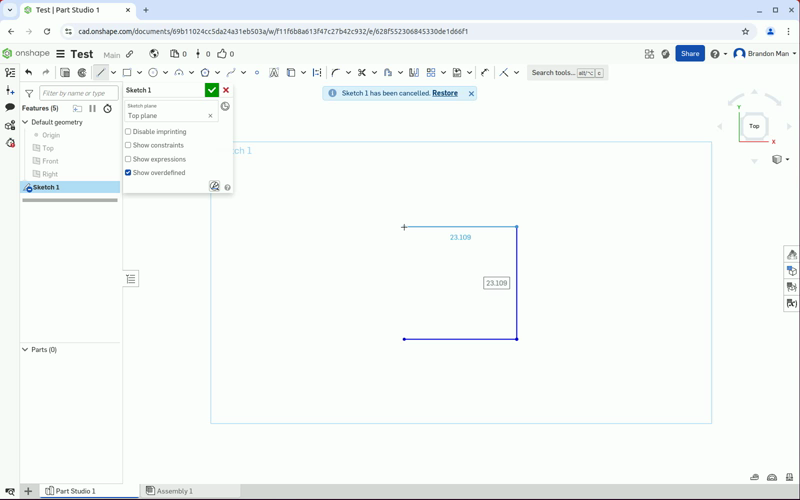
key_down(shift)
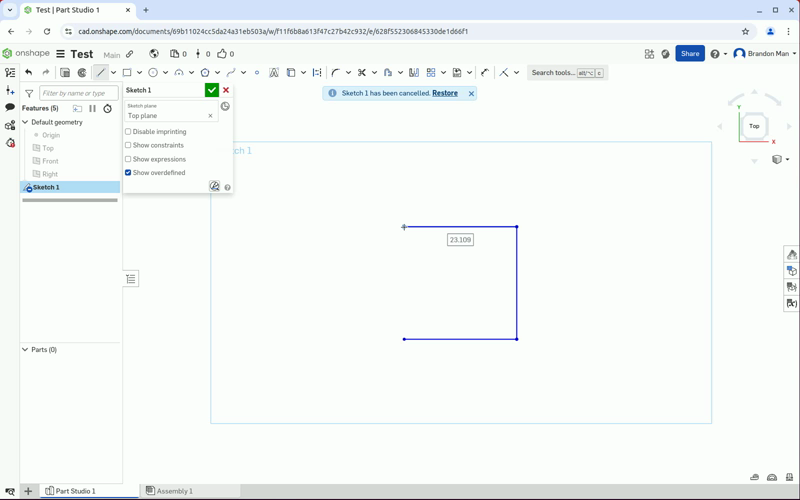
mouse_move(404, 339)
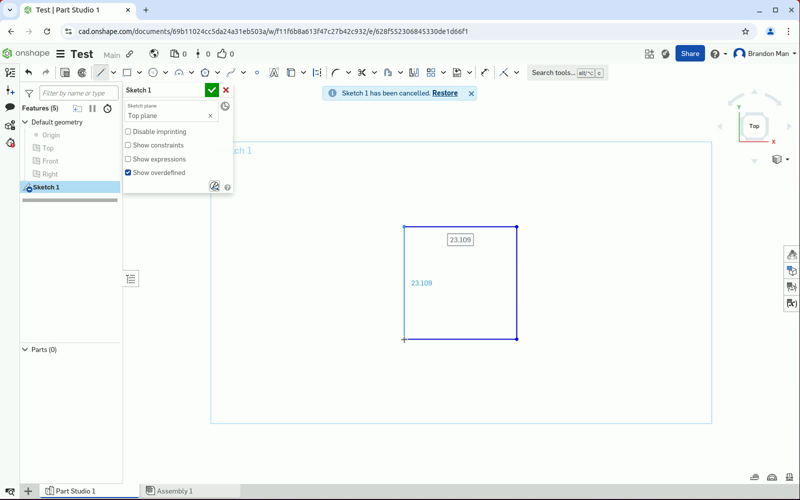
key_up(shift)
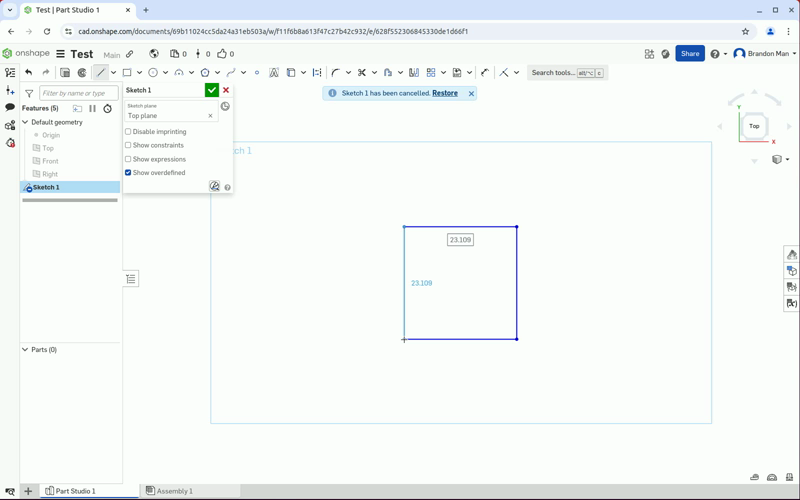
click(404, 339)
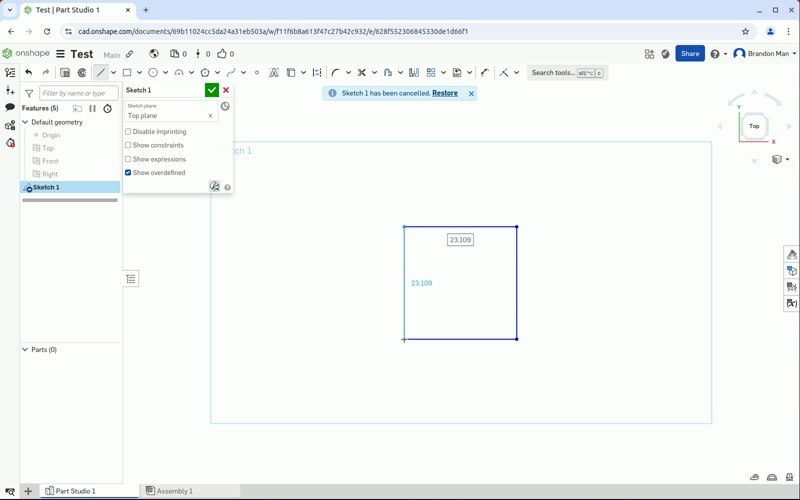
key(esc)
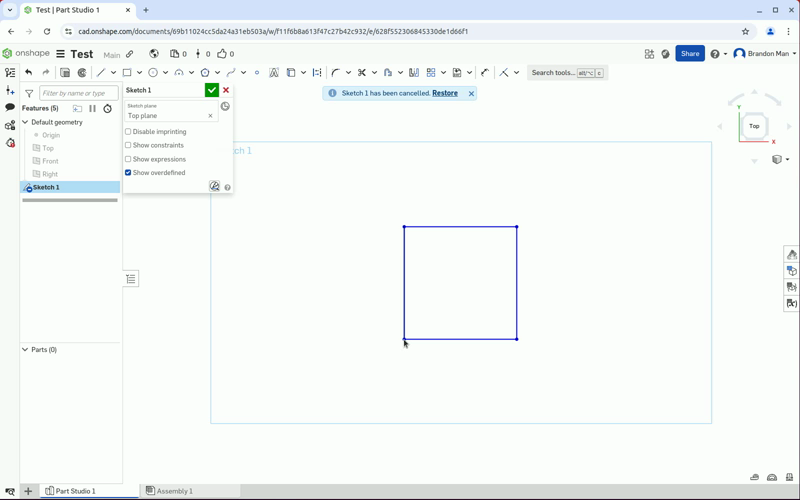
mouse_move(454, 306)
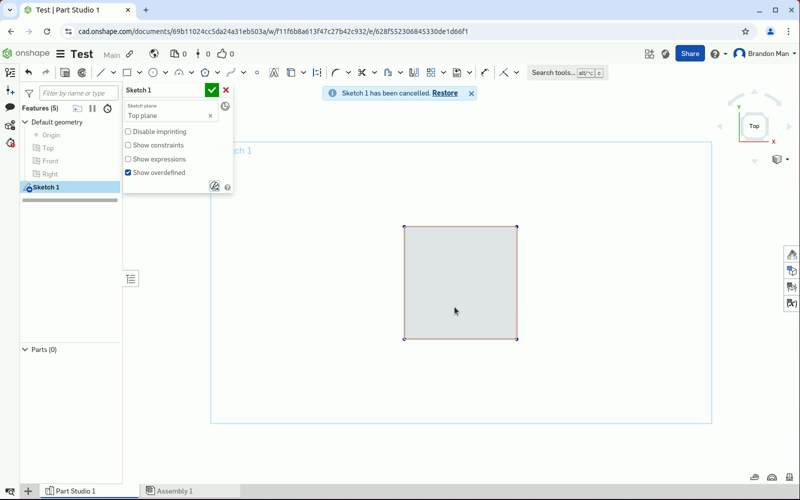
click(454, 306)
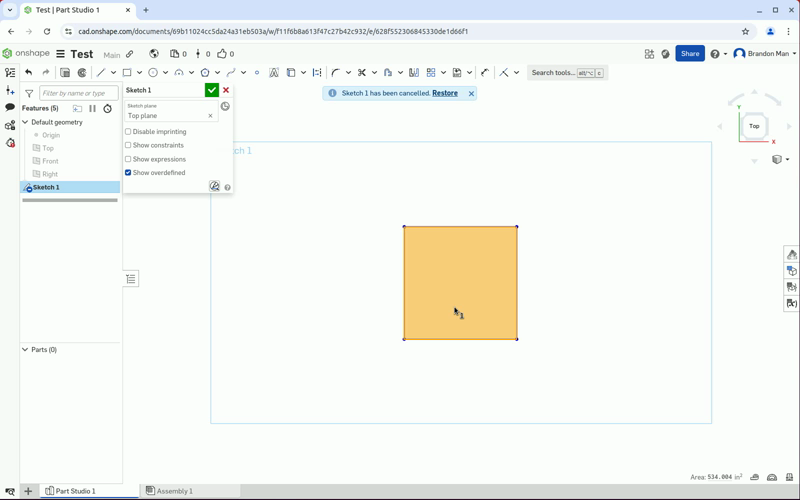
mouse_move(73, 352)
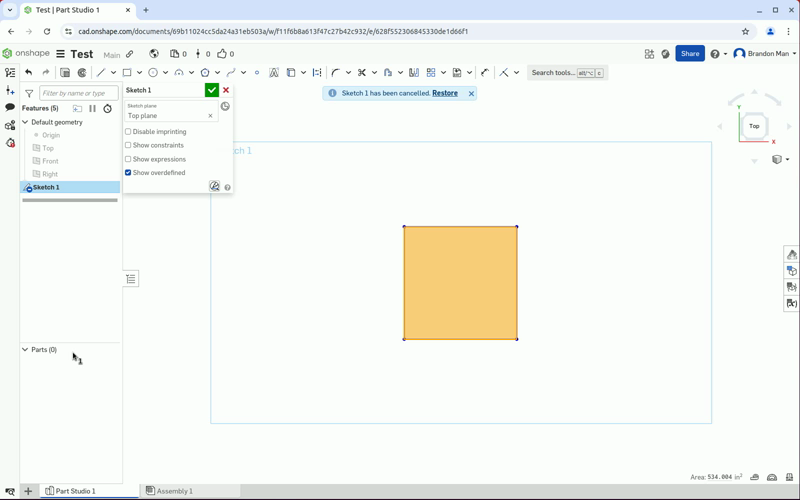
key(shift+y)
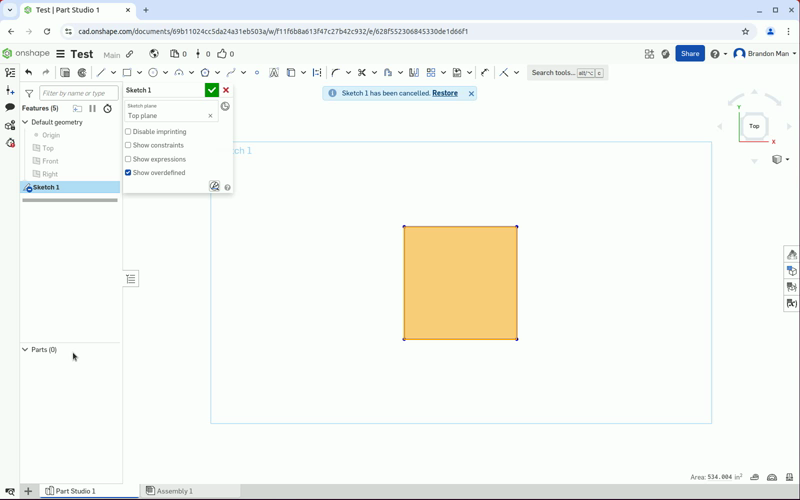
key(shift+e)
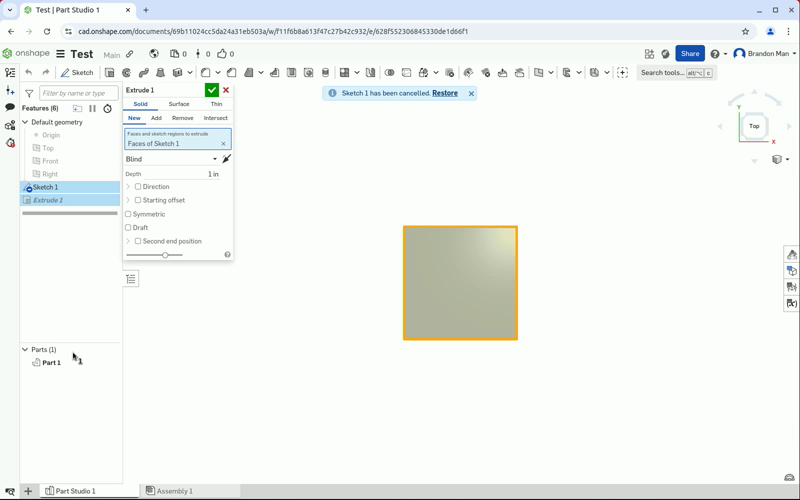
mouse_move(143, 106)
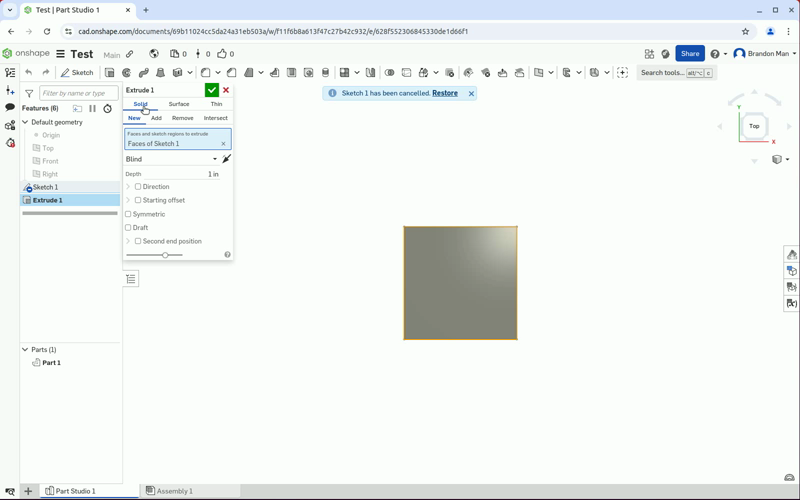
click(143, 106)
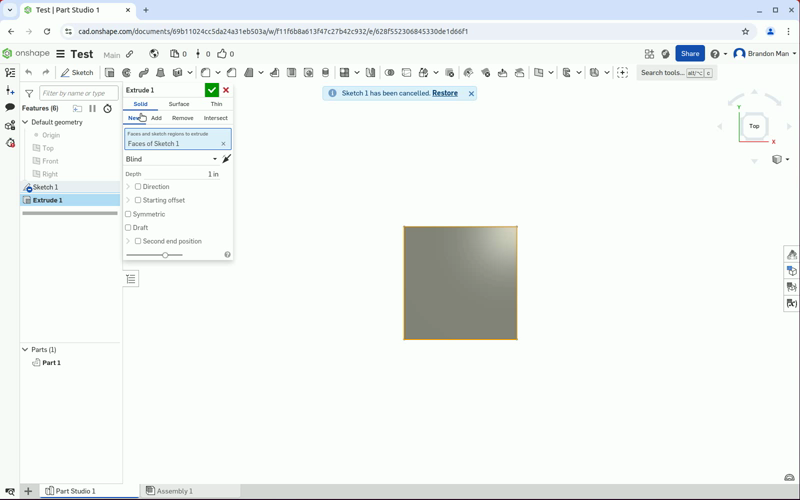
mouse_move(137, 120)
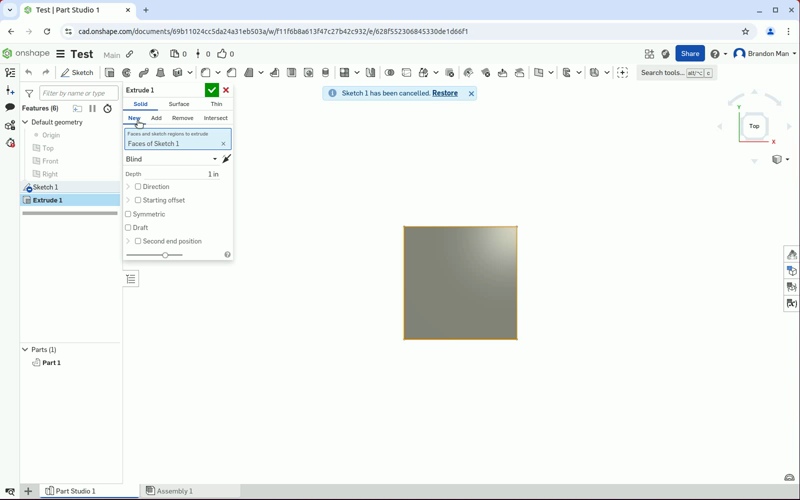
click(137, 120)
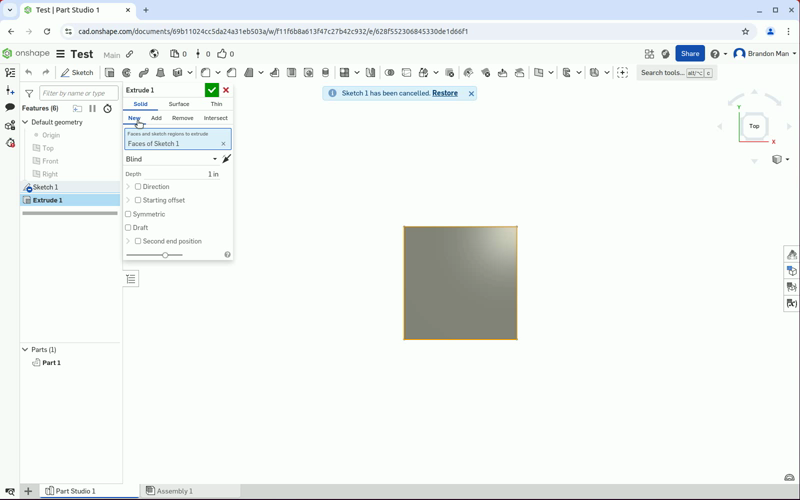
key(tab, 4)
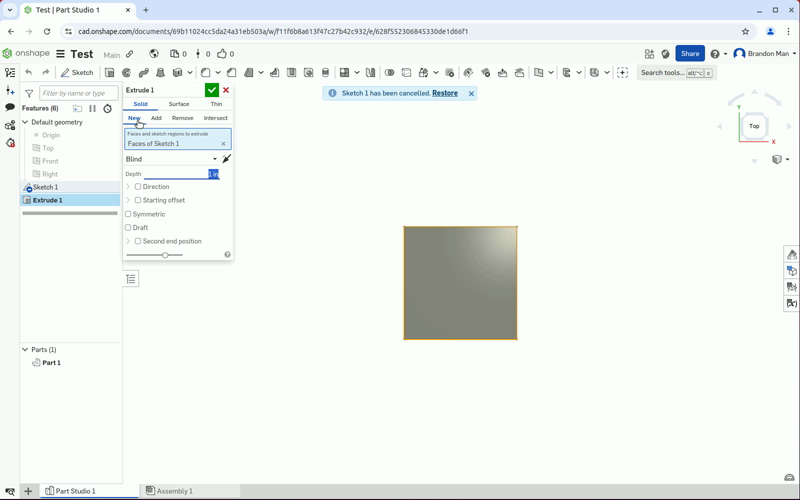
text(2.407)
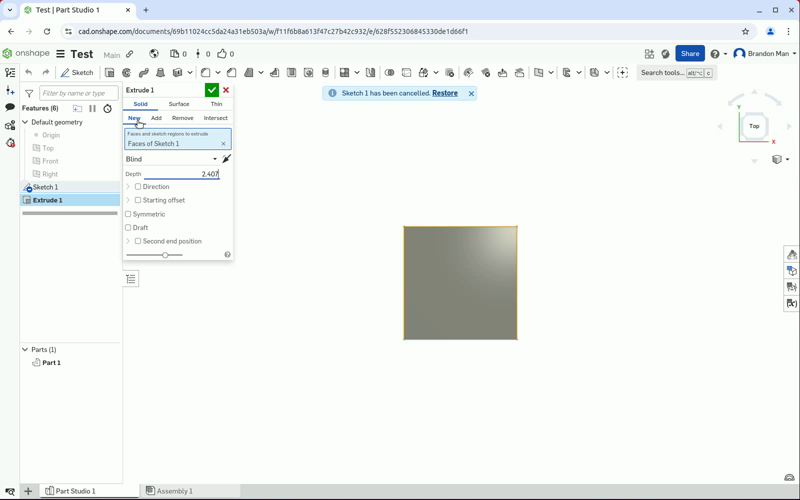
key(enter)
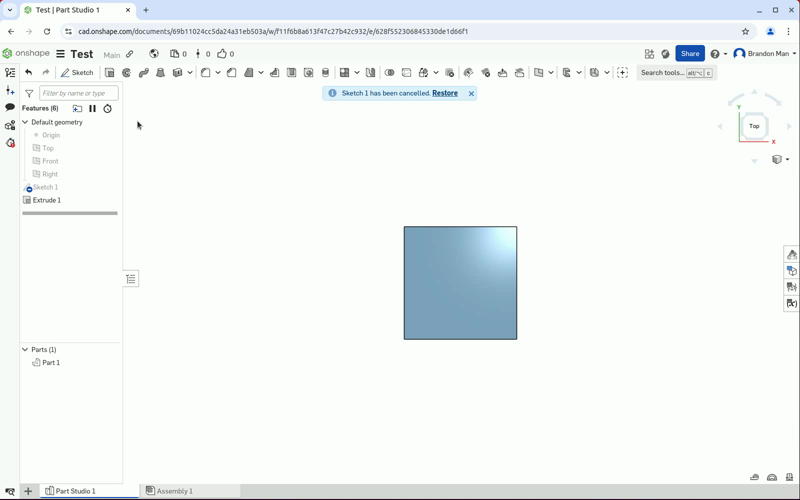
key(shift+h)
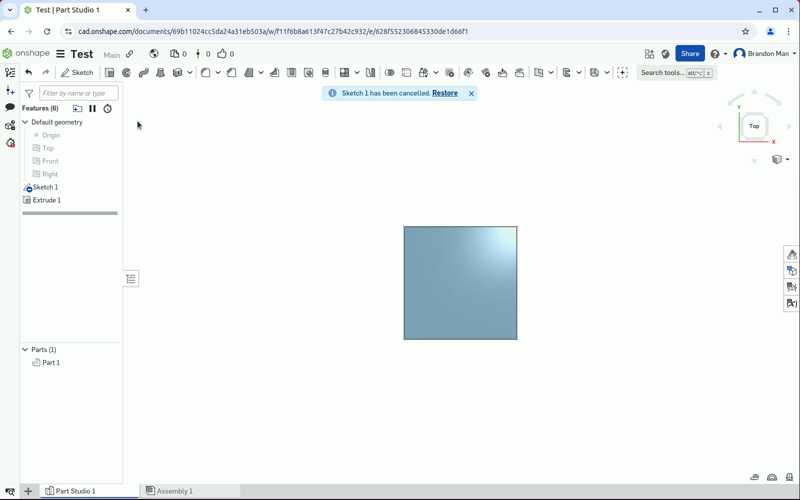
key(shift+h)
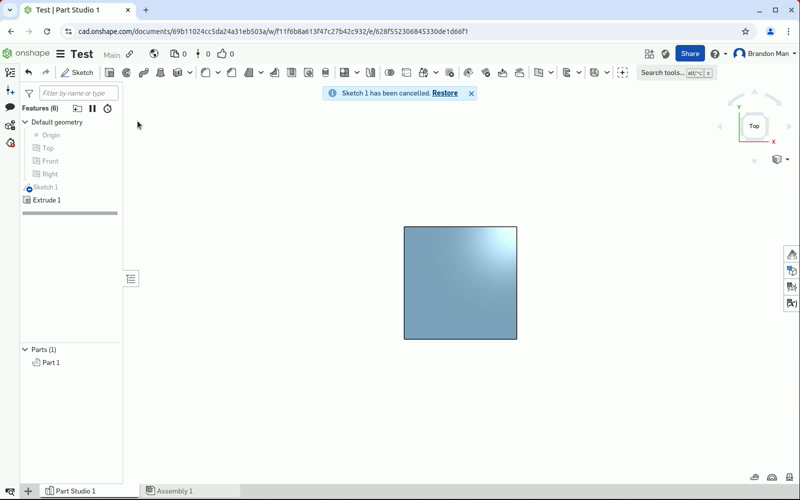
mouse_move(73, 189)
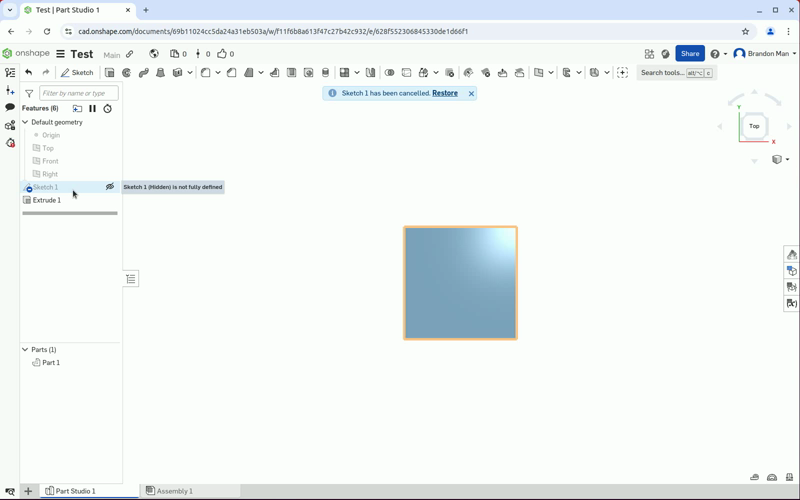
click(73, 189)
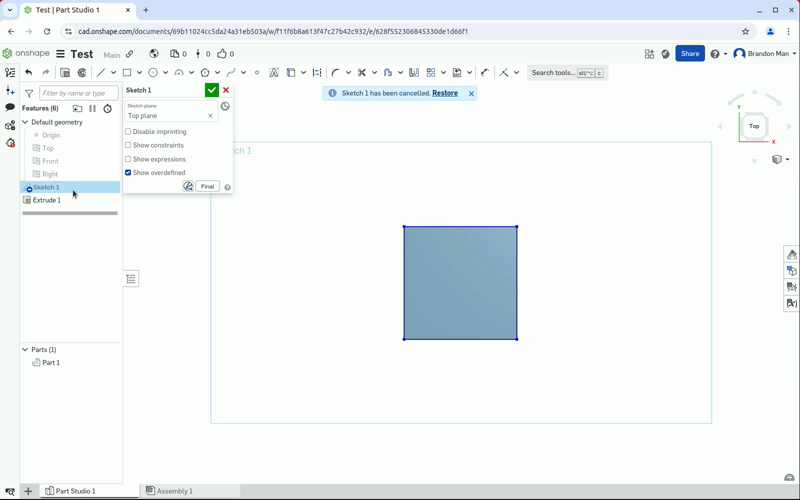
mouse_move(229, 92)
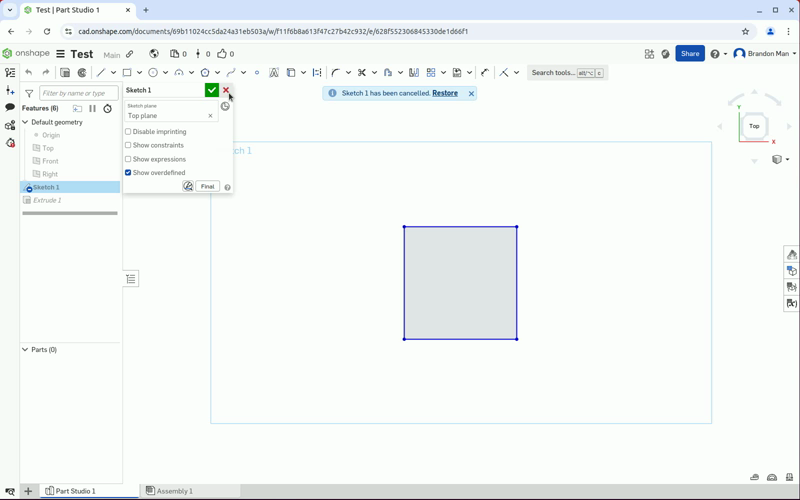
click(229, 92)
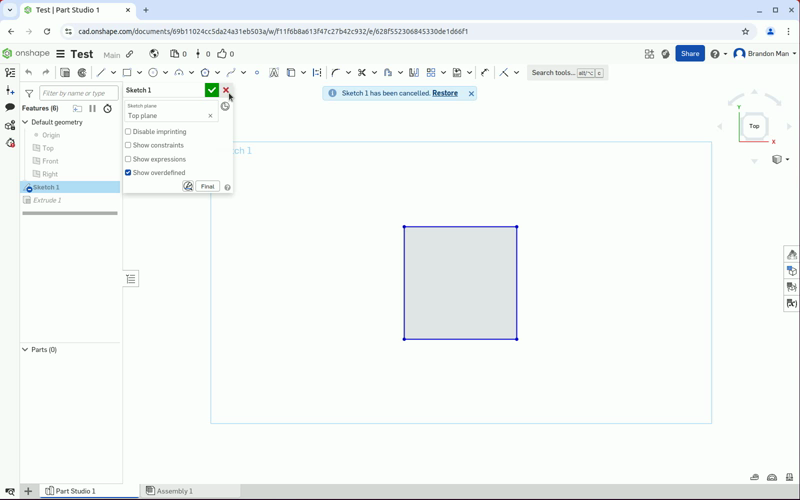
key(shift+s)
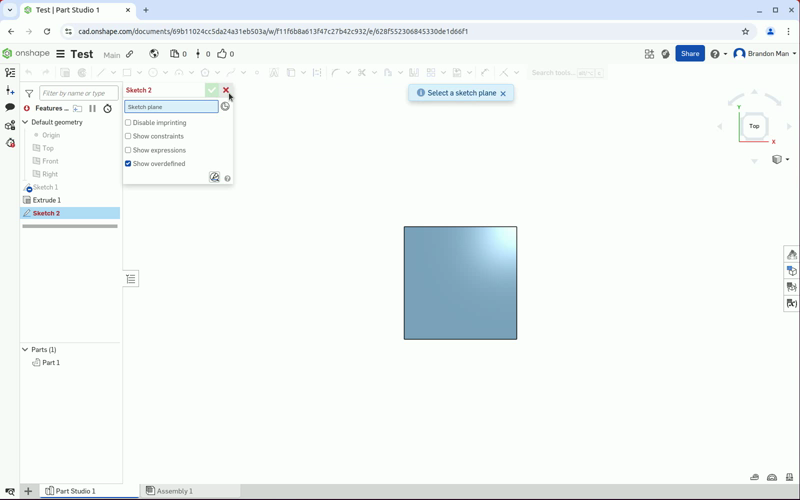
mouse_move(73, 150)
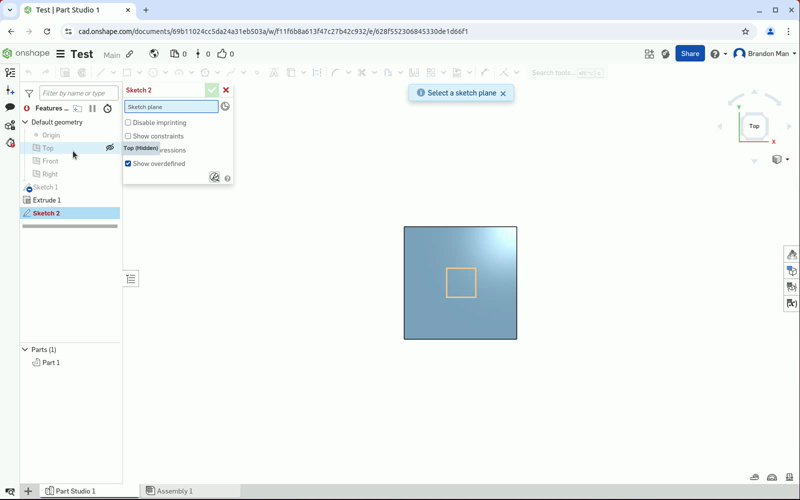
click(73, 150)
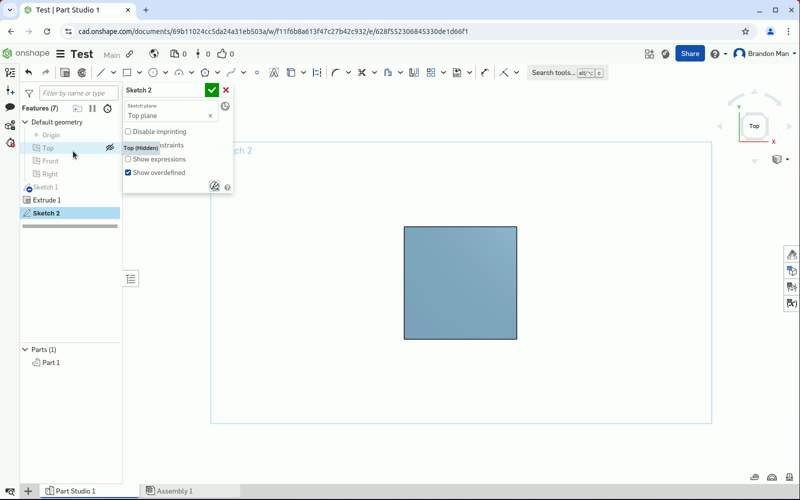
mouse_move(73, 352)
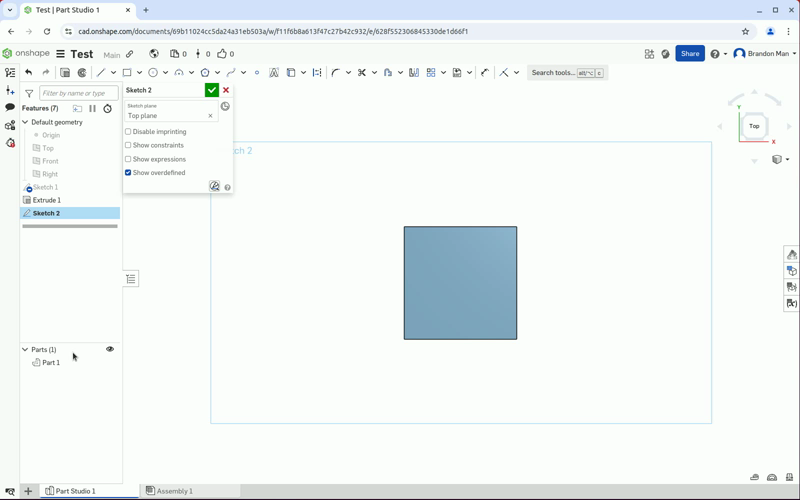
key(y)
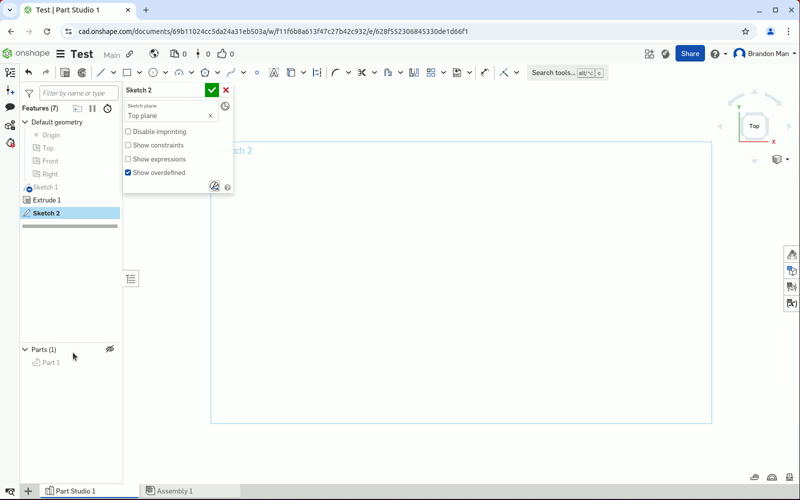
key(l)
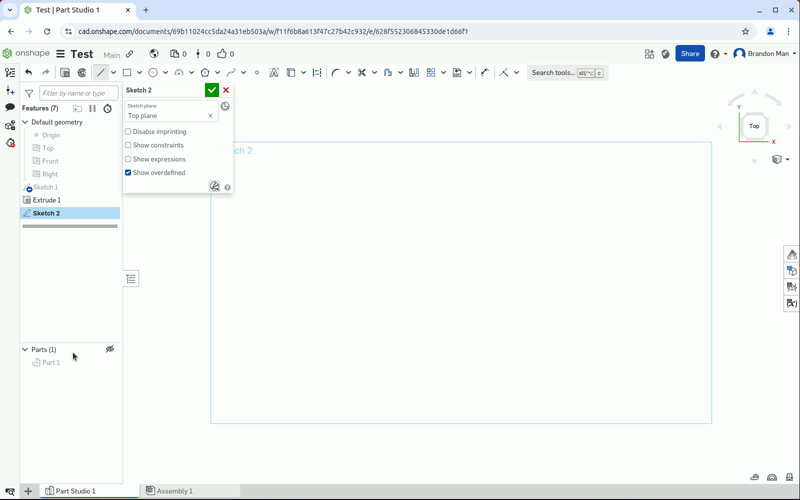
key_down(shift)
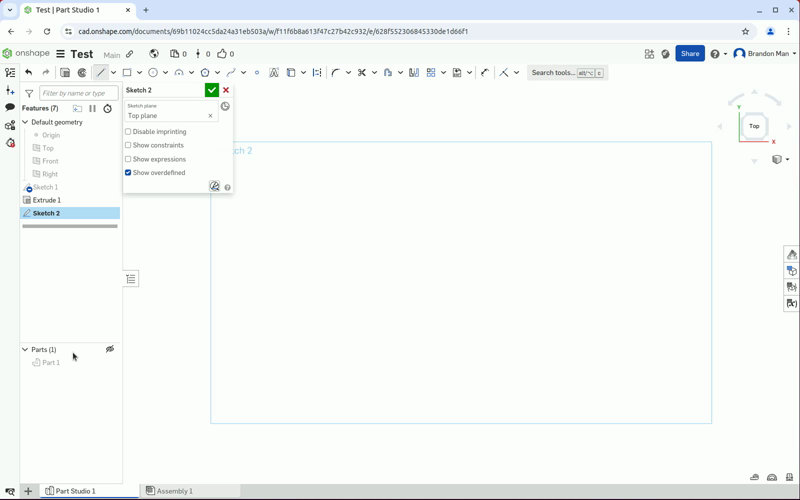
mouse_move(404, 324)
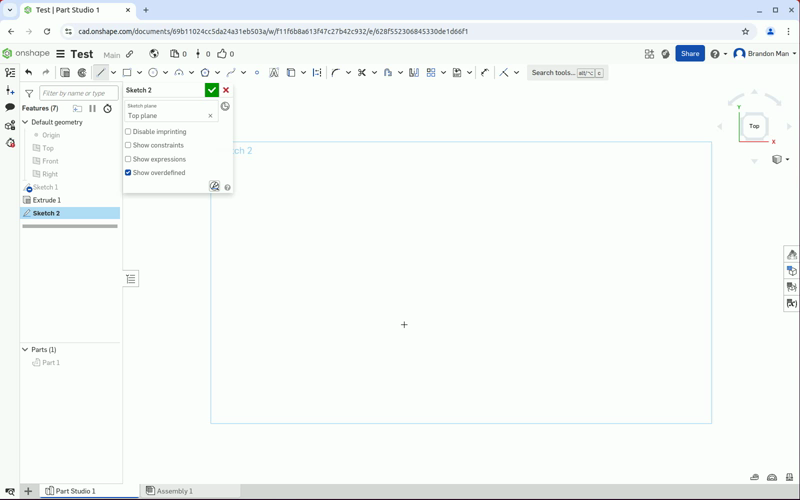
click(404, 324)
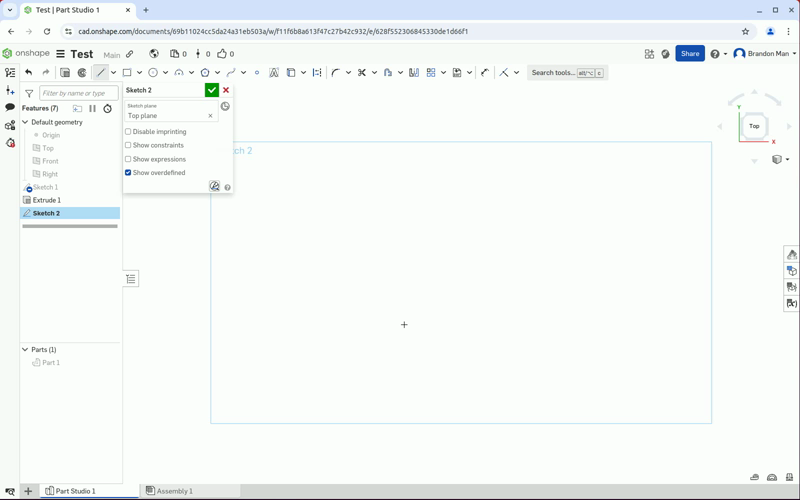
key_up(shift)
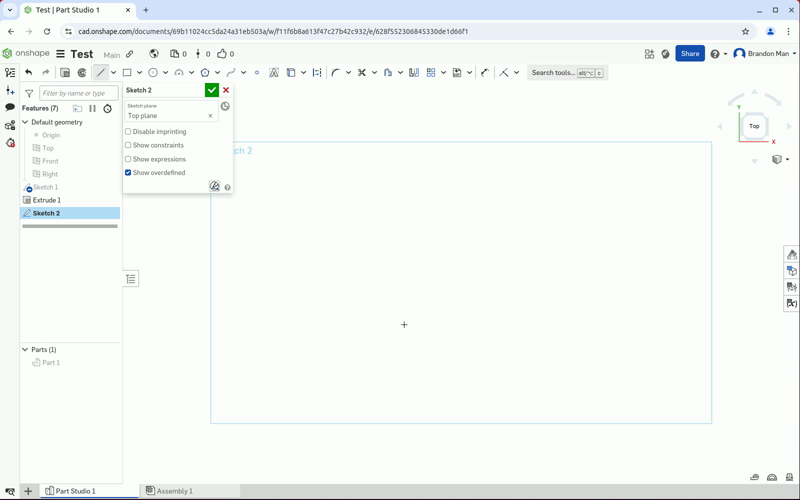
key_down(shift)
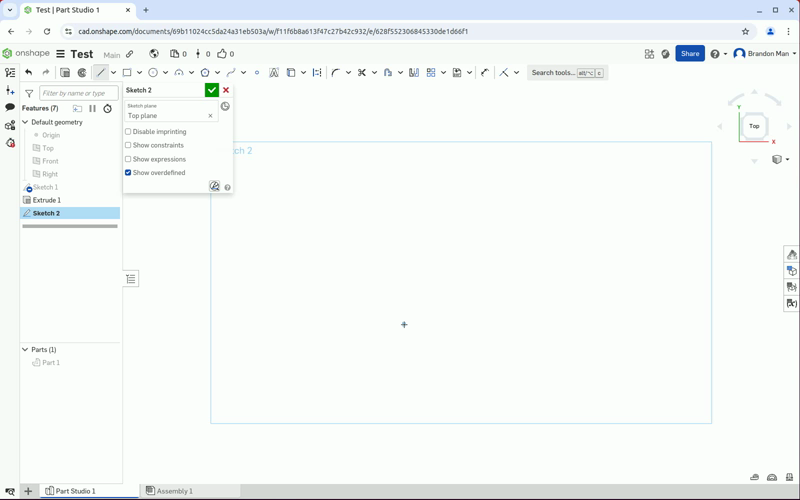
mouse_move(516, 324)
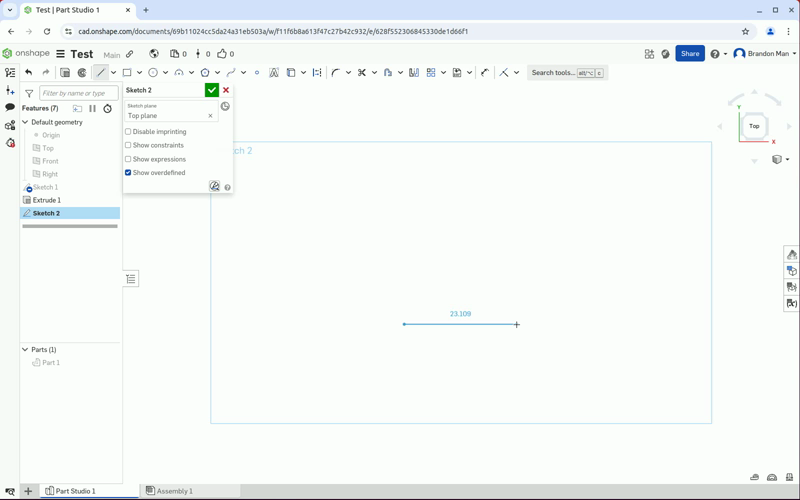
click(516, 324)
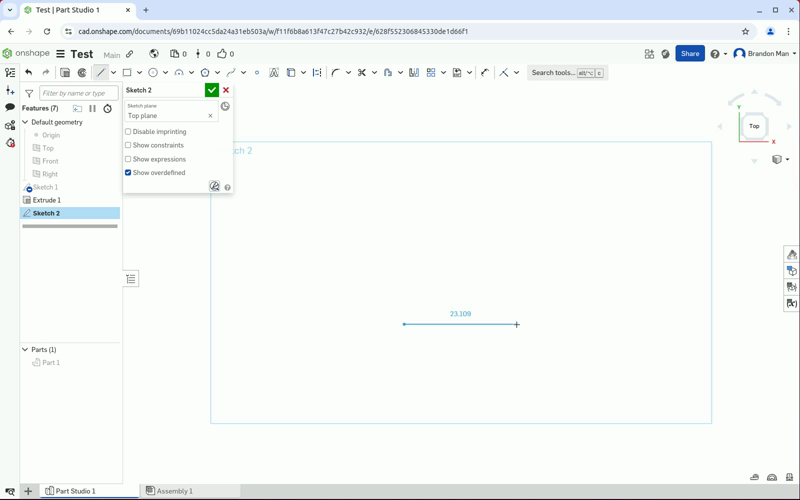
key_up(shift)
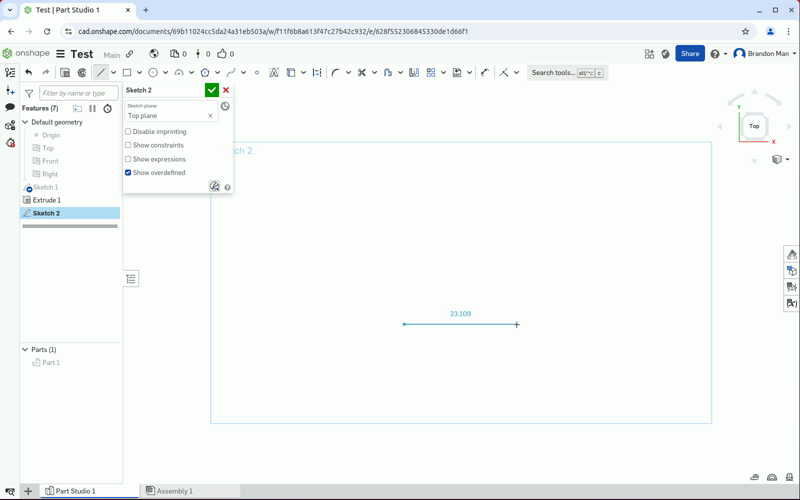
key_down(shift)
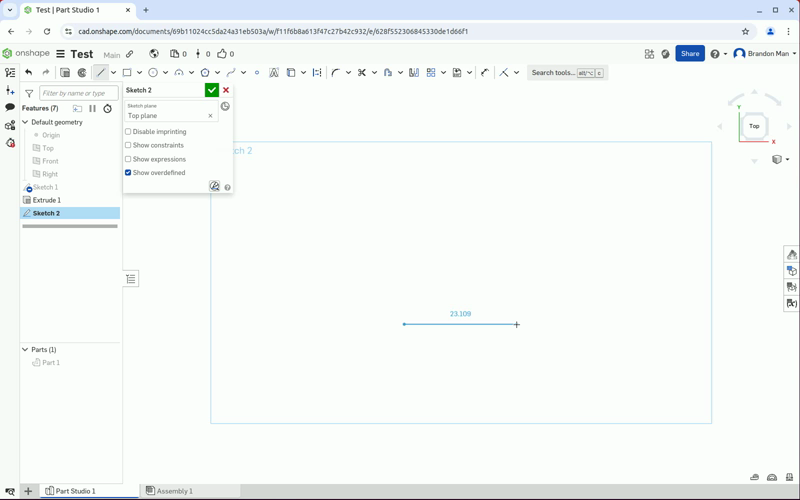
mouse_move(516, 240)
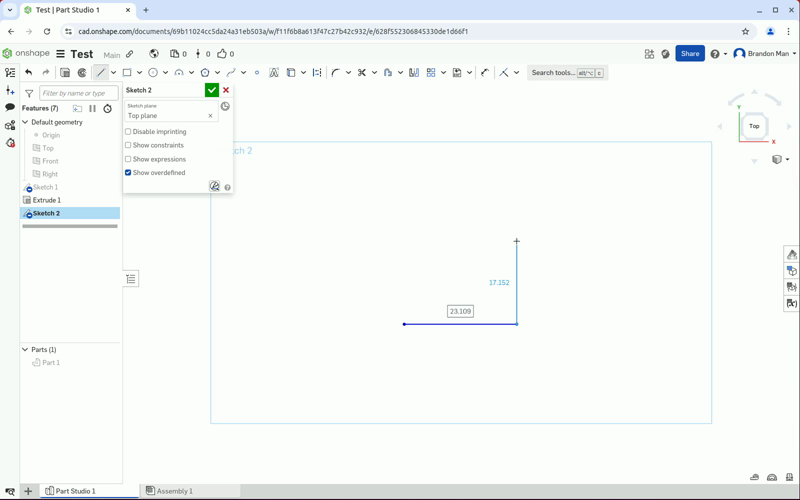
click(516, 240)
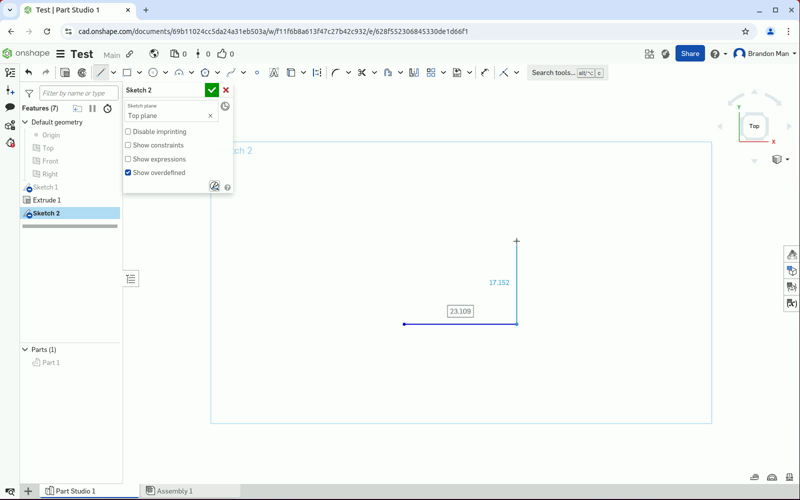
key_up(shift)
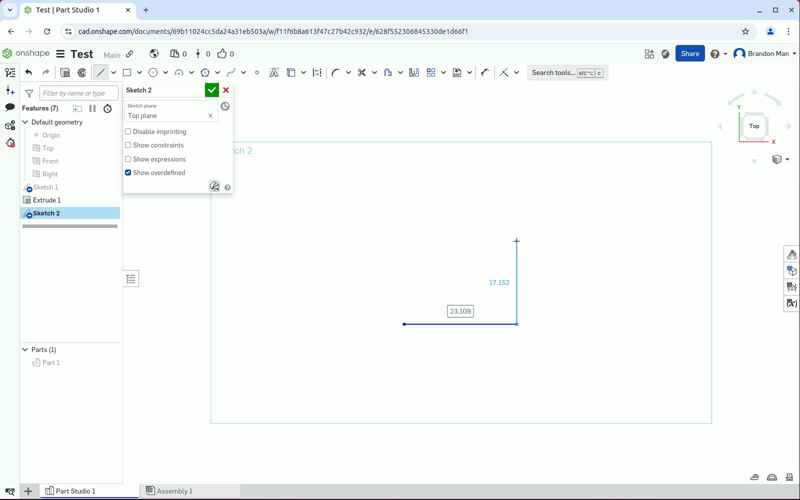
key_down(shift)
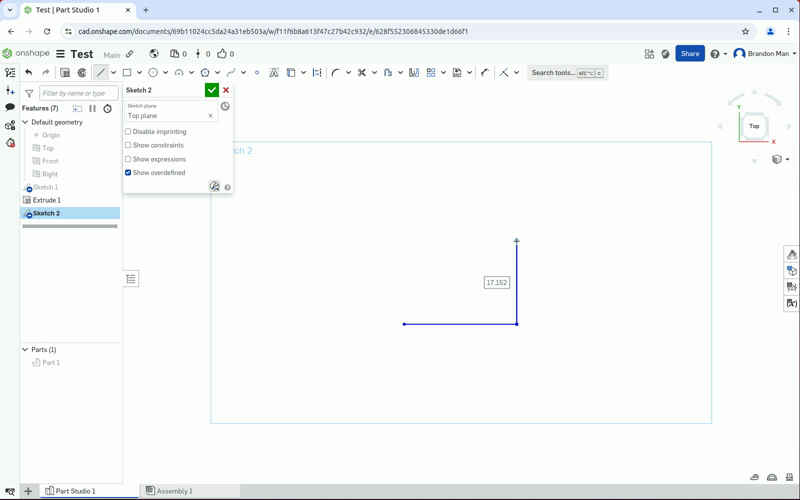
mouse_move(404, 240)
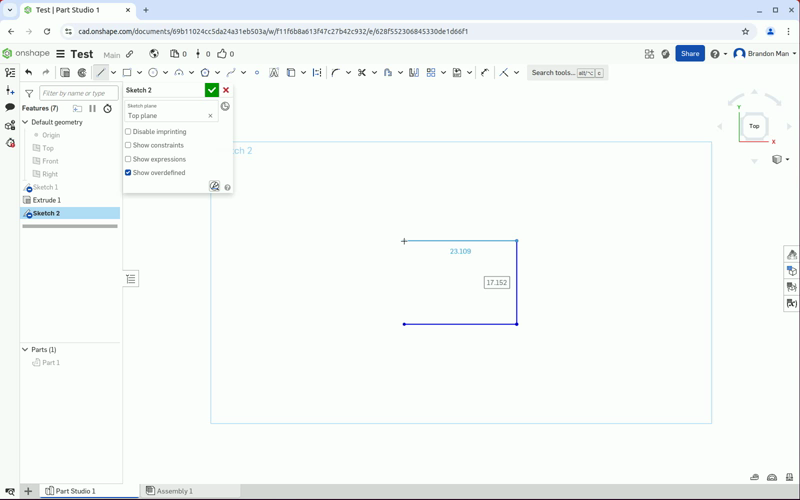
click(404, 240)
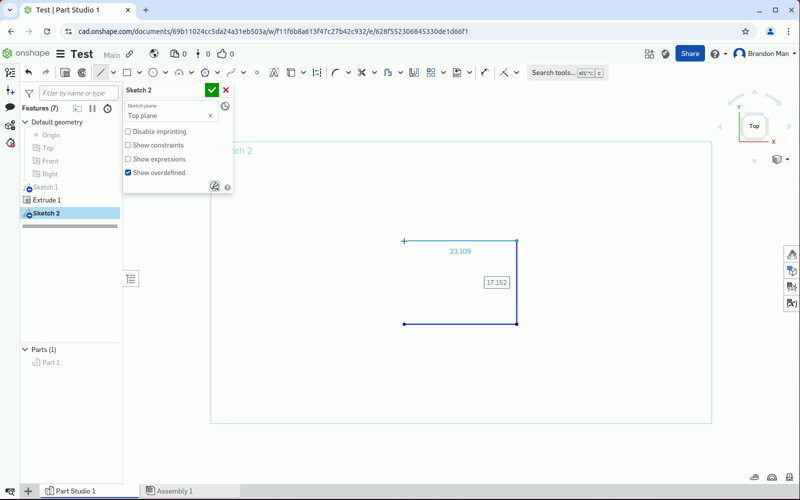
key_up(shift)
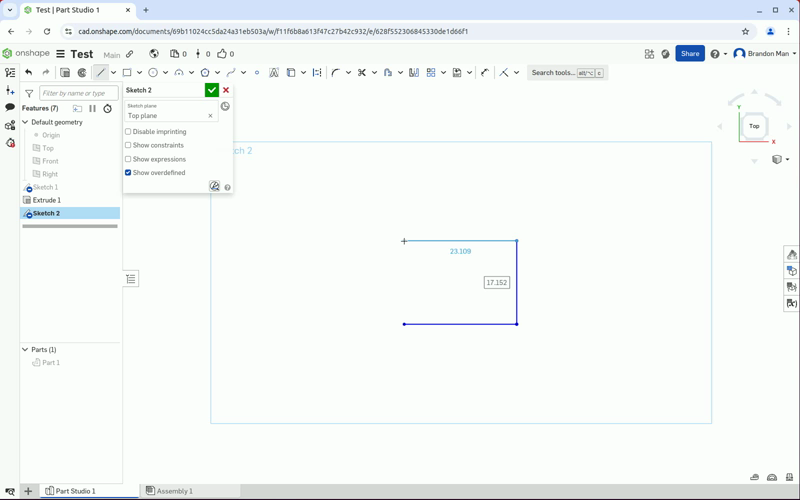
key_down(shift)
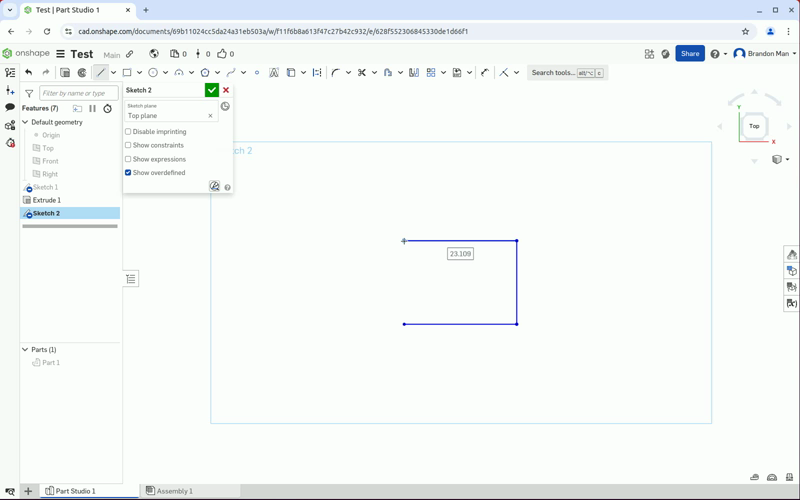
mouse_move(404, 324)
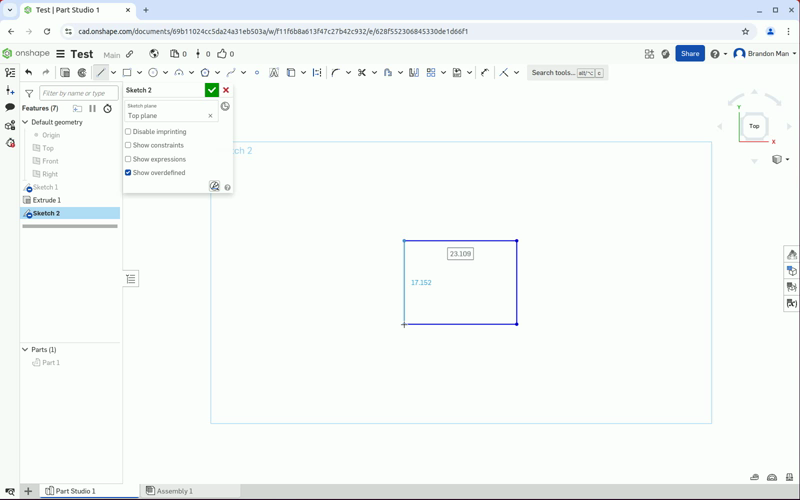
key_up(shift)
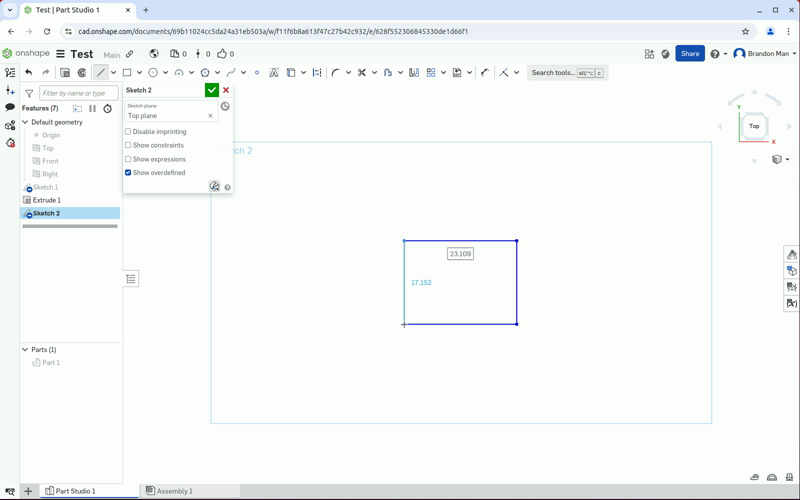
click(404, 324)
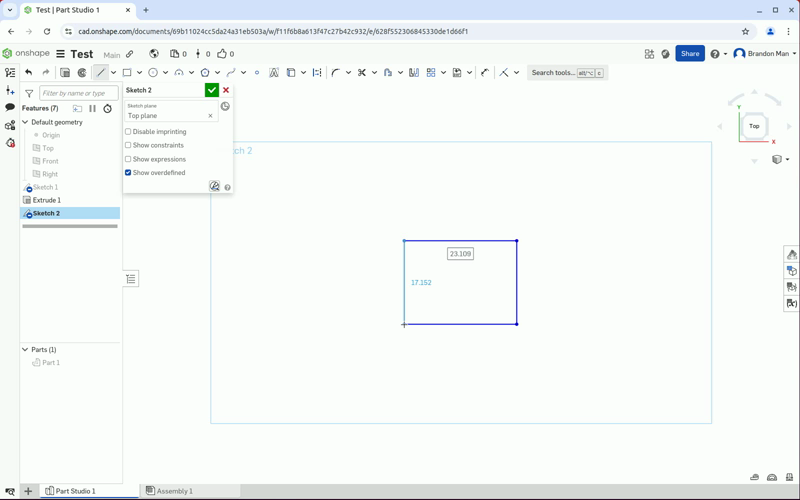
key(esc)
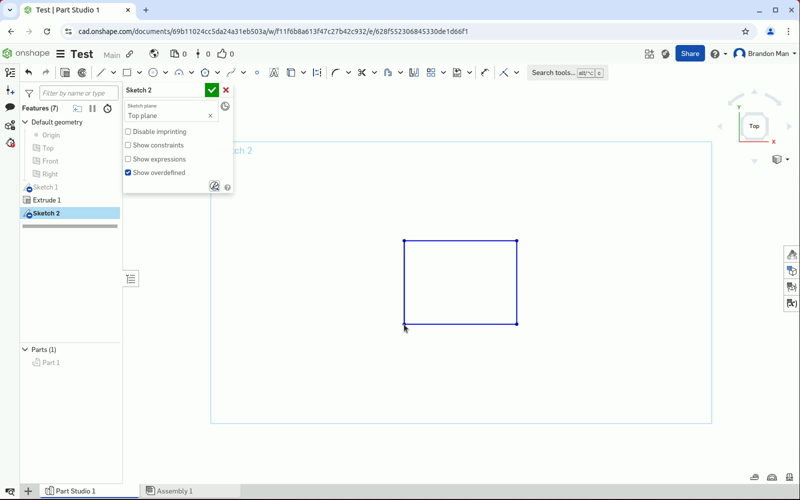
mouse_move(465, 287)
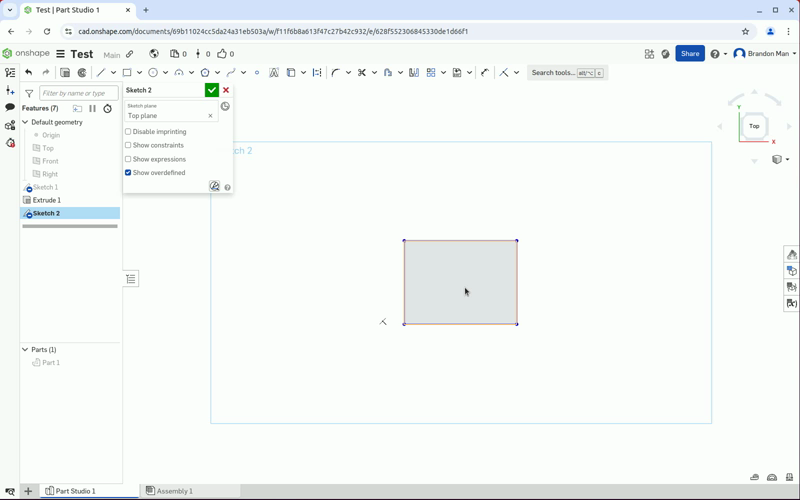
click(465, 287)
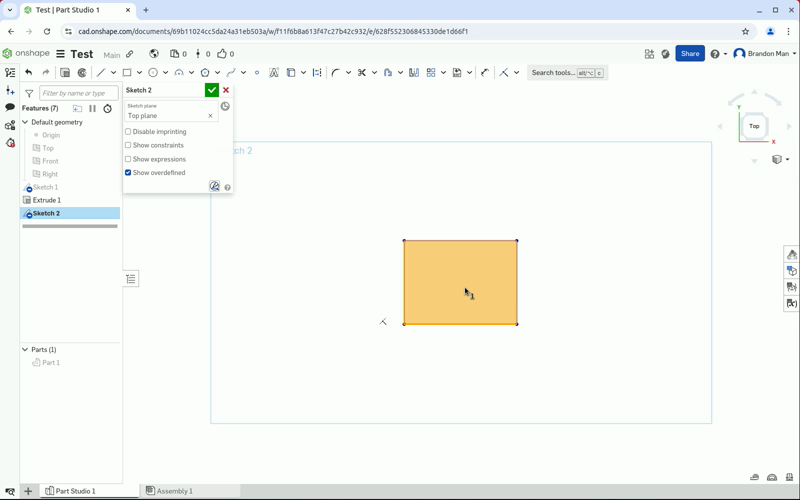
mouse_move(73, 352)
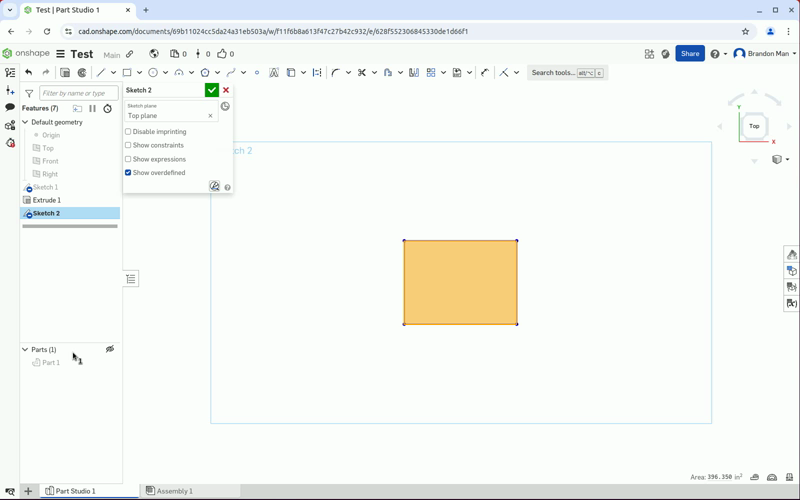
key(shift+y)
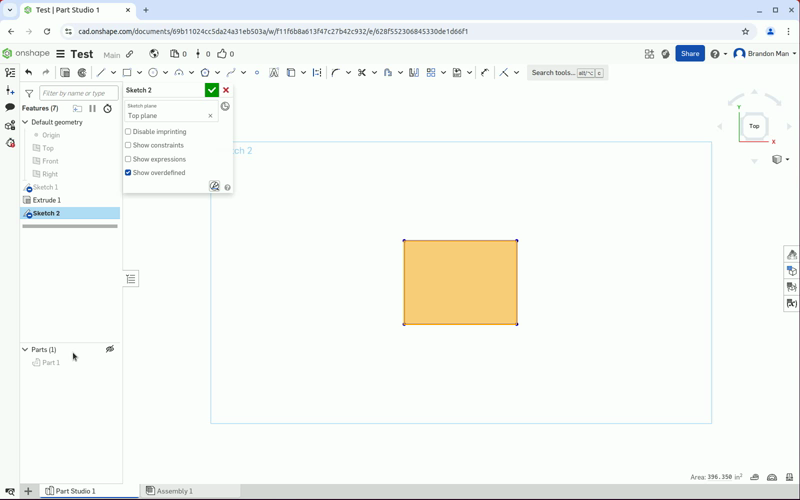
key(shift+e)
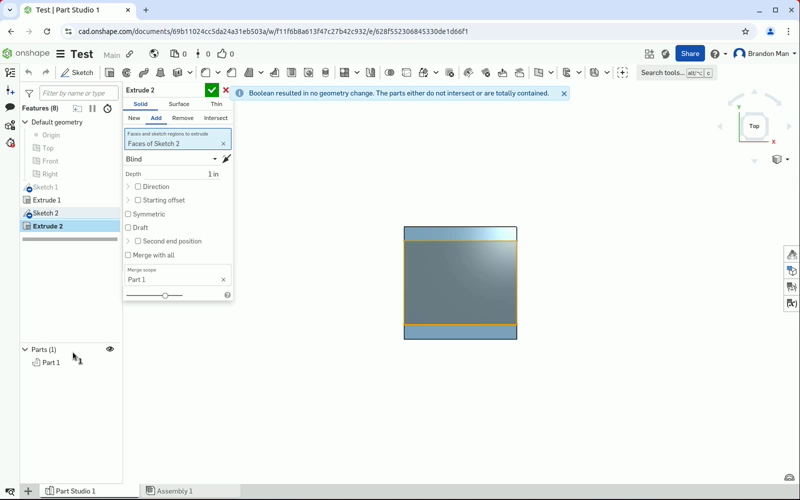
mouse_move(143, 106)
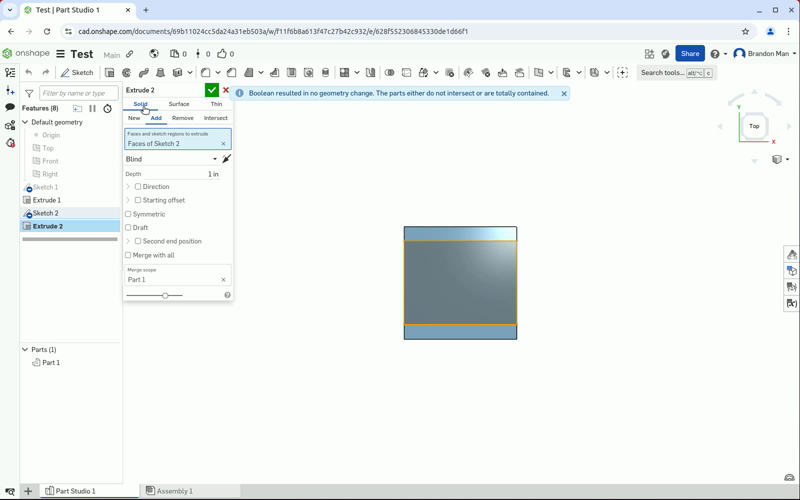
click(143, 106)
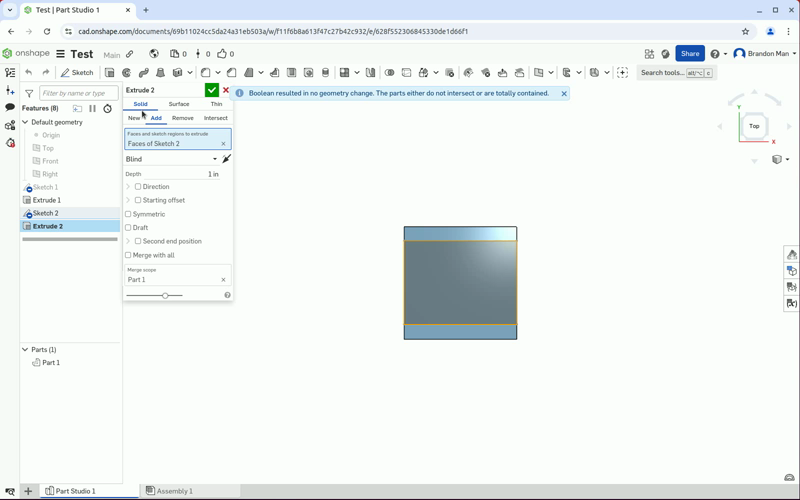
mouse_move(137, 120)
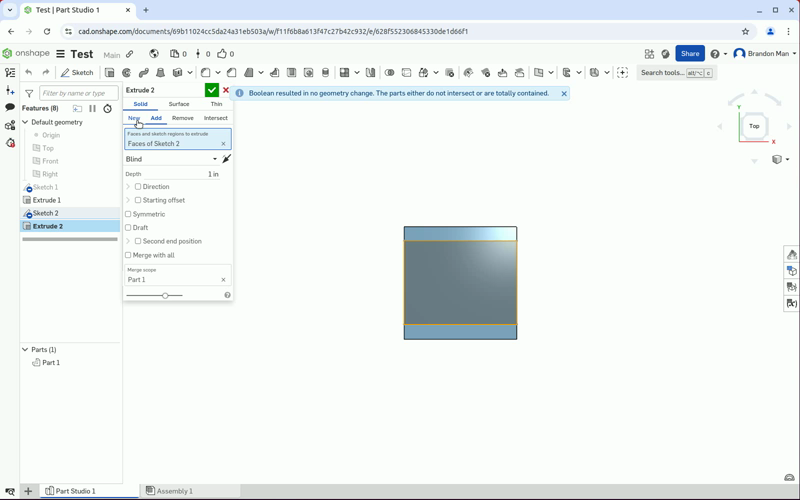
click(137, 120)
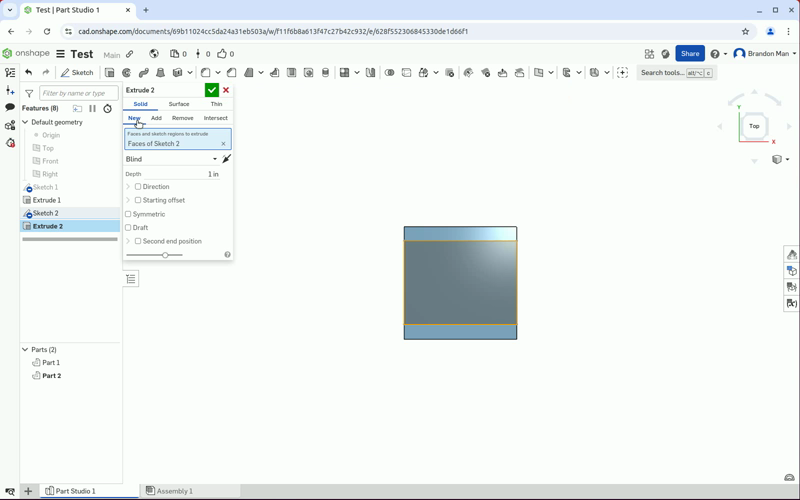
key(tab, 4)
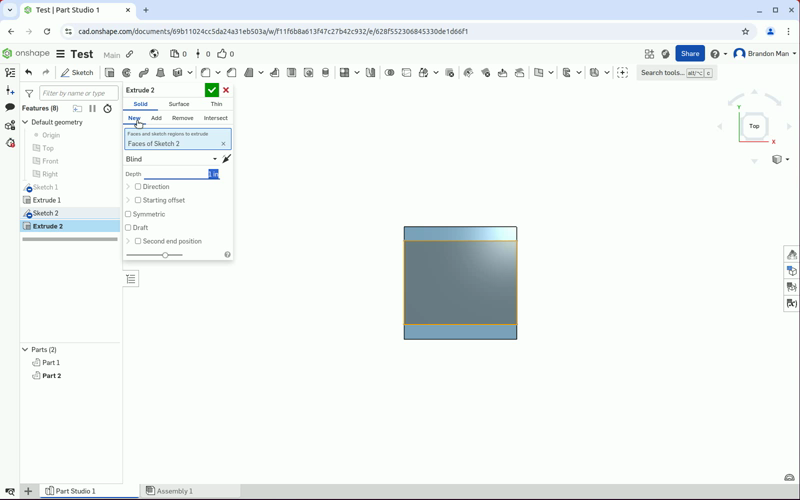
text(13.961)
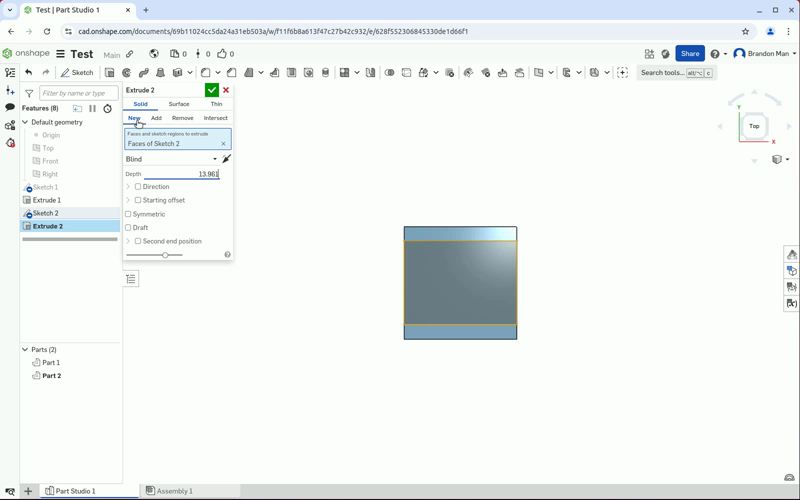
key(tab, 3)
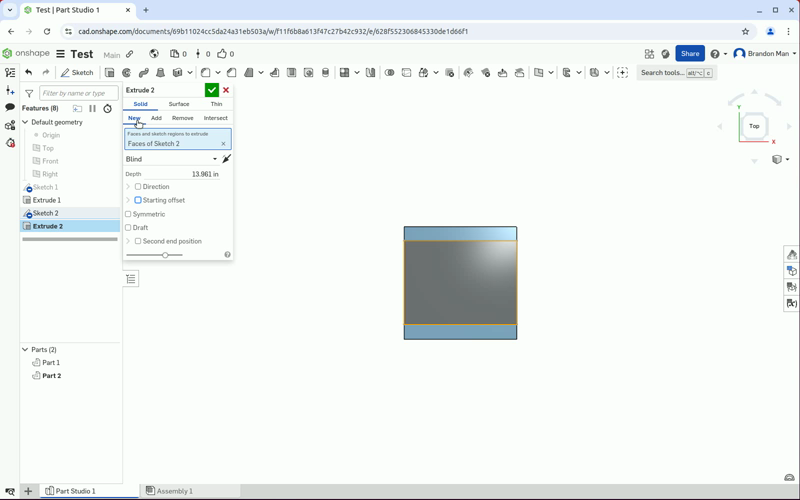
key(tab, 2)
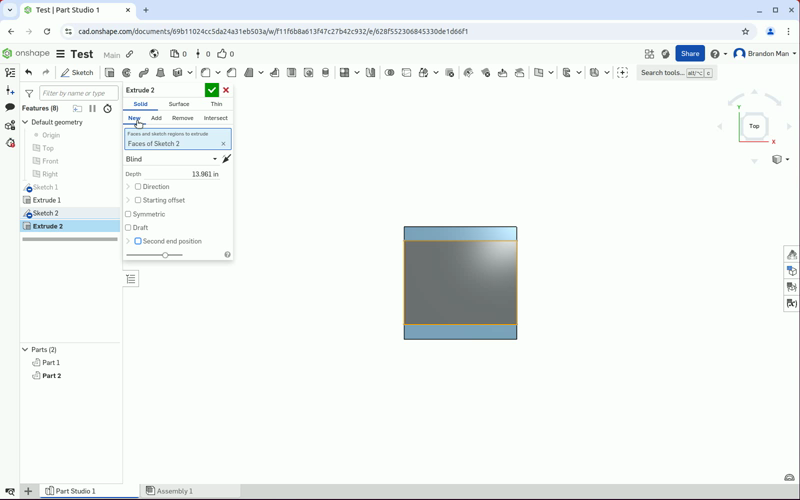
key(space)
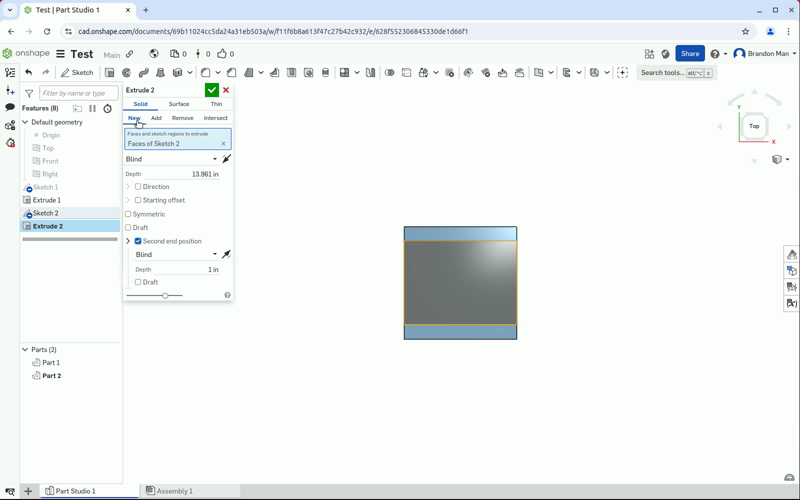
key(tab, 3)
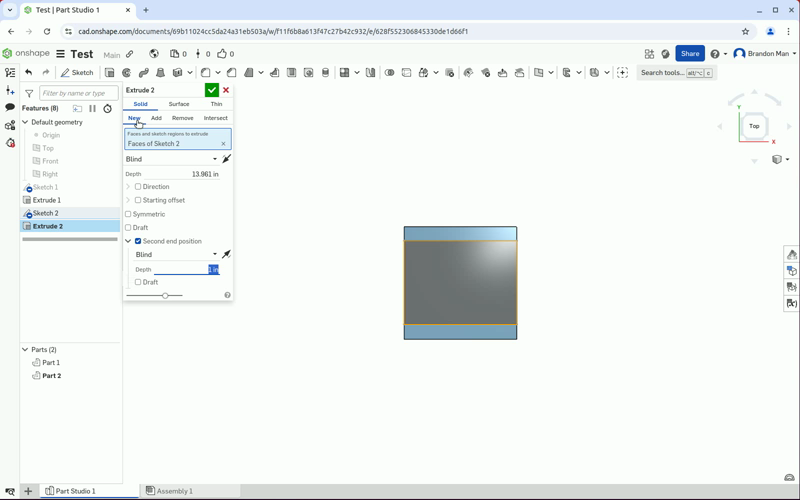
text(2.407)
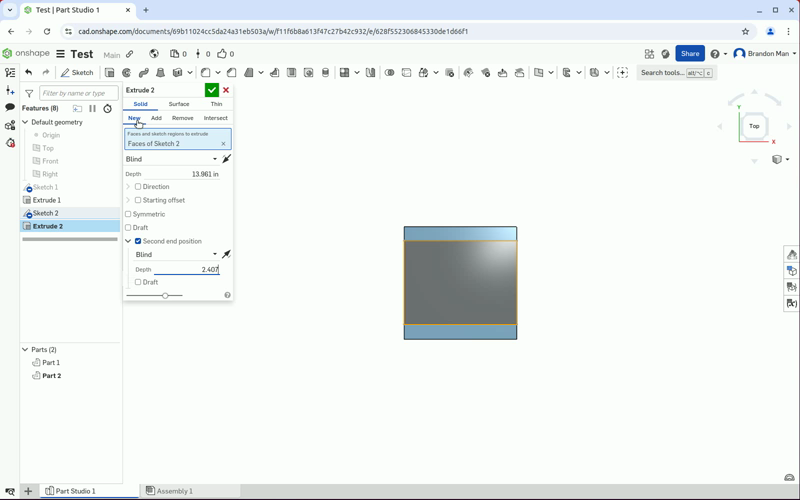
key(enter)
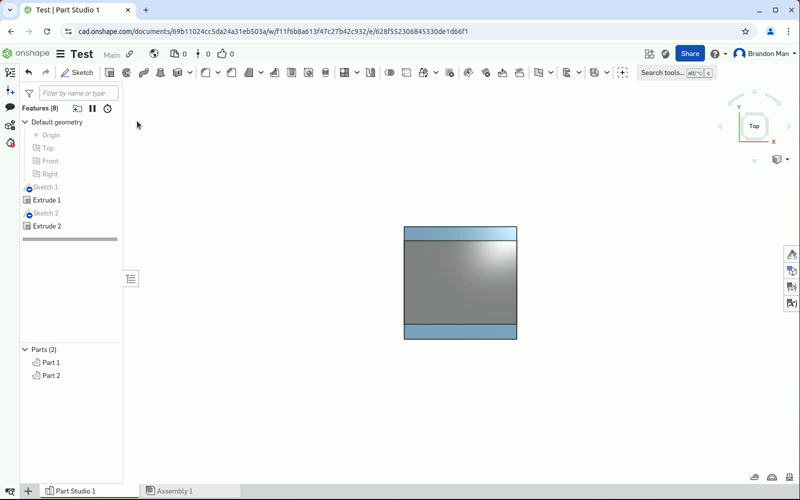
key(shift+h)
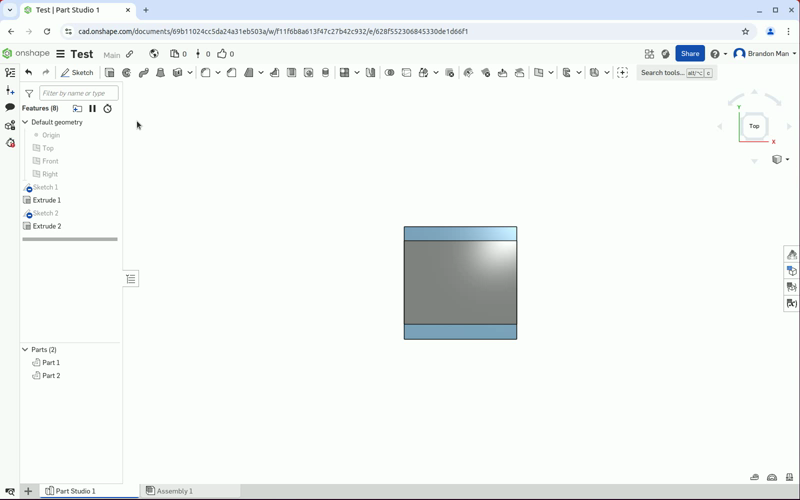
key(shift+h)
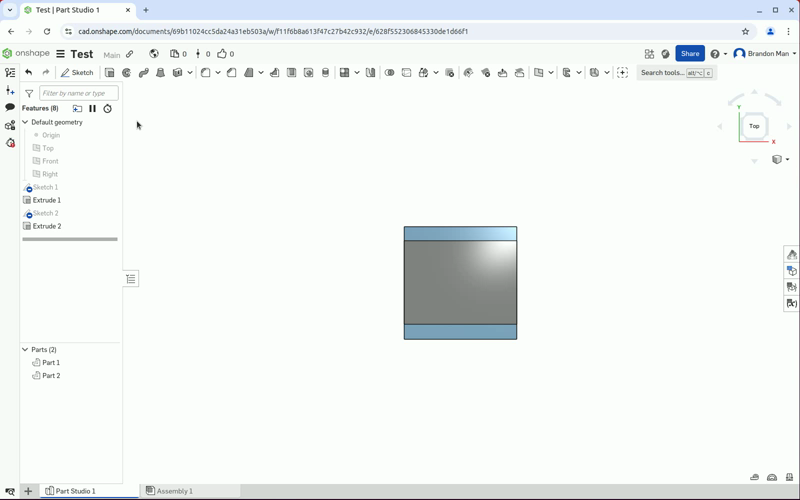
mouse_move(73, 189)
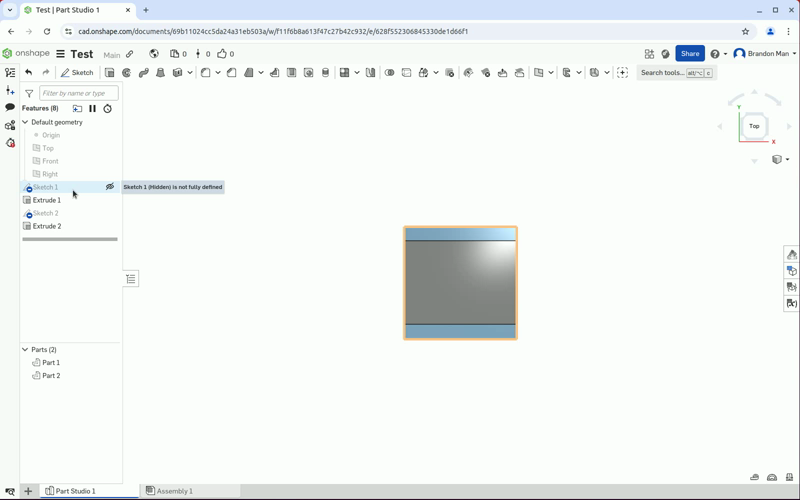
click(73, 189)
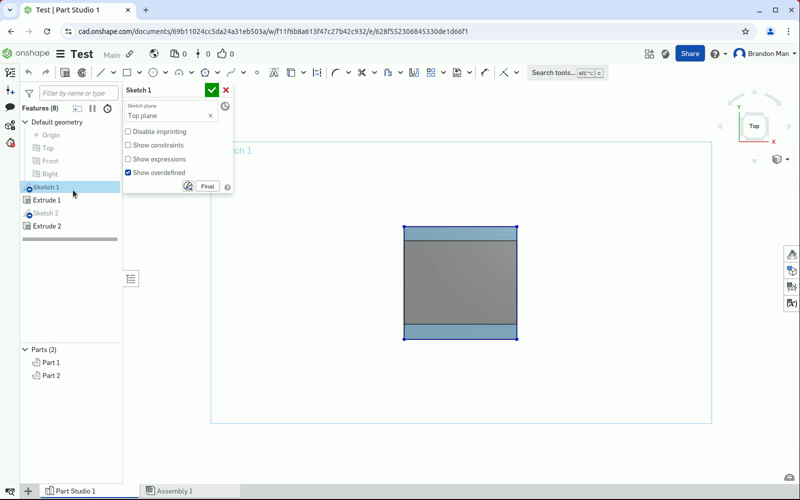
mouse_move(229, 92)
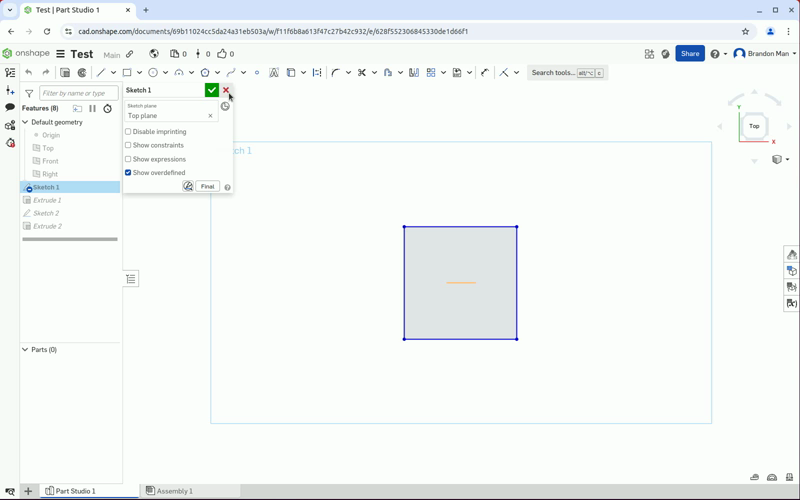
click(229, 92)
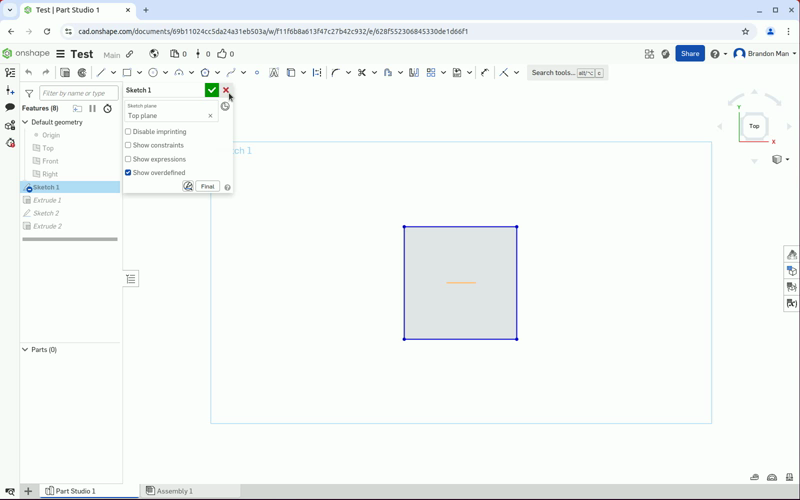
key(shift+s)
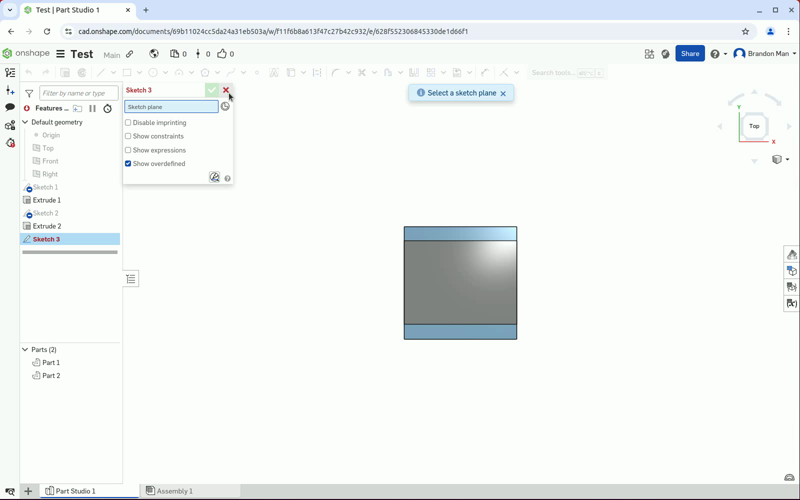
mouse_move(73, 150)
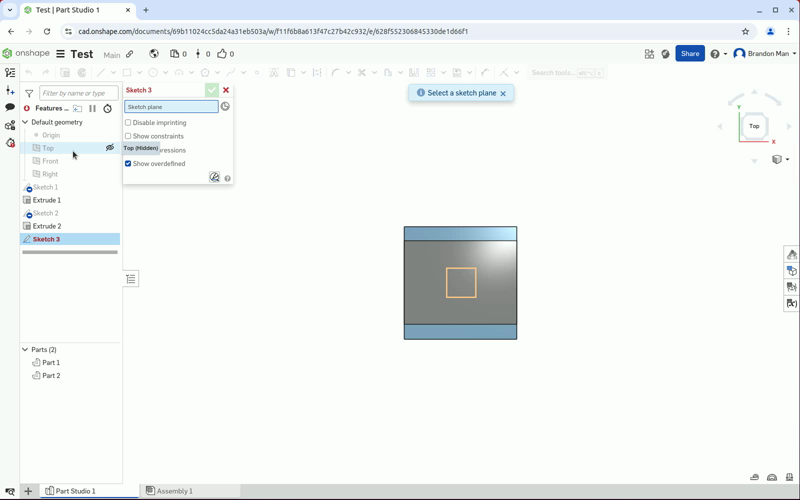
click(73, 150)
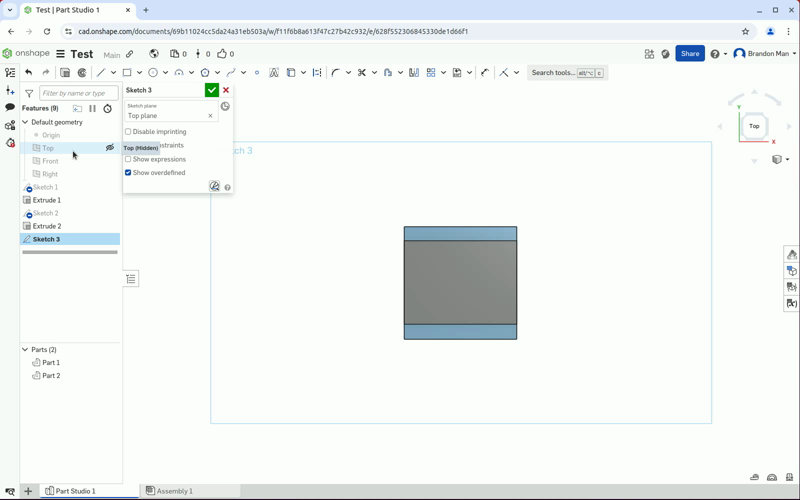
mouse_move(73, 352)
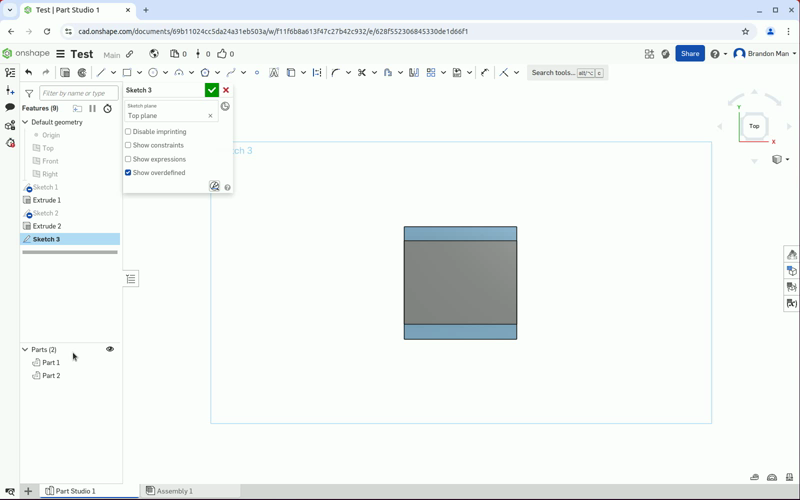
key(y)
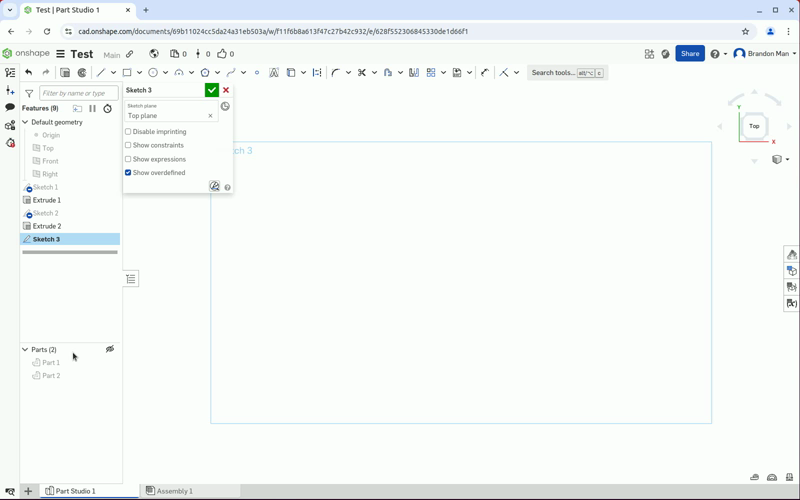
key(c)
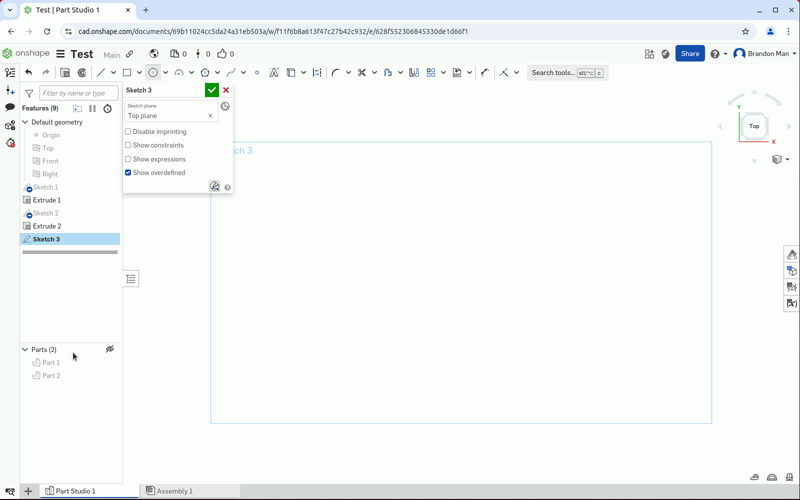
key_down(shift)
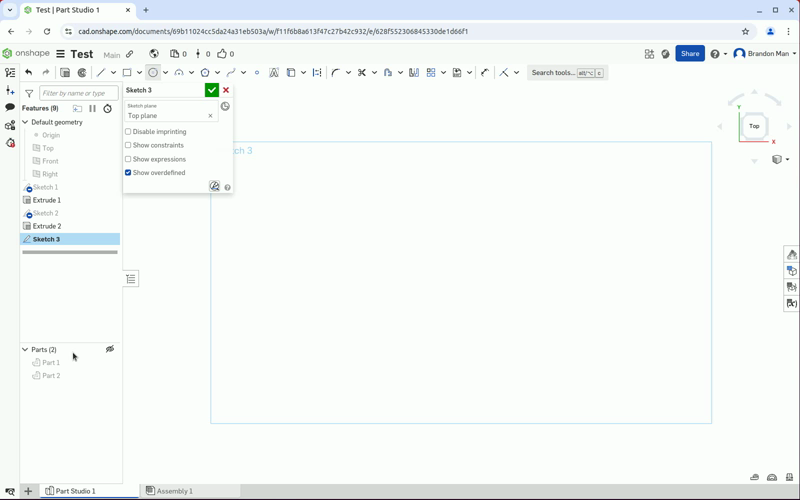
mouse_move(461, 282)
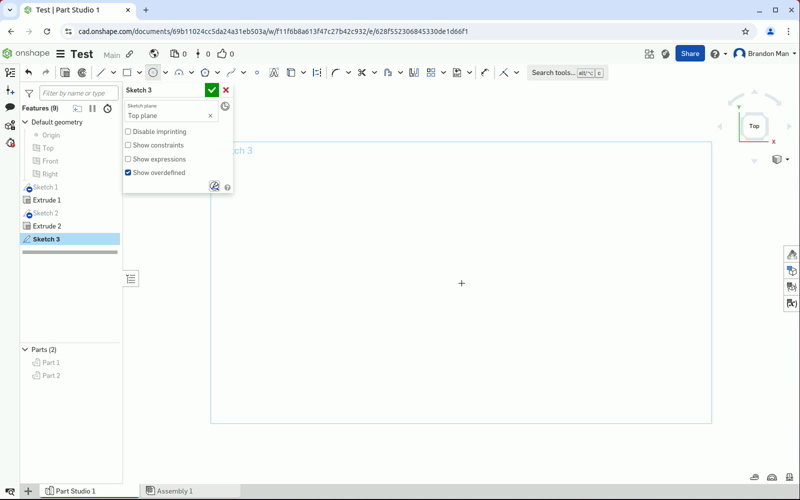
click(461, 282)
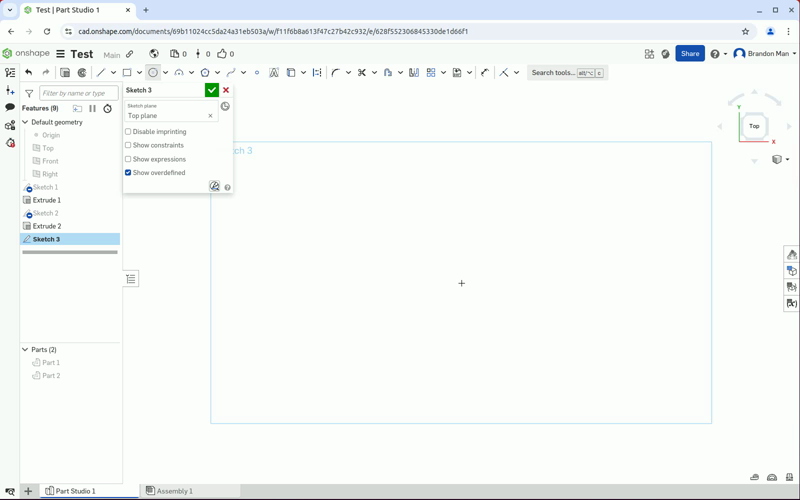
key_up(shift)
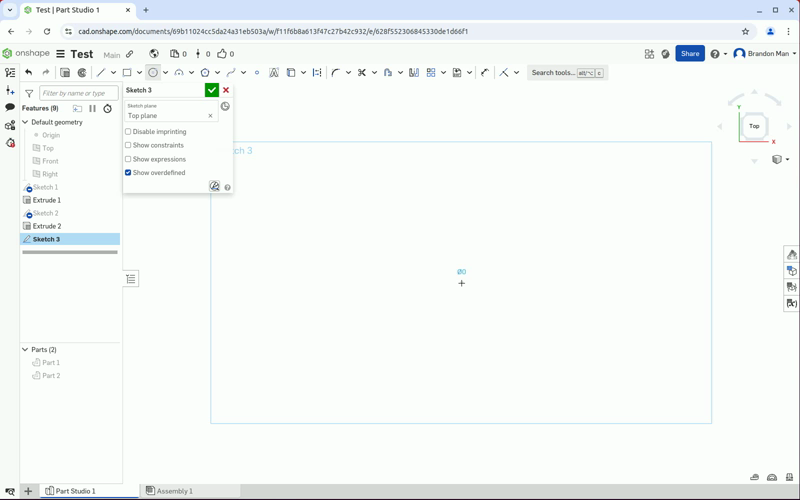
mouse_move(498, 282)
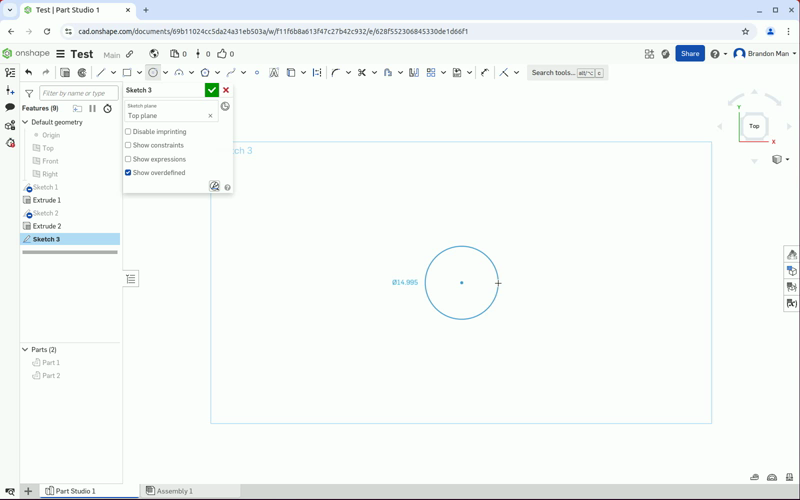
click(498, 282)
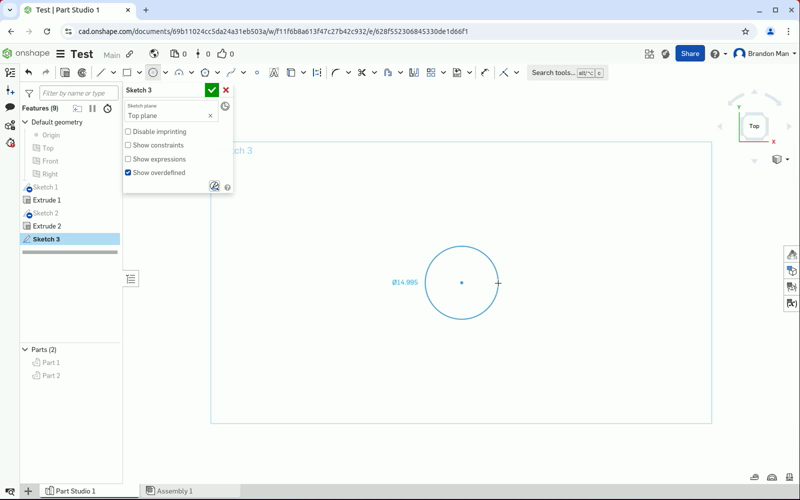
key(esc)
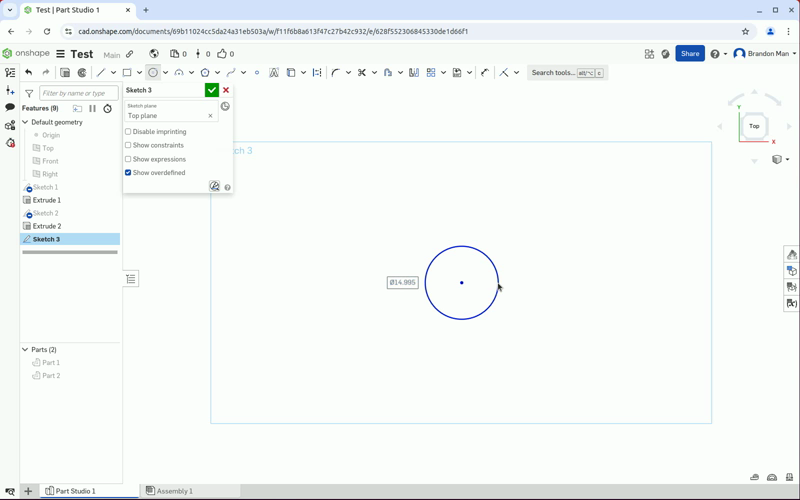
mouse_move(475, 281)
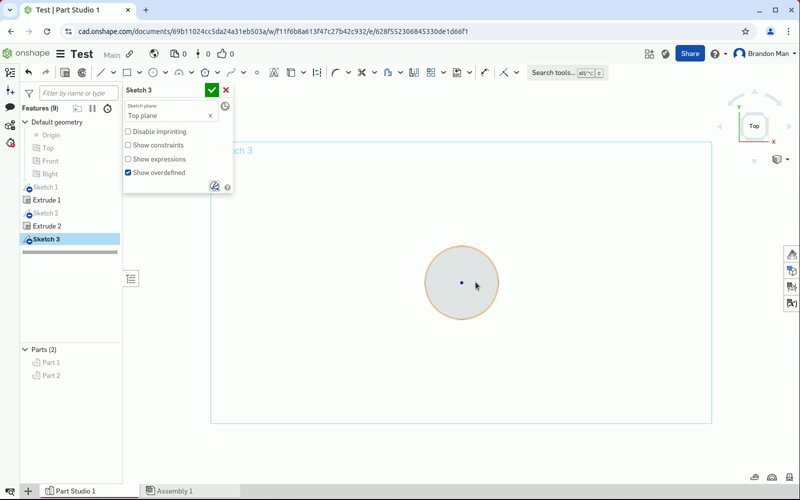
click(475, 281)
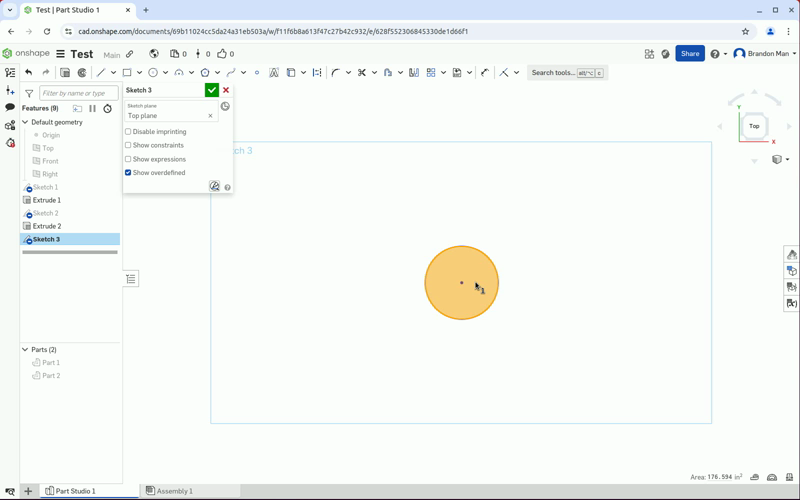
mouse_move(73, 352)
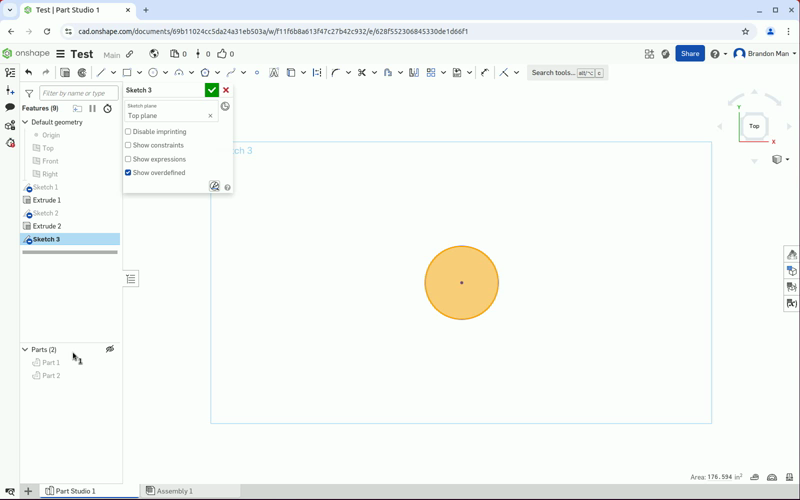
key(shift+y)
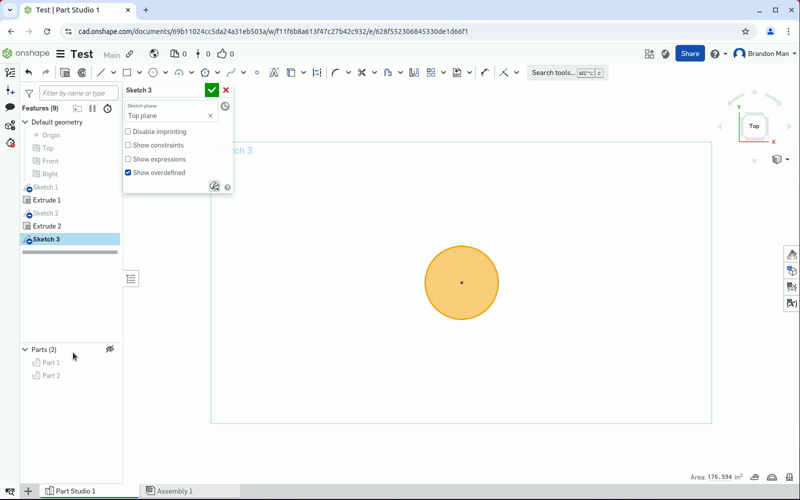
key(shift+e)
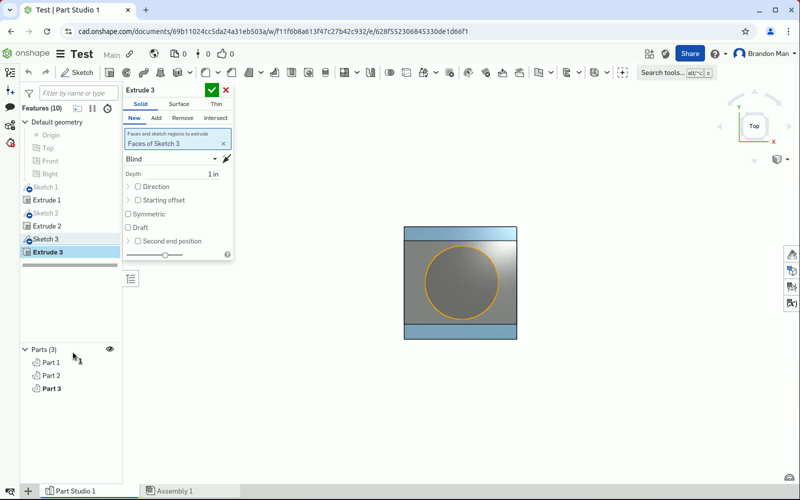
mouse_move(143, 106)
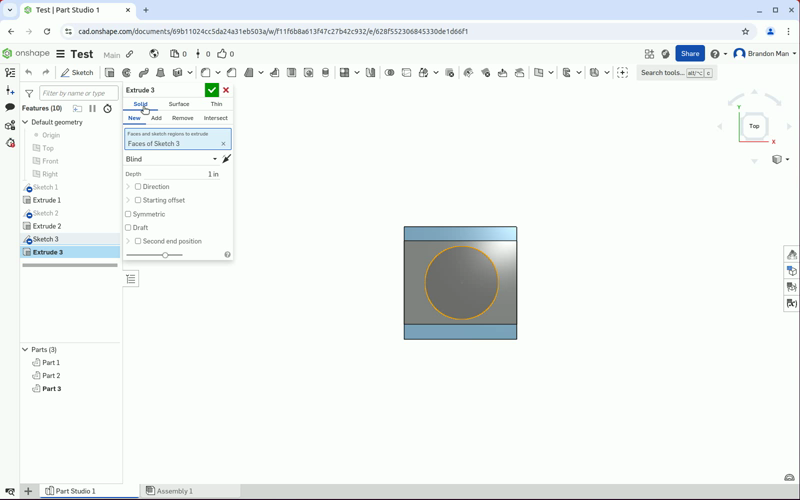
click(143, 106)
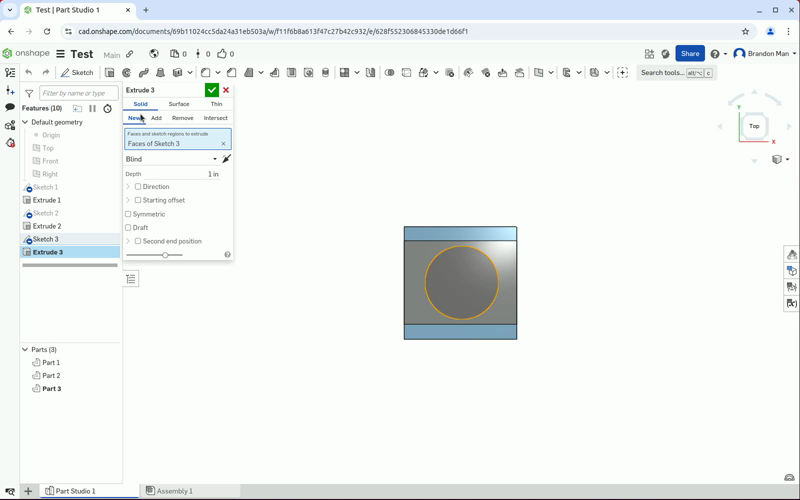
mouse_move(137, 120)
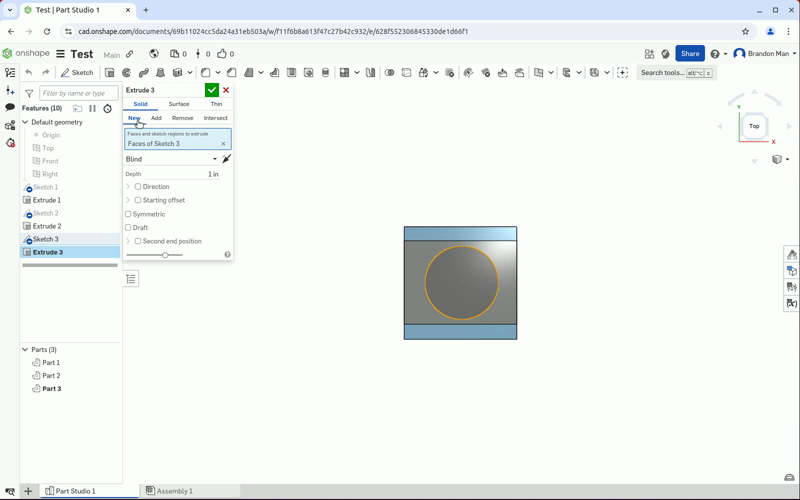
click(137, 120)
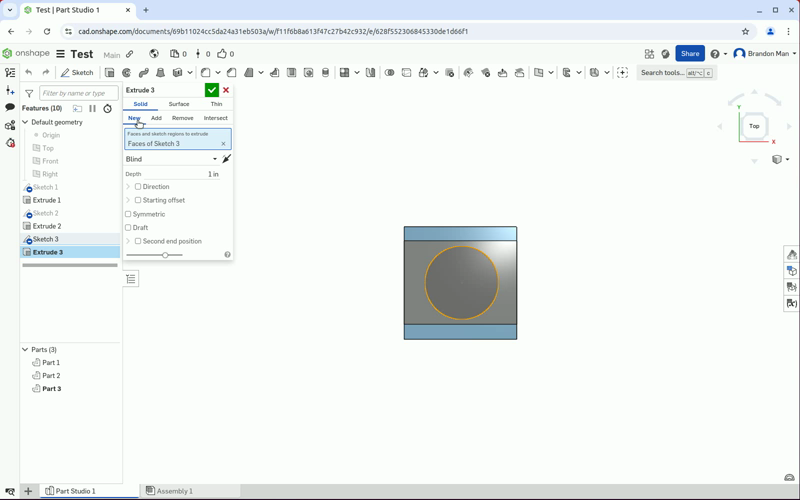
key(tab, 4)
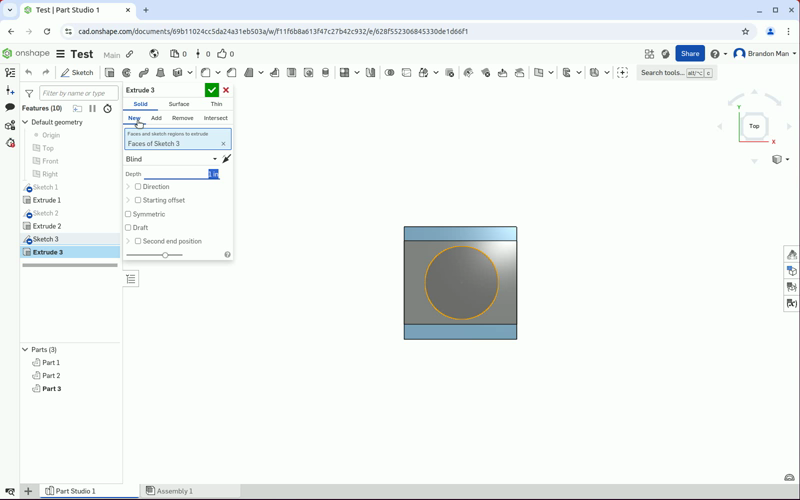
text(23.108)
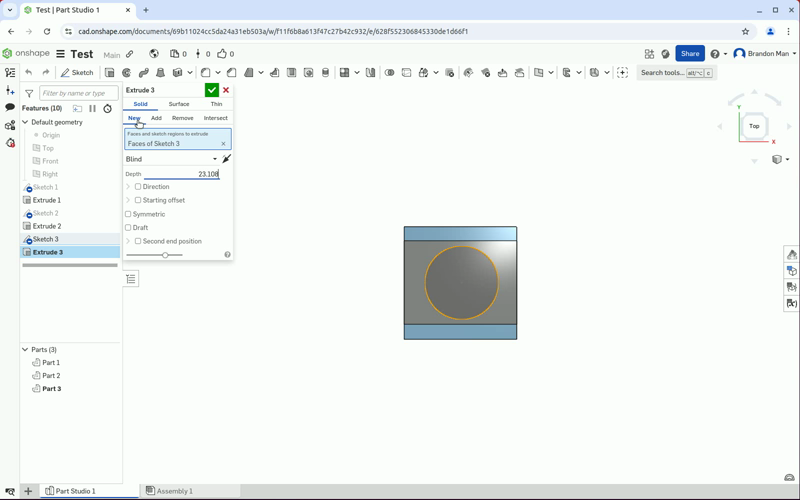
key(tab, 3)
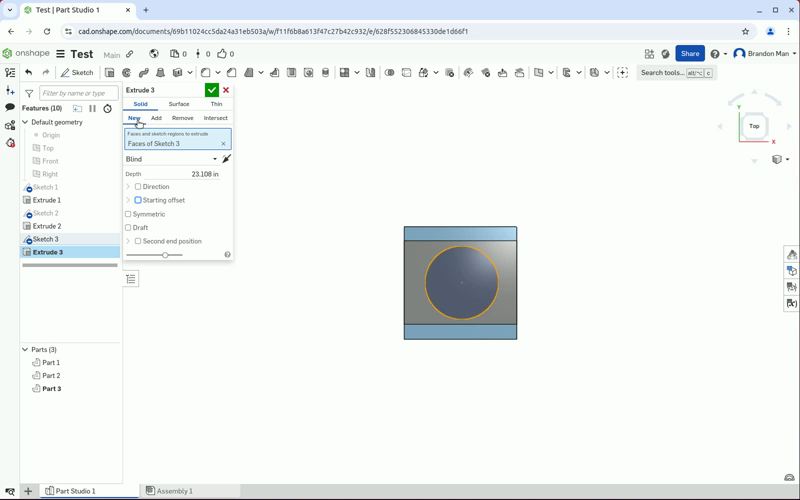
key(tab, 2)
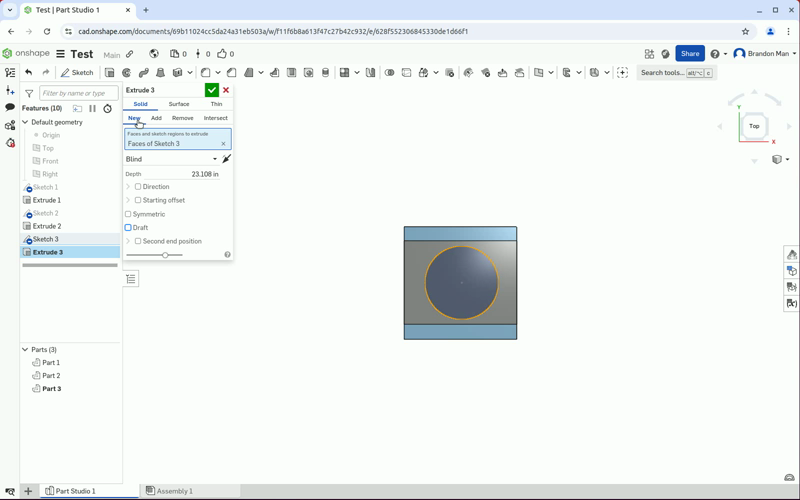
key(space)
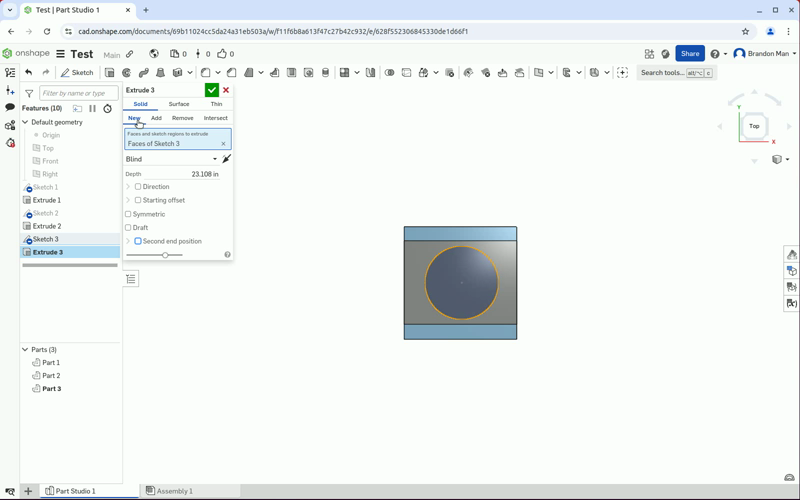
key(tab, 3)
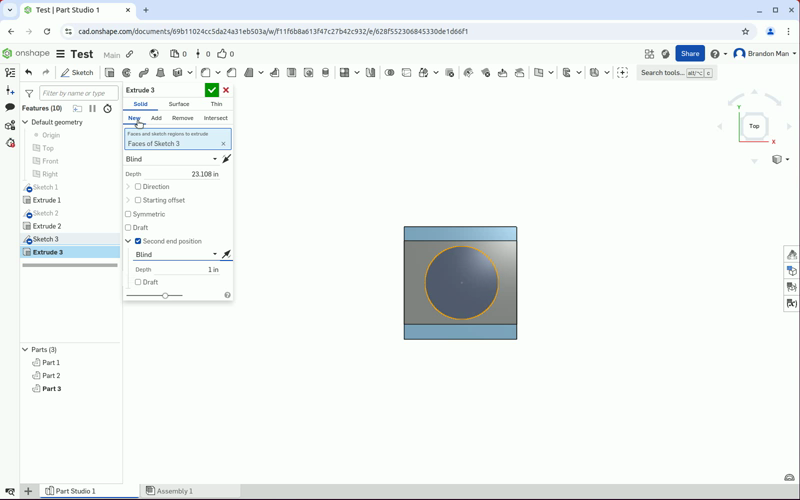
text(13.961)
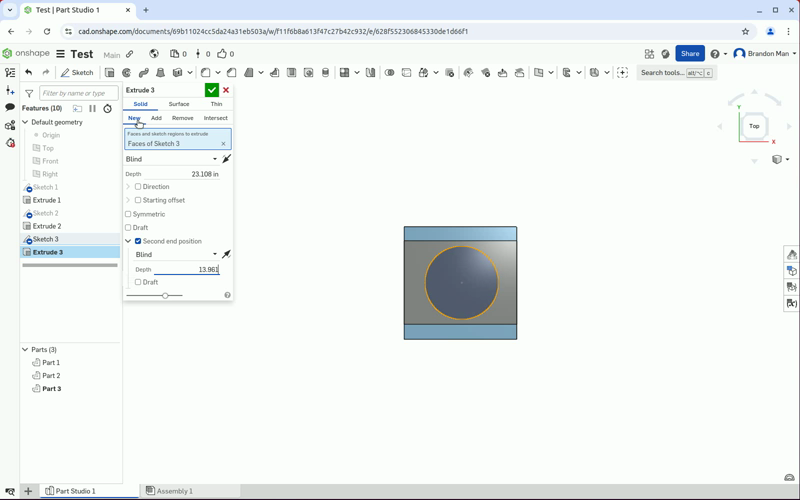
key(enter)
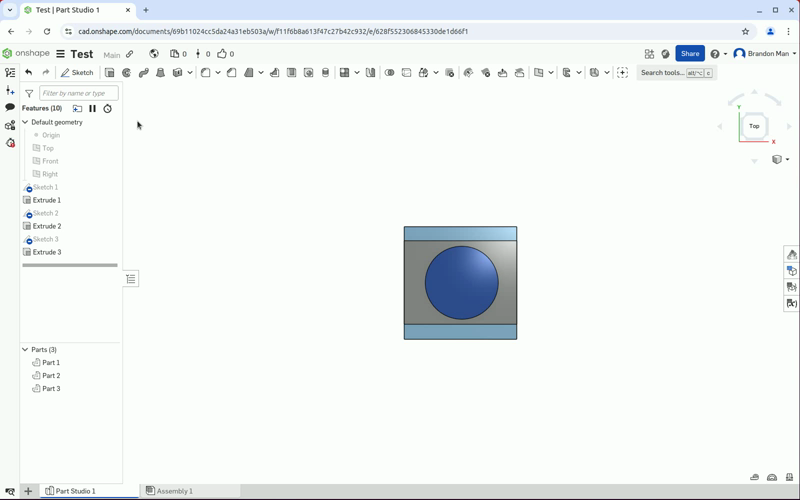
key(shift+h)
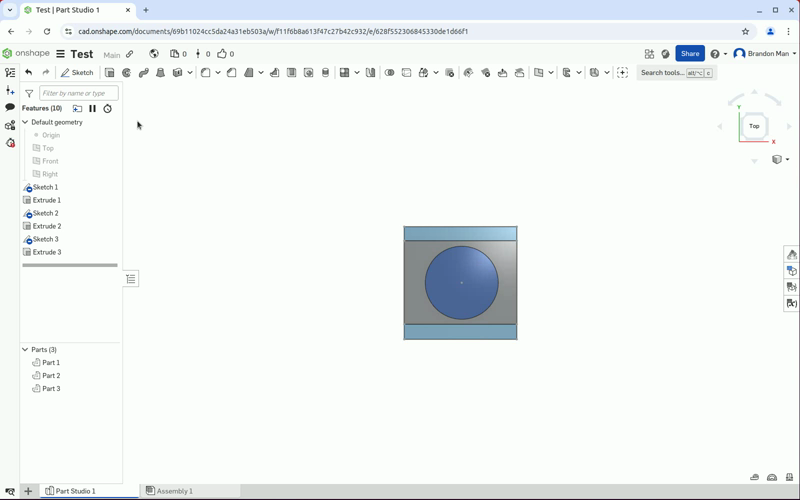
key(shift+h)
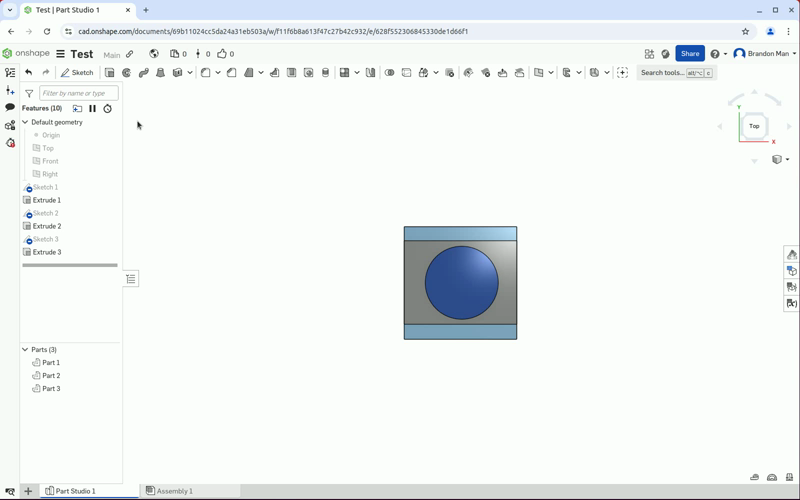
mouse_move(73, 189)
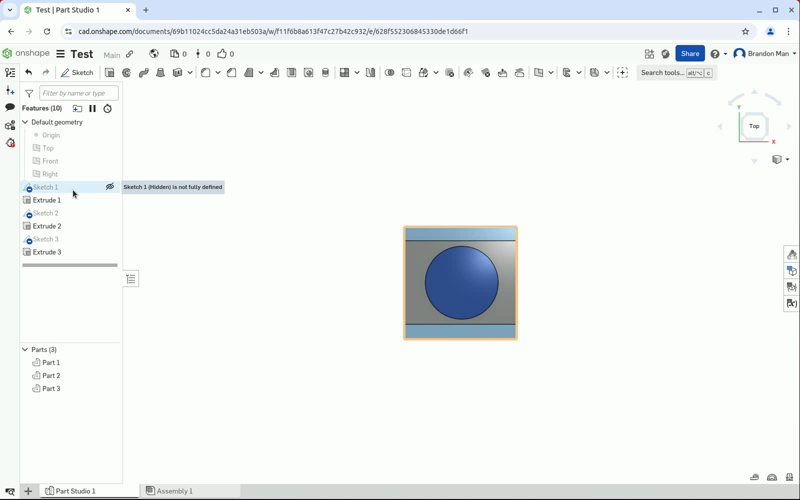
click(73, 189)
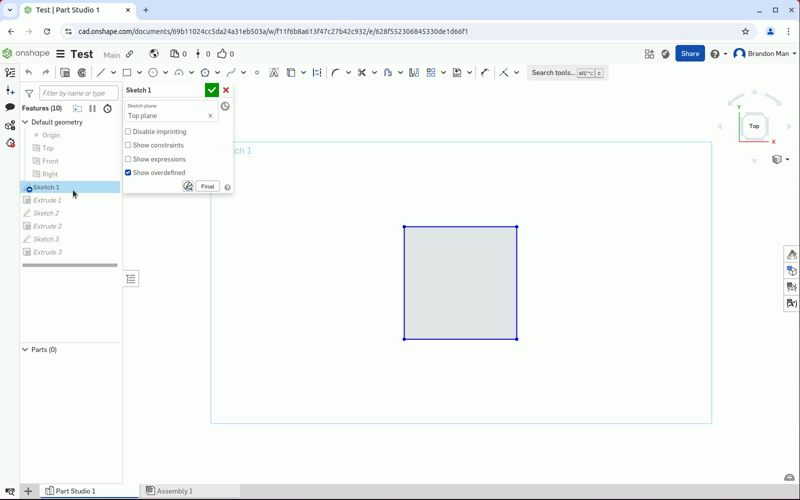
mouse_move(229, 92)
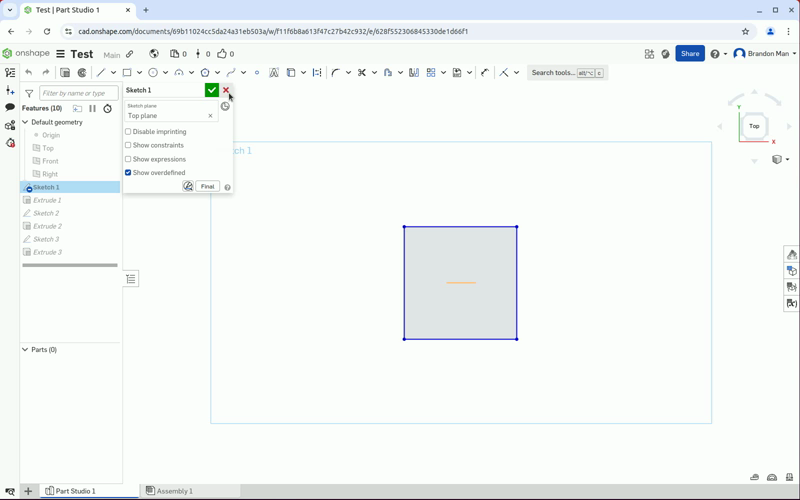
click(229, 92)
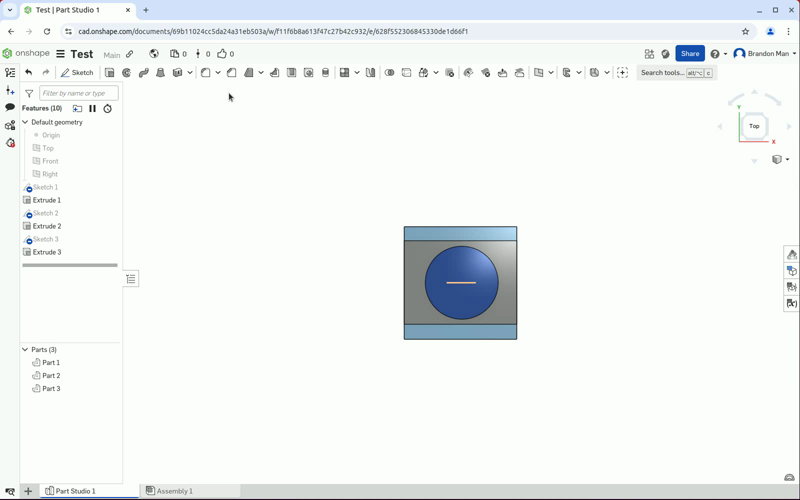
mouse_move(73, 352)
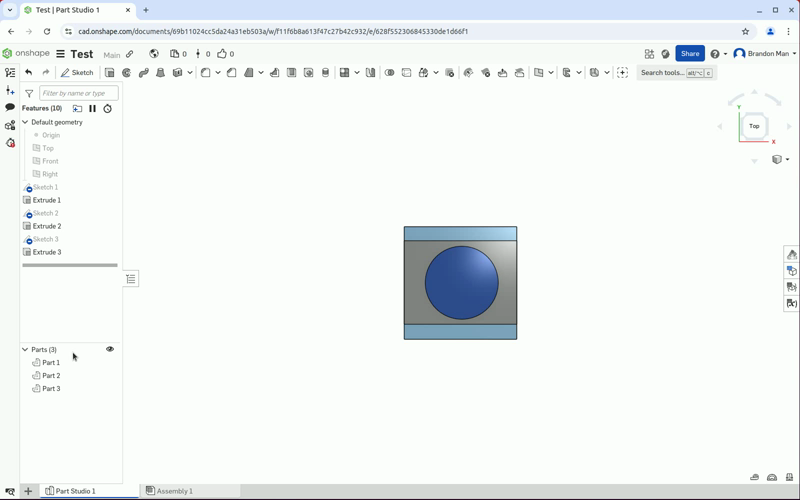
key(y)
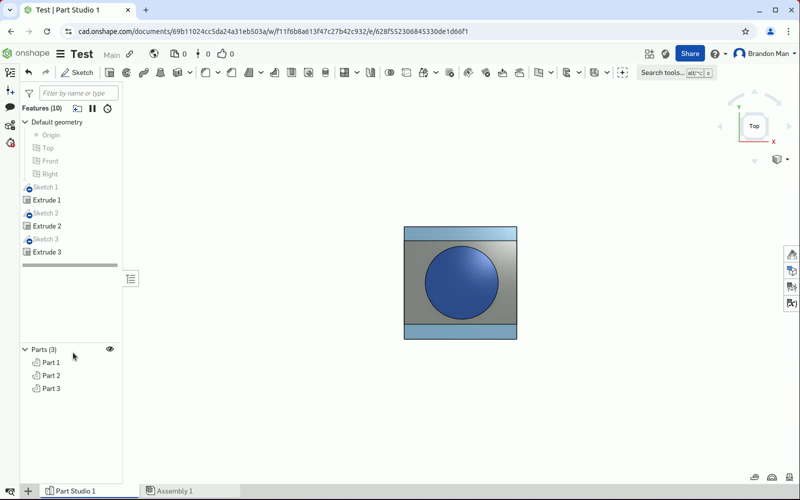
key(shift+p)
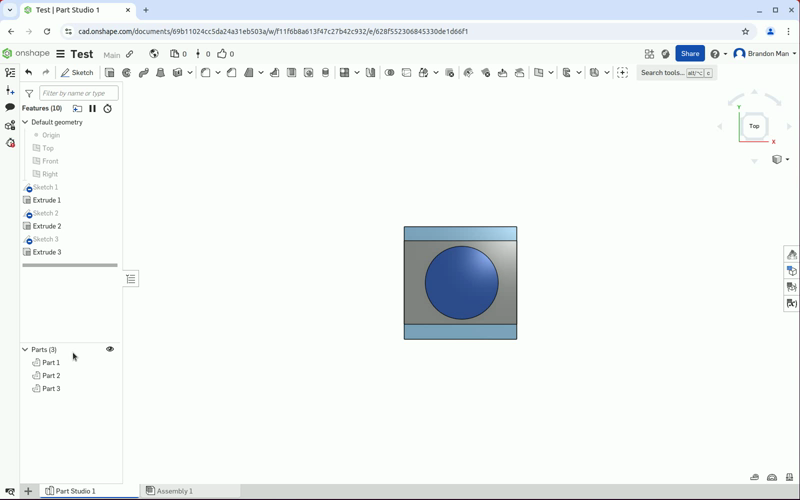
key(space)
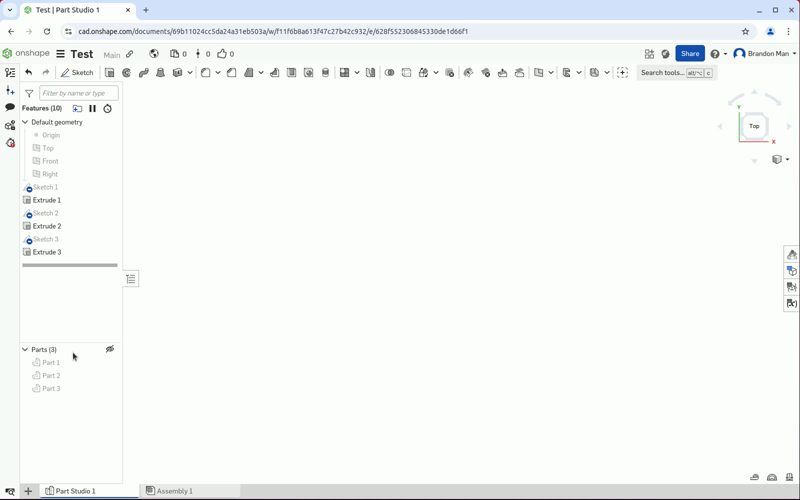
key_down(shift)
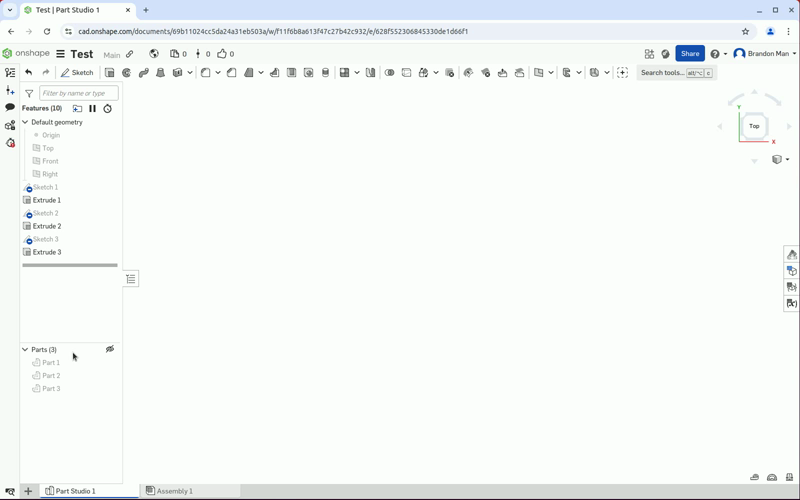
key(up)
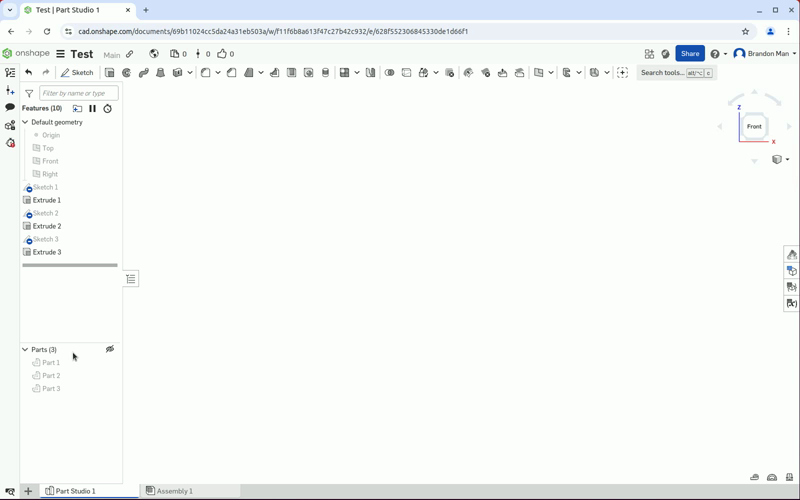
key_up(shift)
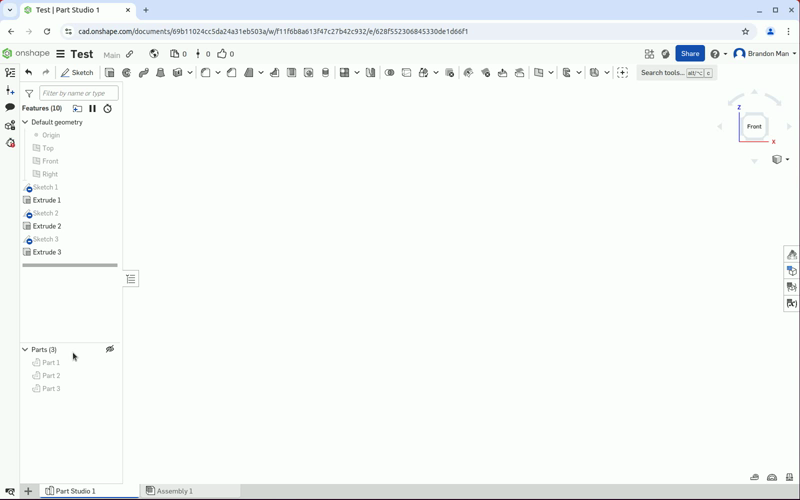
key(space)
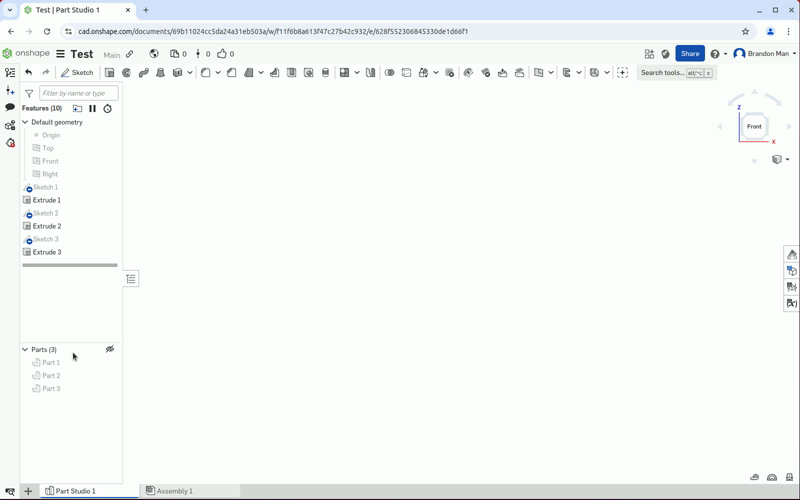
key_down(shift)
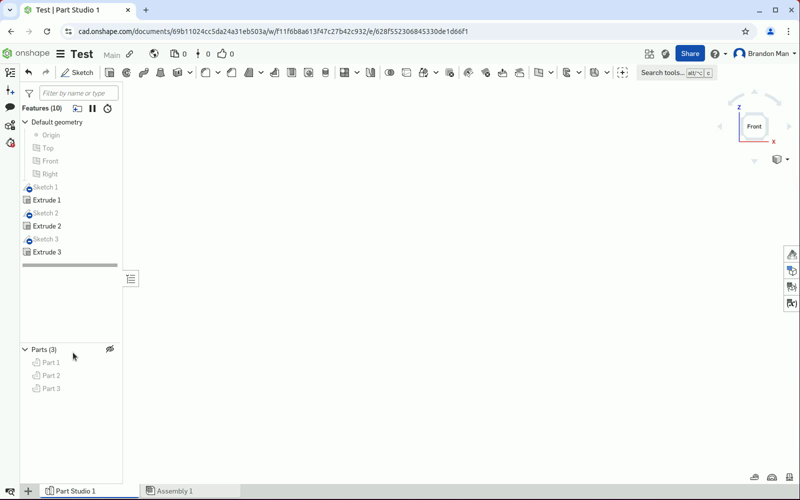
key(left)
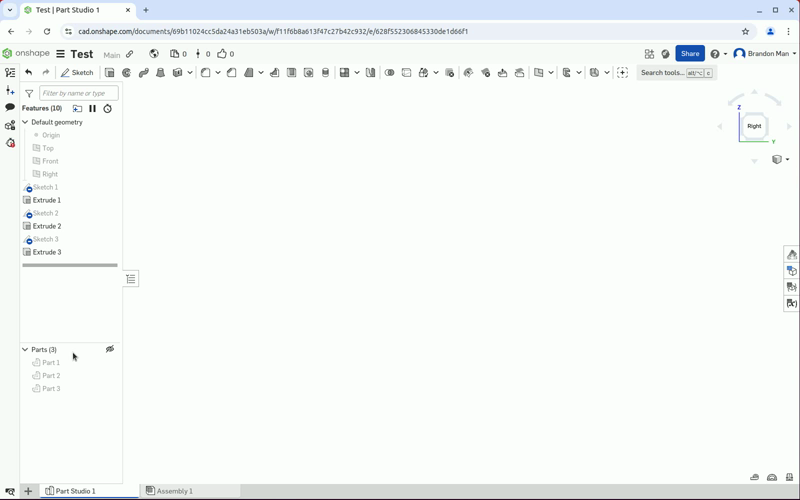
key_up(shift)
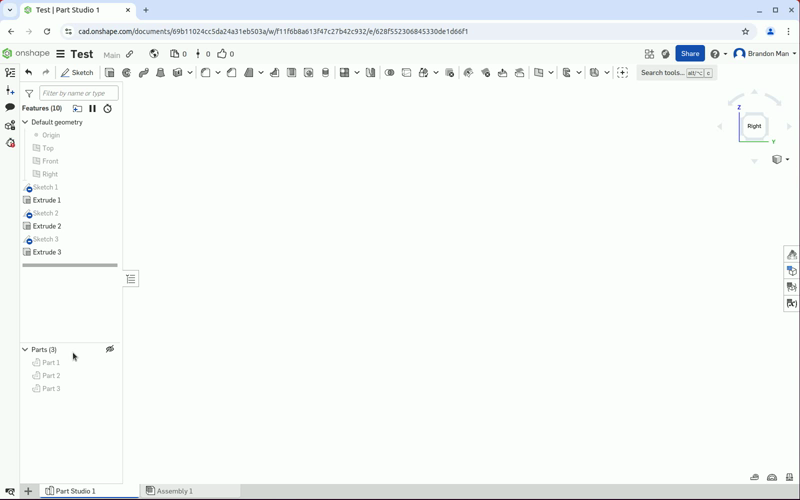
mouse_move(73, 352)
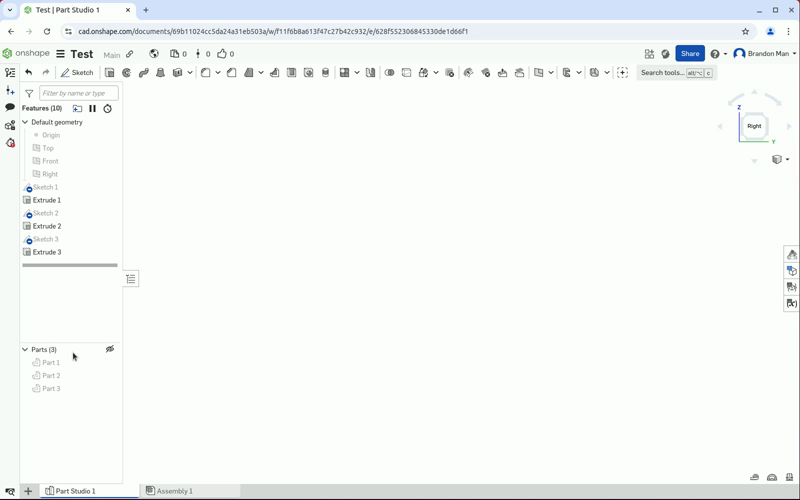
key(shift+y)
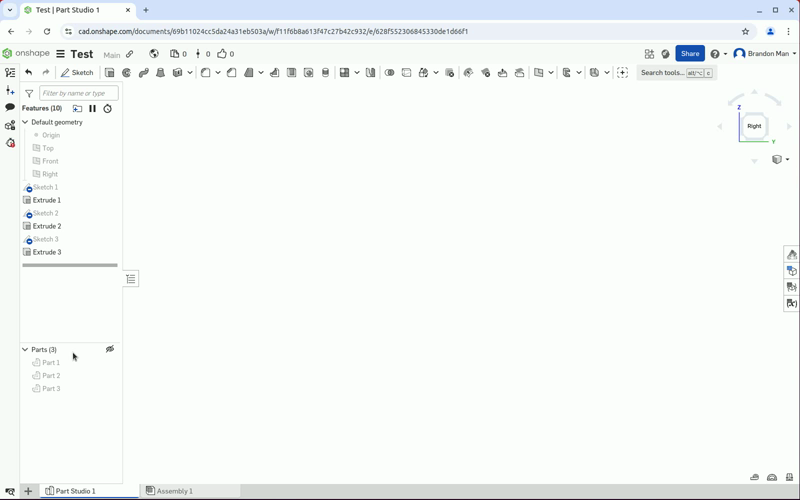
key(shift+s)
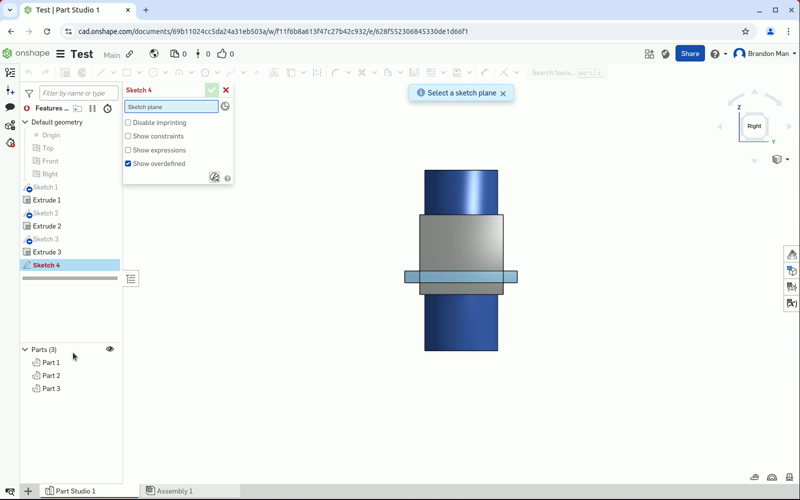
mouse_move(73, 176)
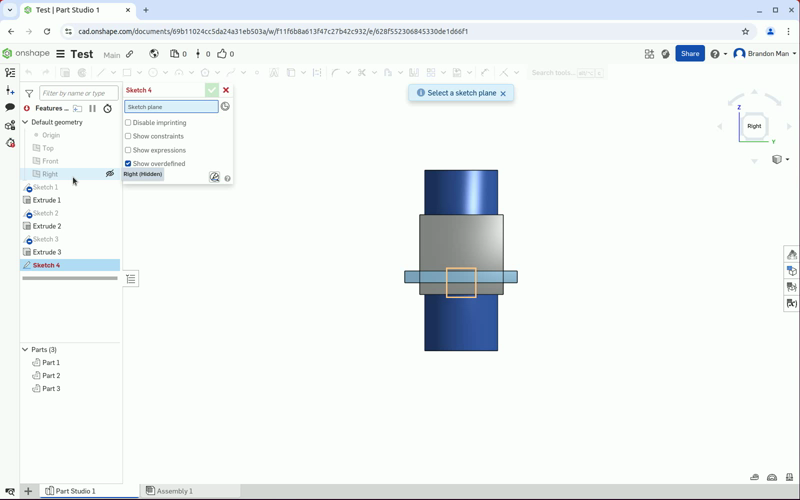
click(73, 176)
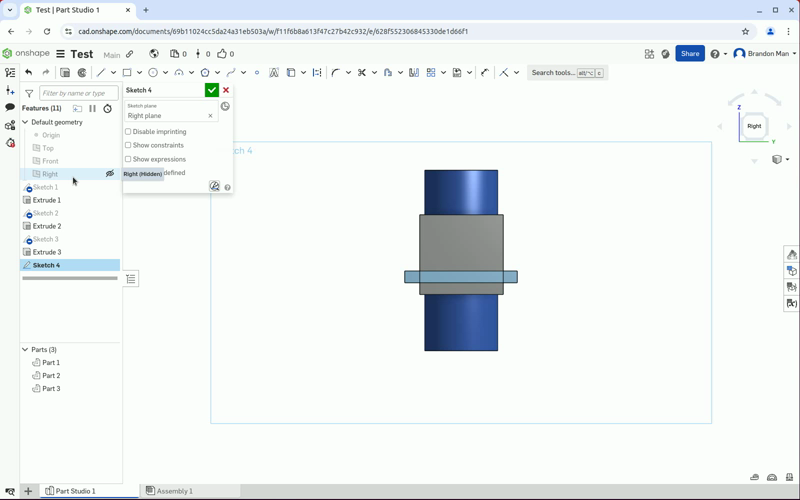
mouse_move(73, 352)
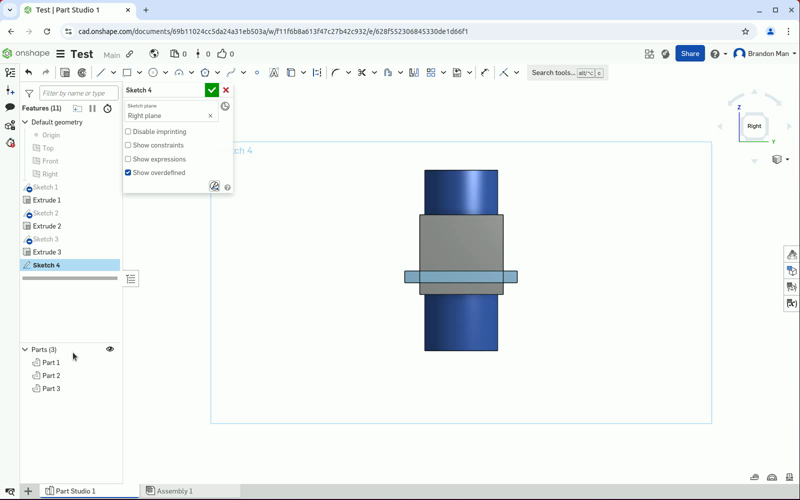
key(y)
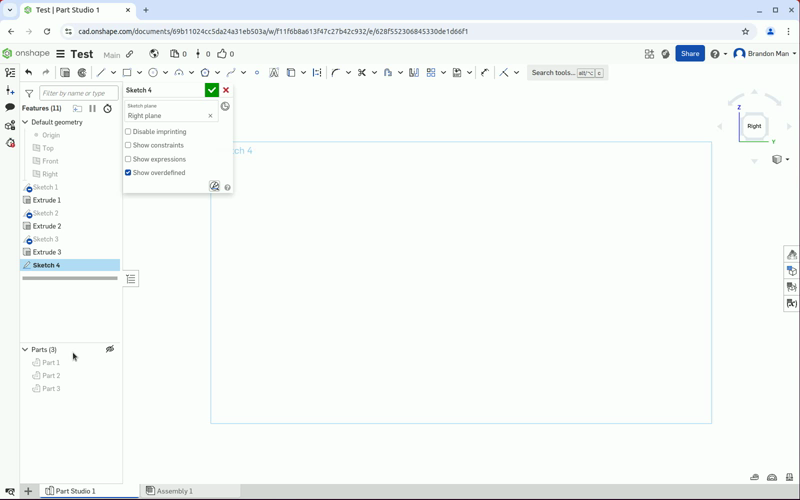
key(c)
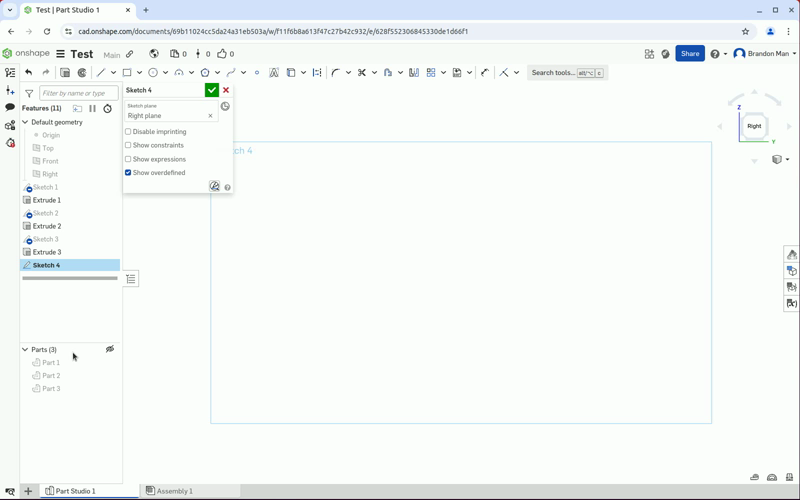
key_down(shift)
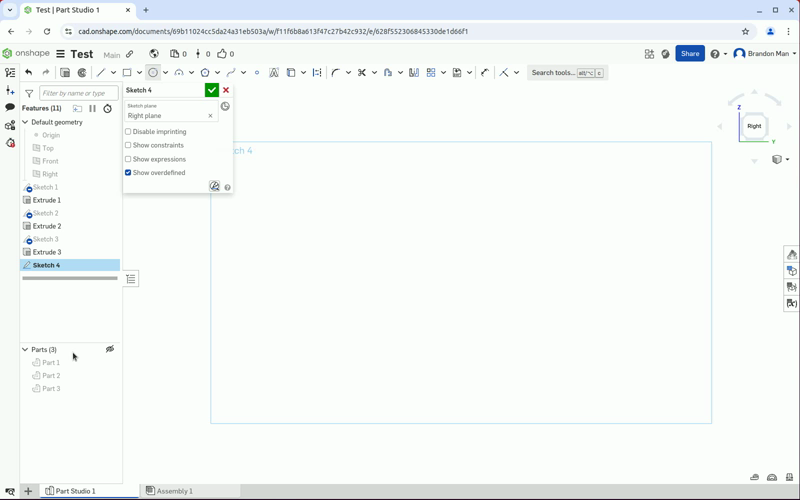
mouse_move(461, 230)
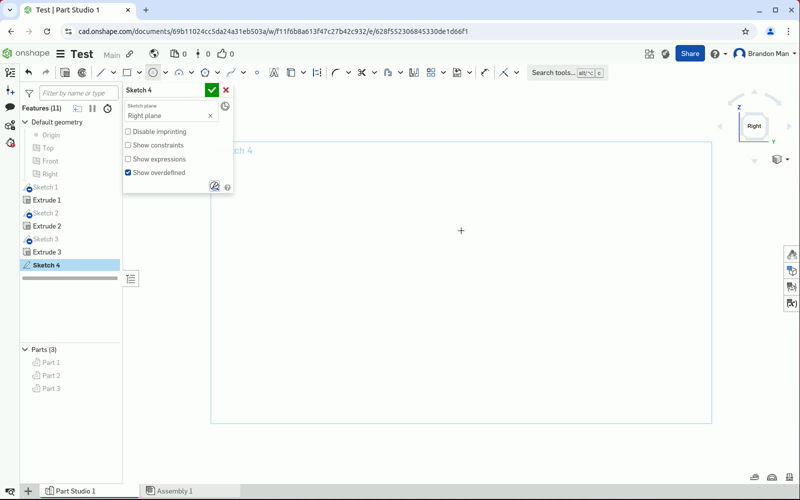
click(461, 230)
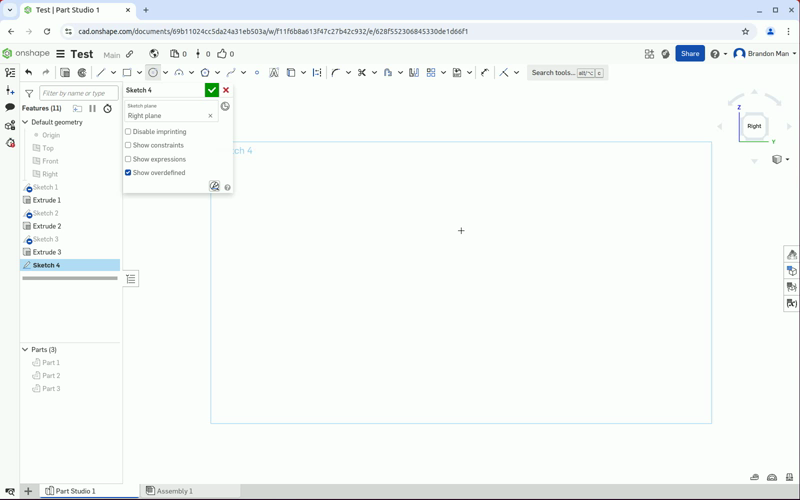
key_up(shift)
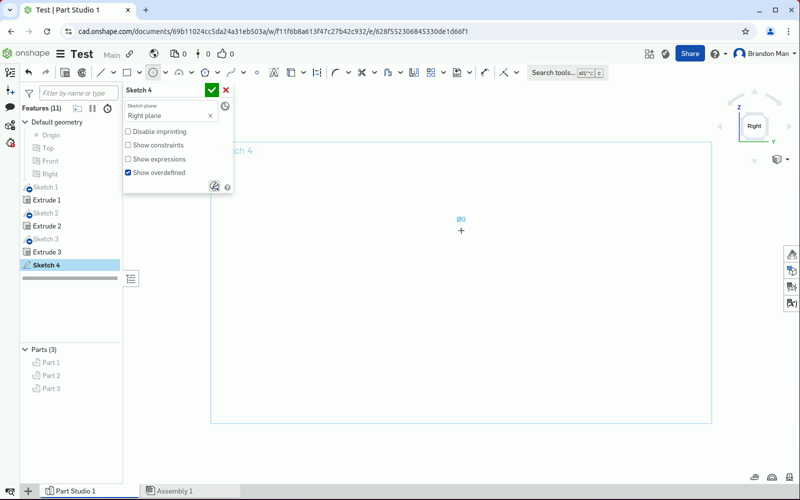
mouse_move(467, 230)
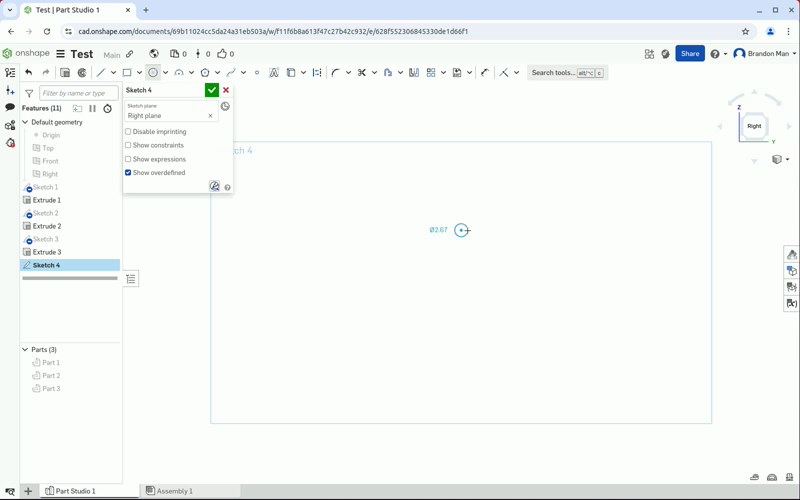
click(467, 230)
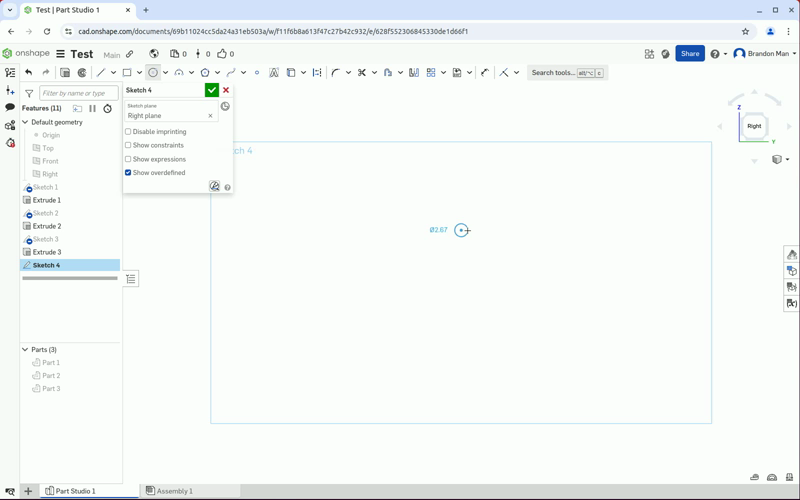
key(esc)
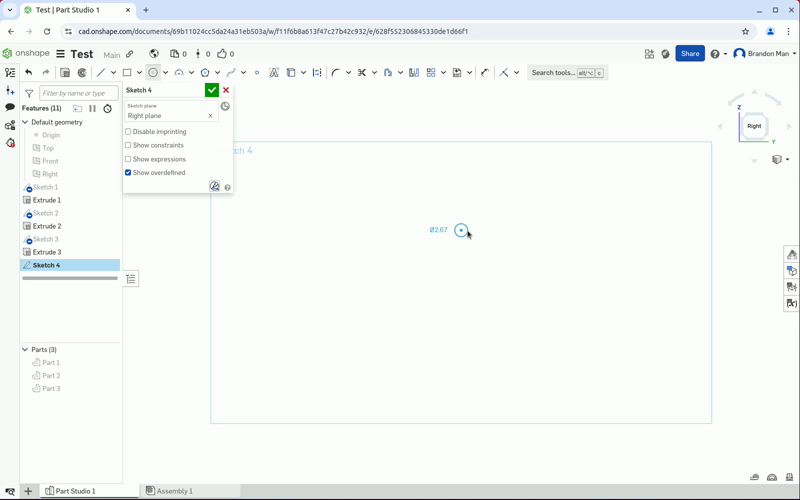
mouse_move(459, 231)
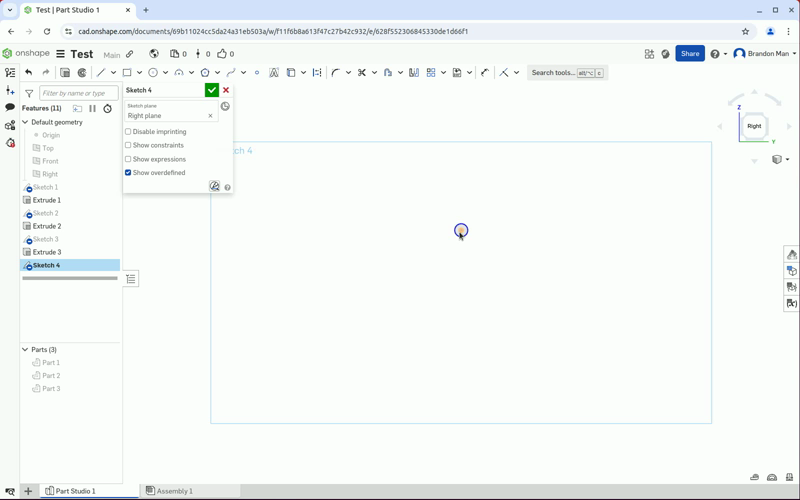
scroll(6)
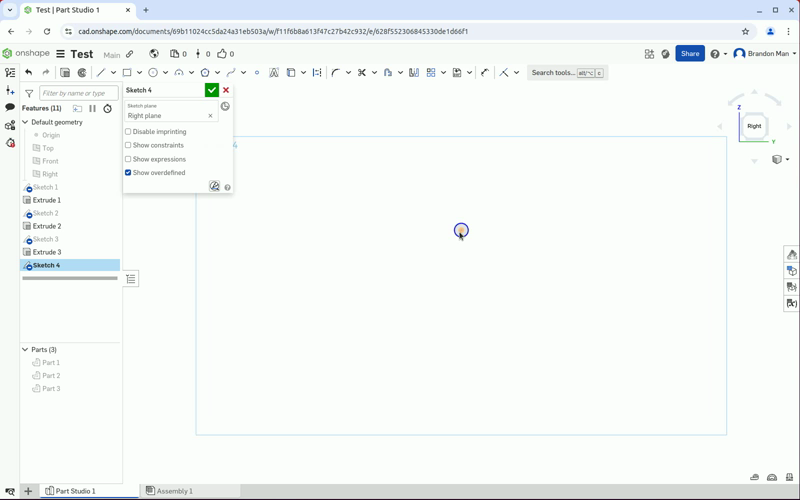
scroll(6)
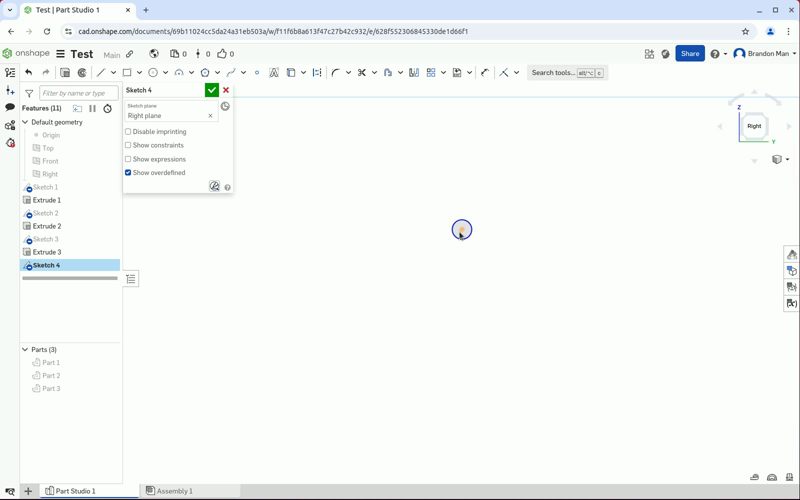
scroll(6)
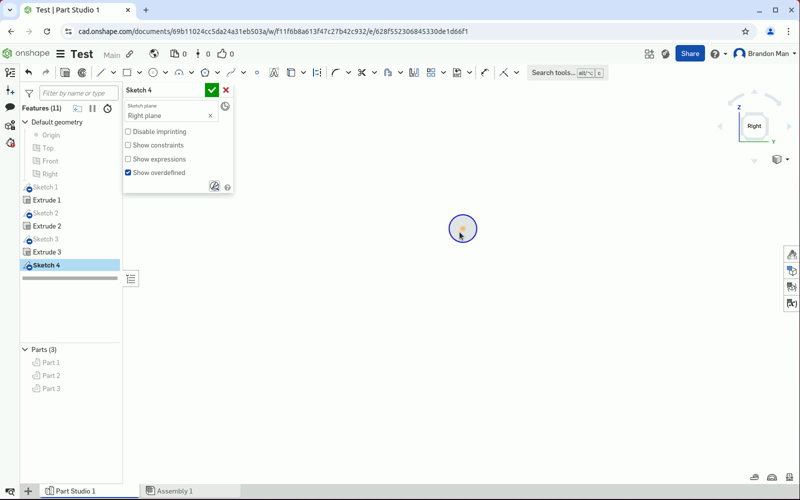
scroll(6)
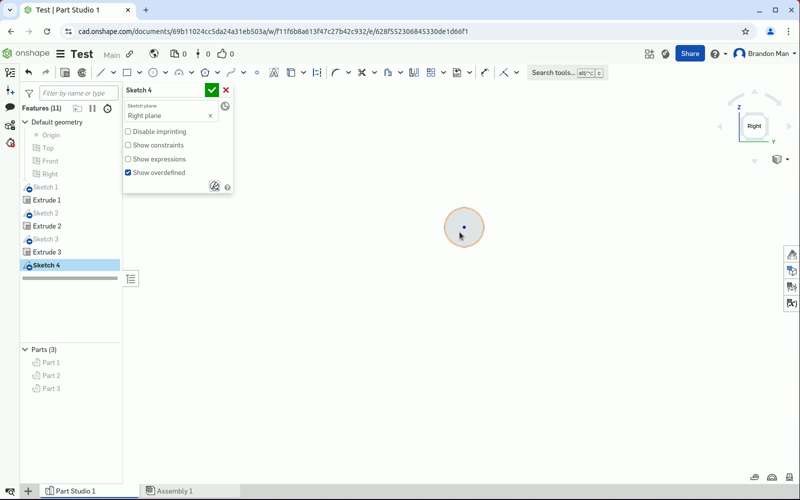
scroll(6)
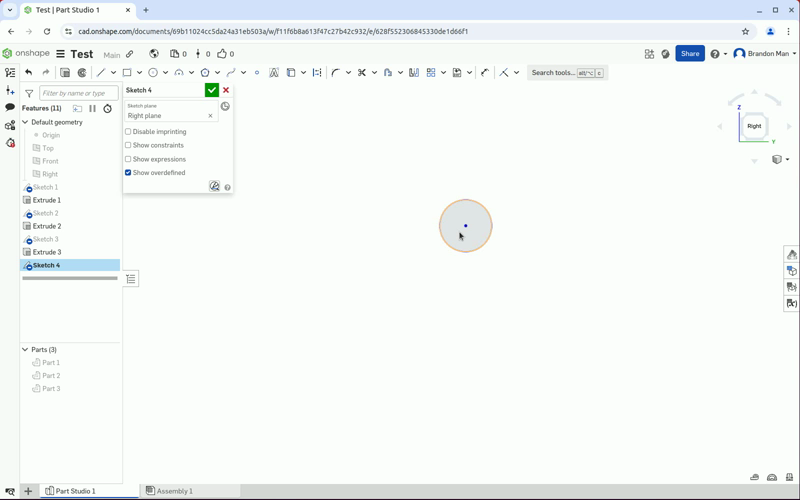
scroll(6)
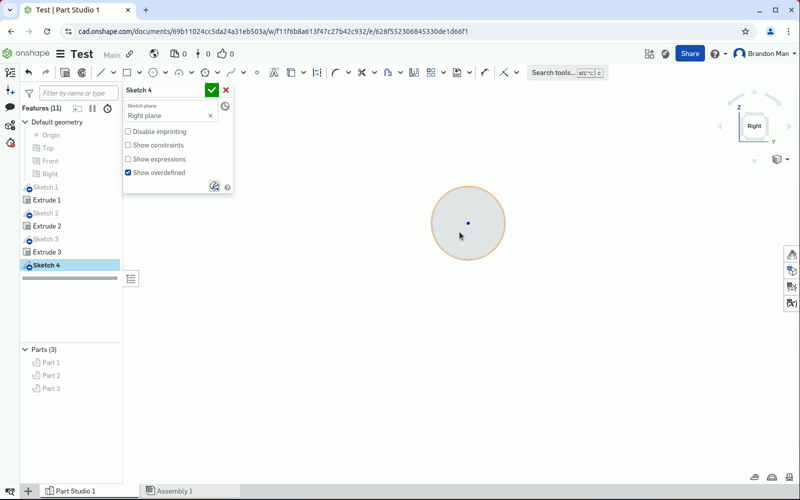
scroll(6)
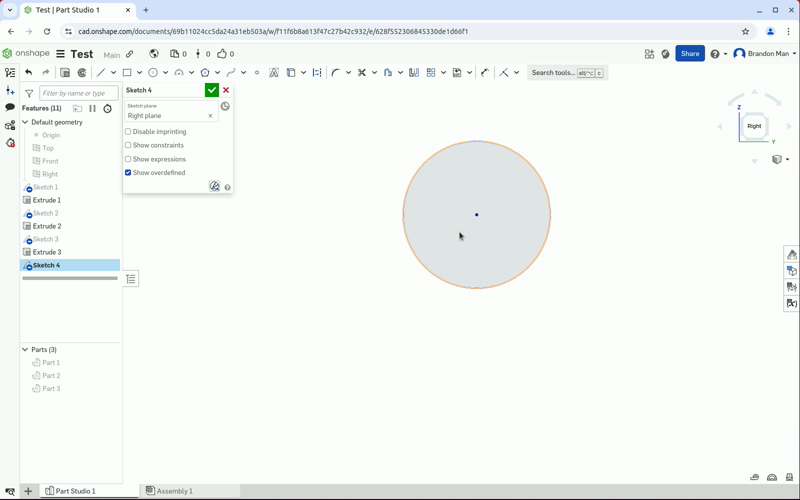
click(459, 231)
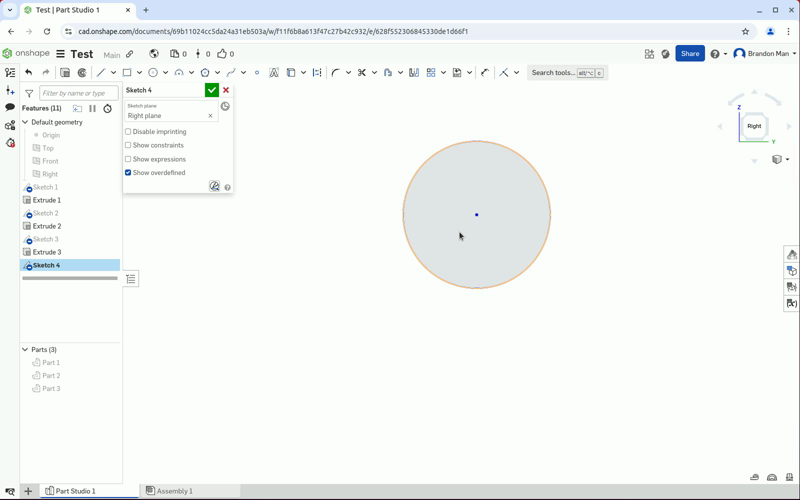
scroll(-6)
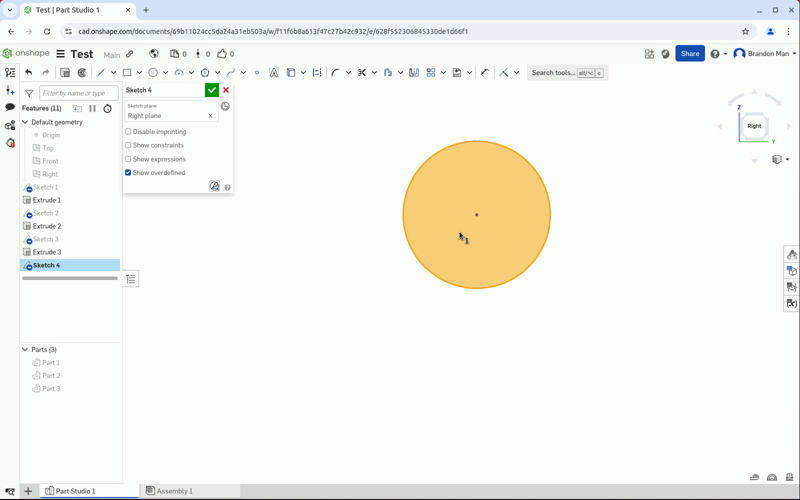
scroll(-6)
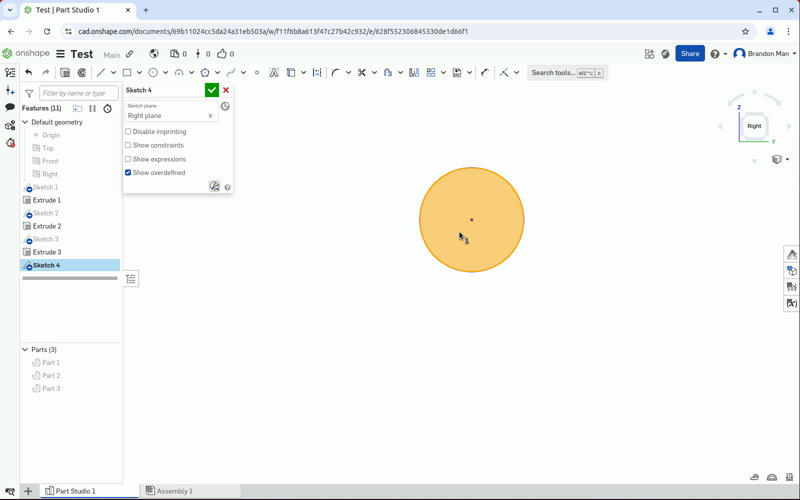
scroll(-6)
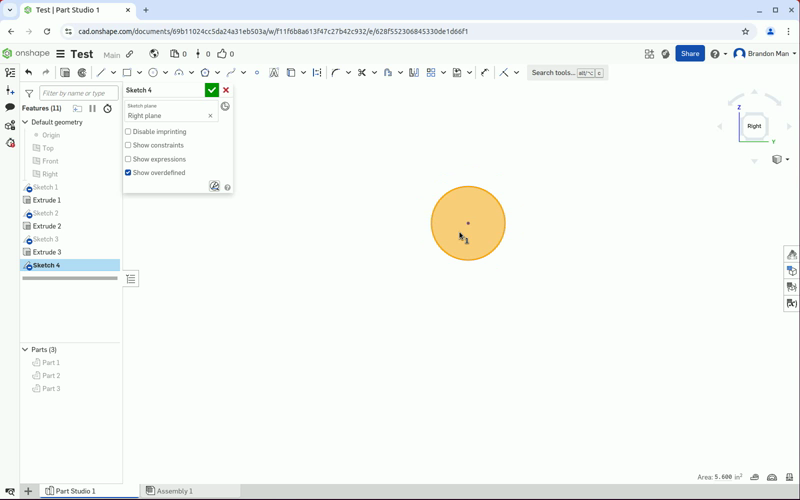
scroll(-6)
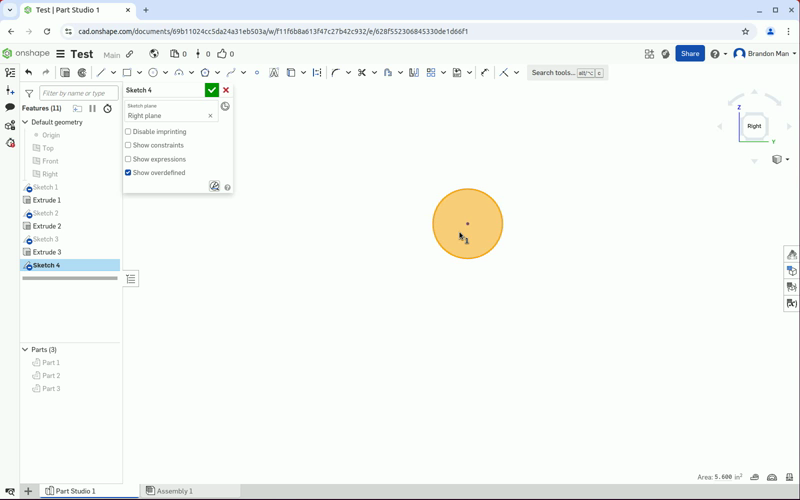
scroll(-6)
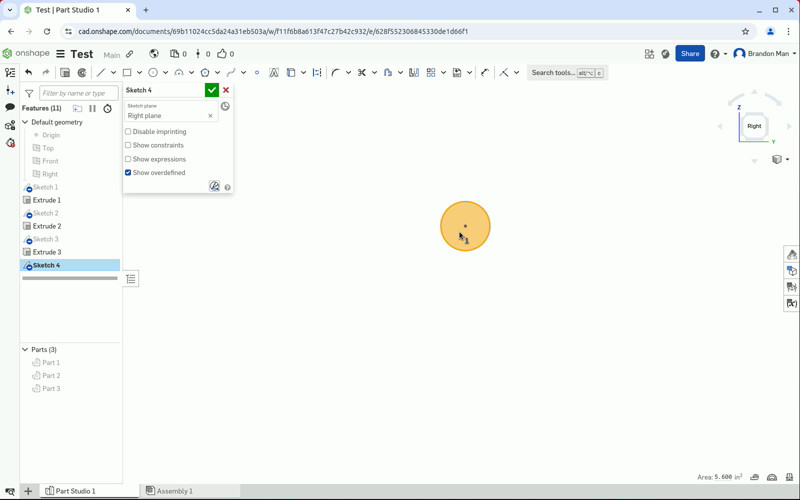
scroll(-6)
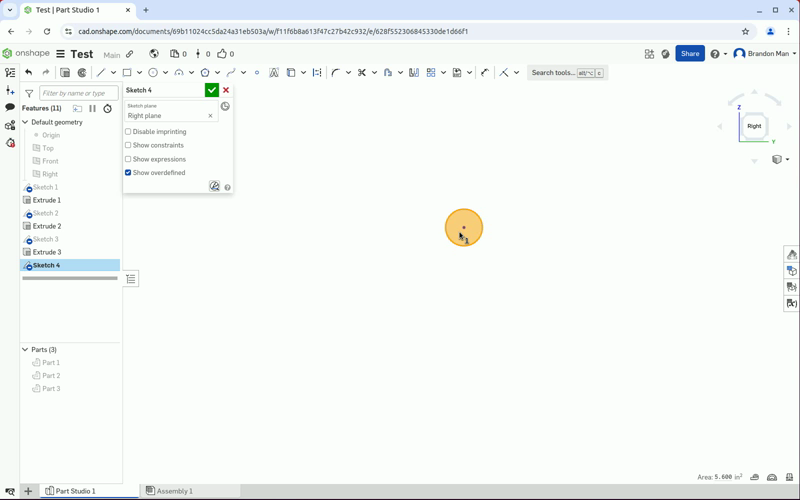
scroll(-6)
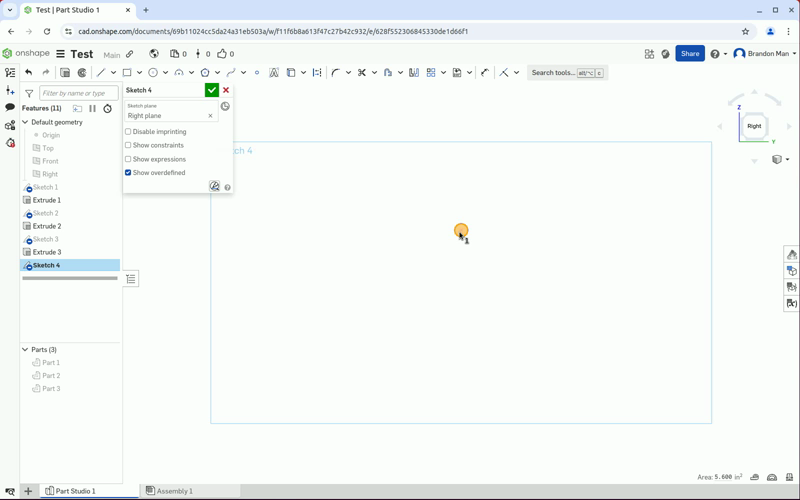
mouse_move(73, 352)
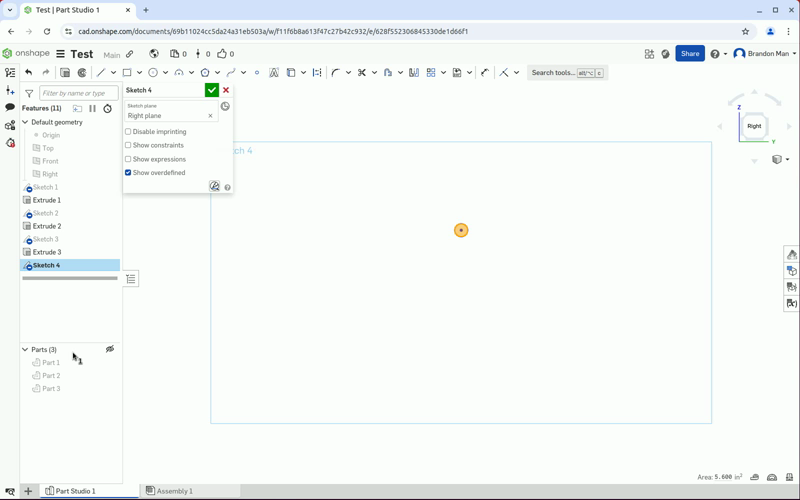
key(shift+y)
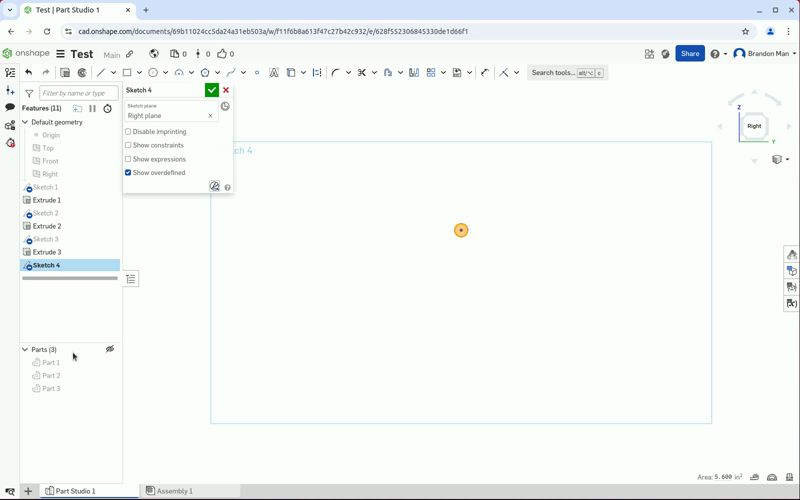
key(shift+e)
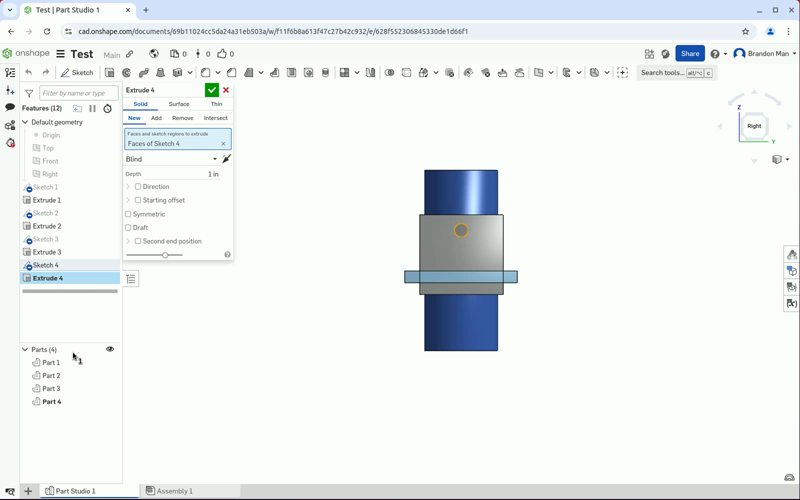
mouse_move(143, 106)
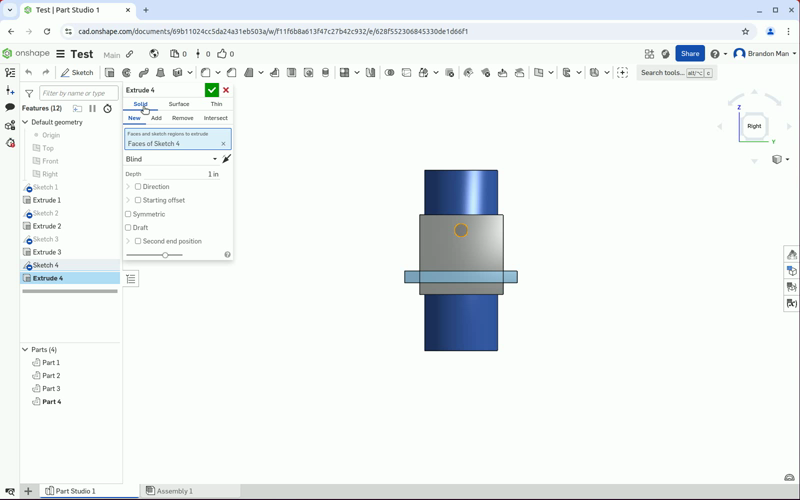
click(143, 106)
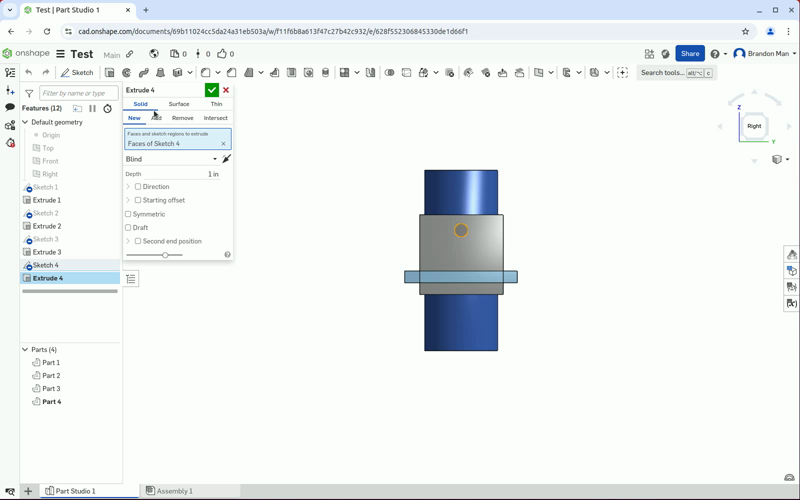
mouse_move(186, 120)
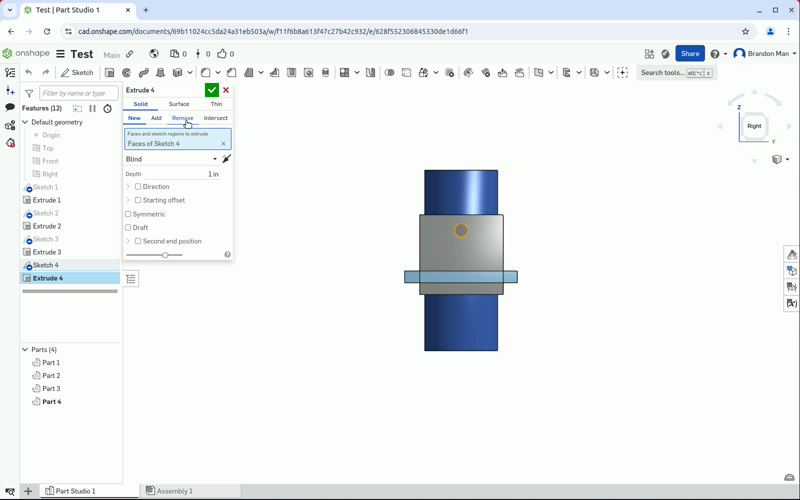
click(186, 120)
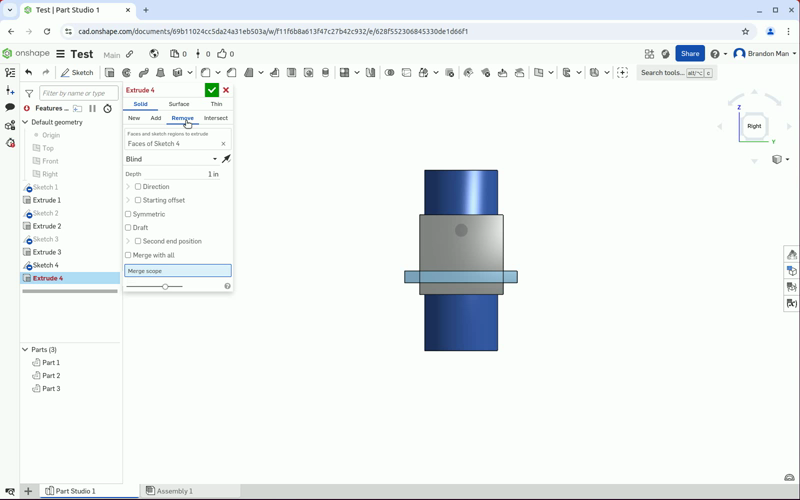
key(tab, 4)
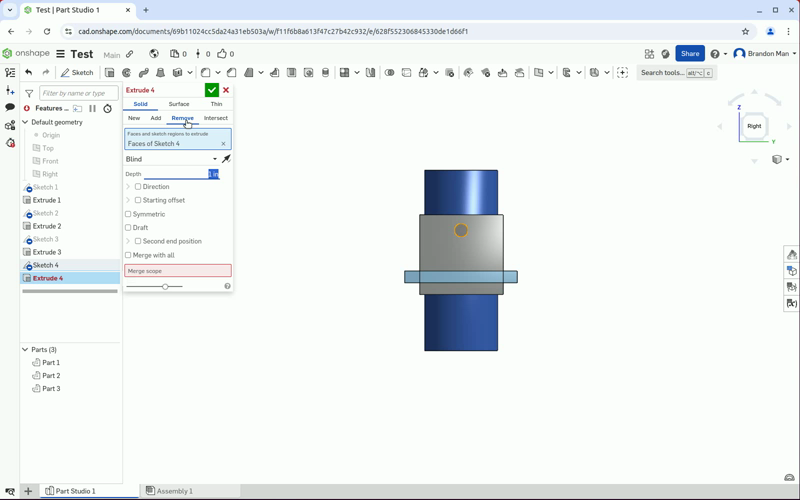
text(30.33)
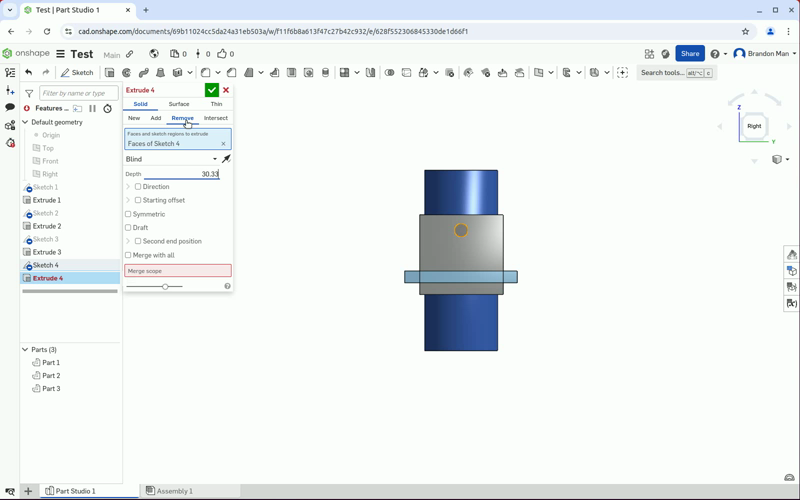
key(tab, 3)
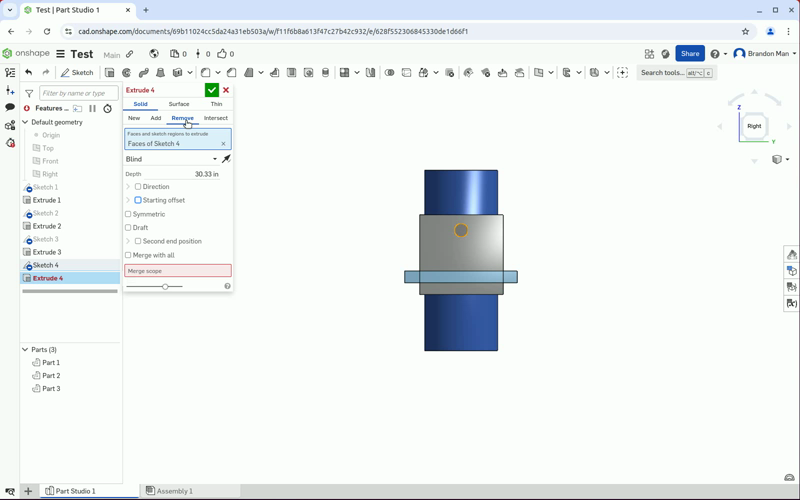
key(tab, 2)
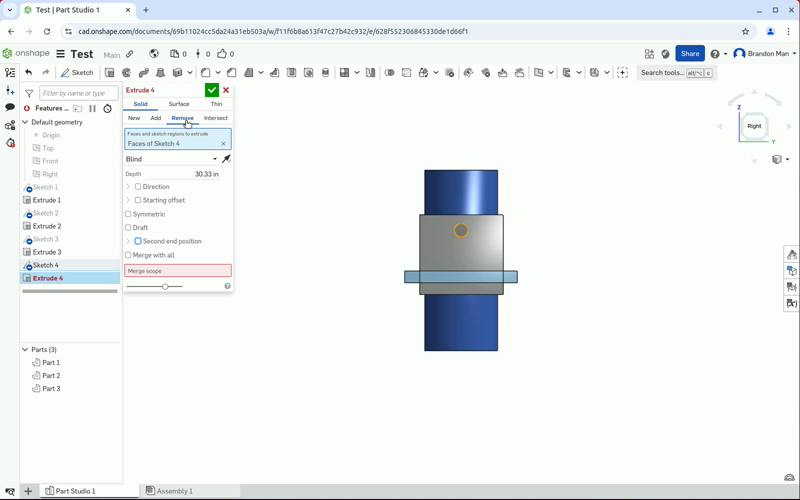
key(space)
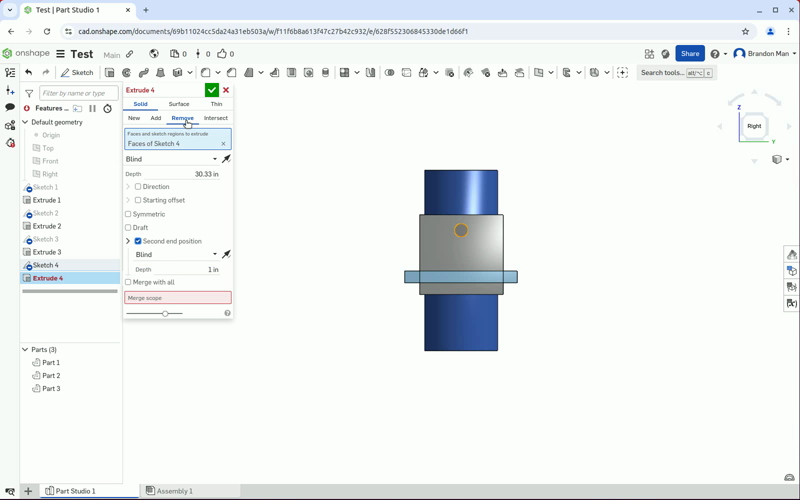
key(tab, 3)
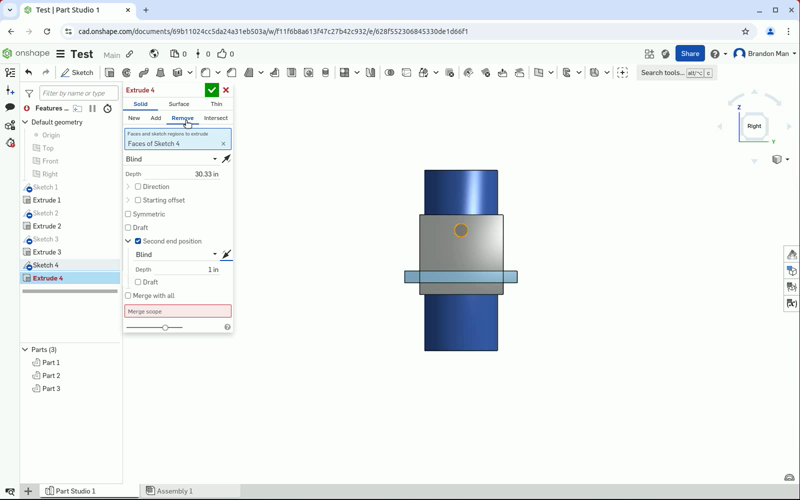
text(30.33)
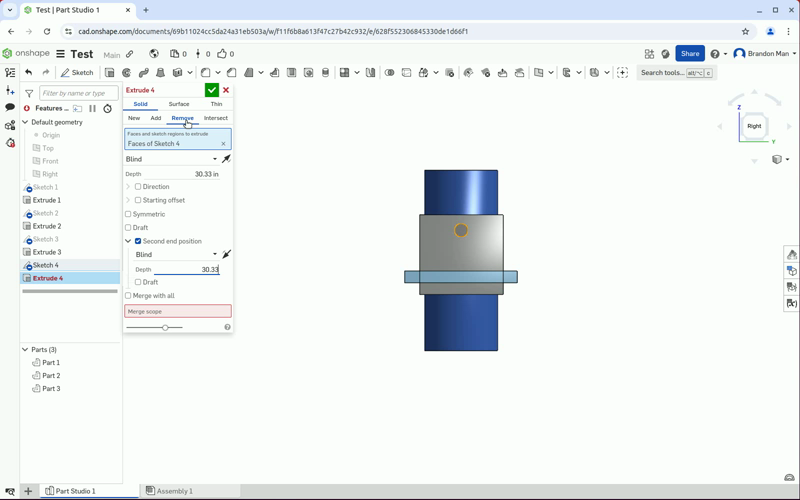
key(tab, 2)
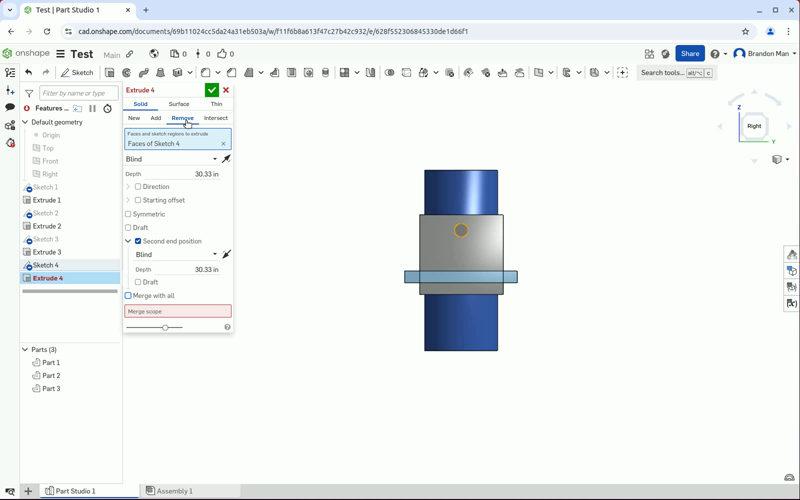
key(space)
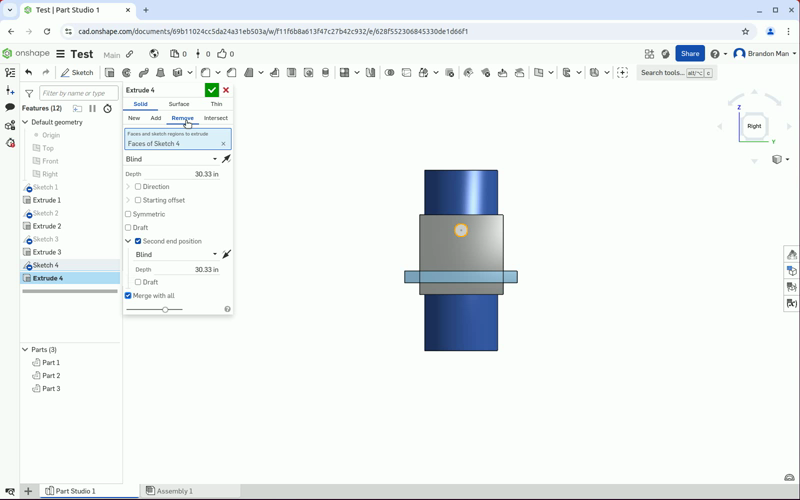
key(enter)
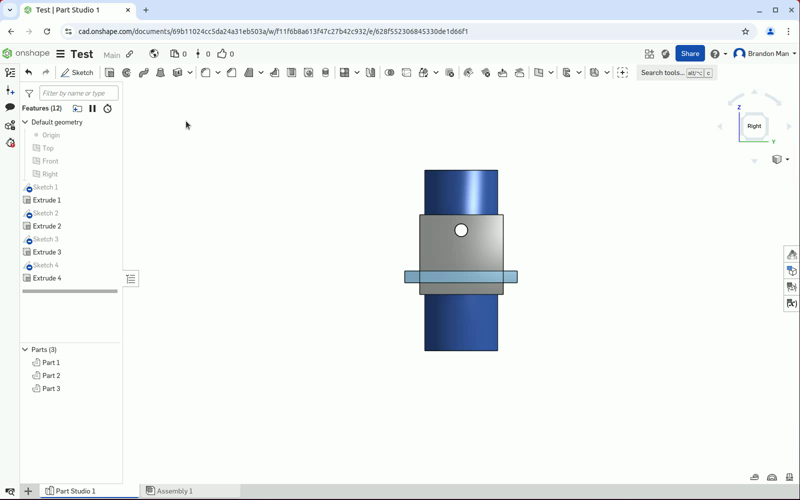
key(shift+h)
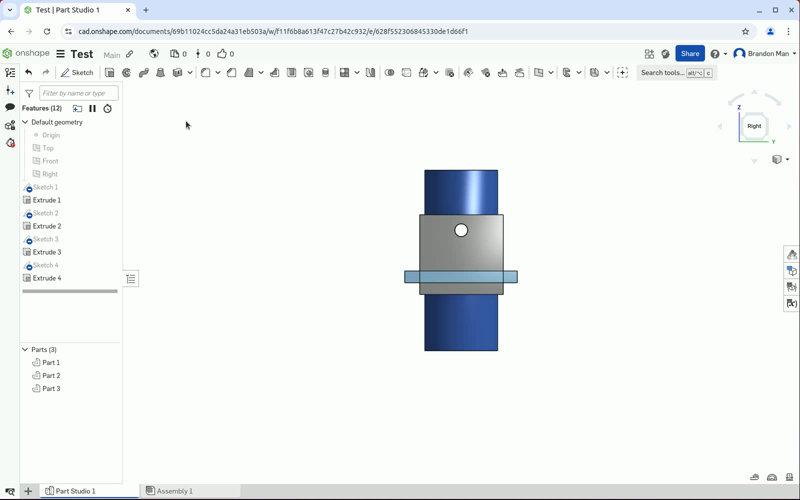
key(shift+h)
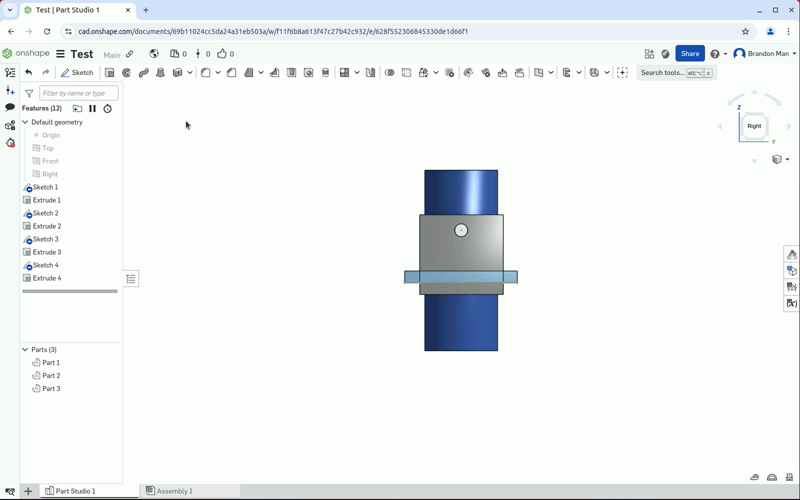
key(shift+7)
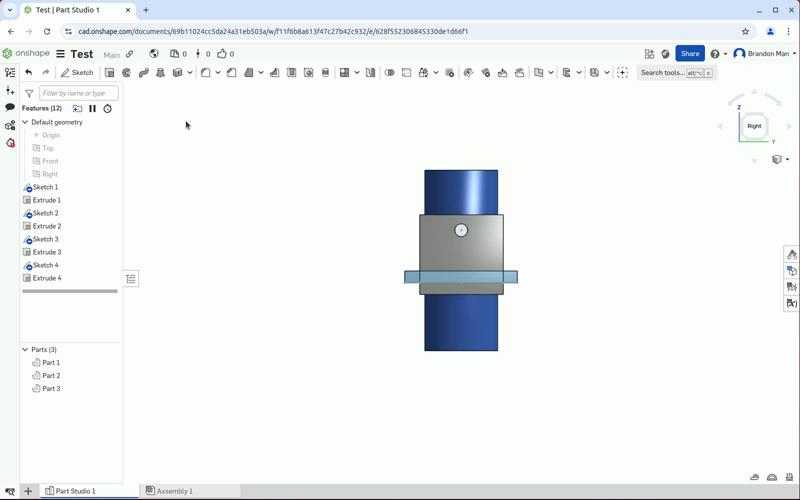
key(right, 2)
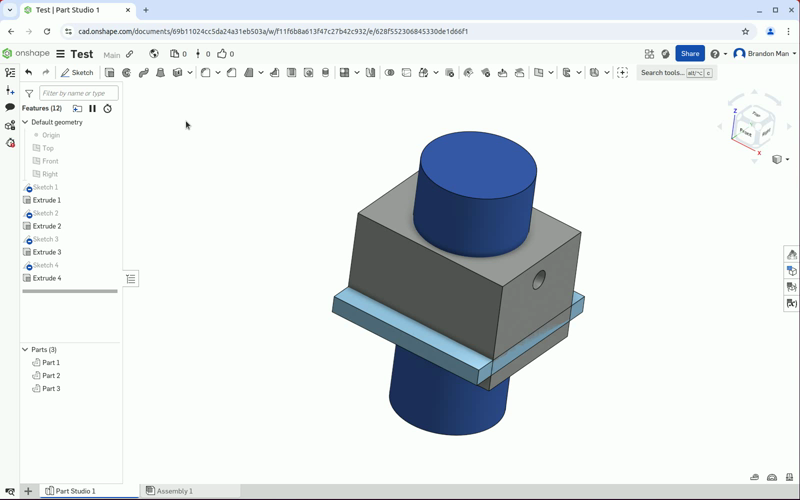
key(down, 2)
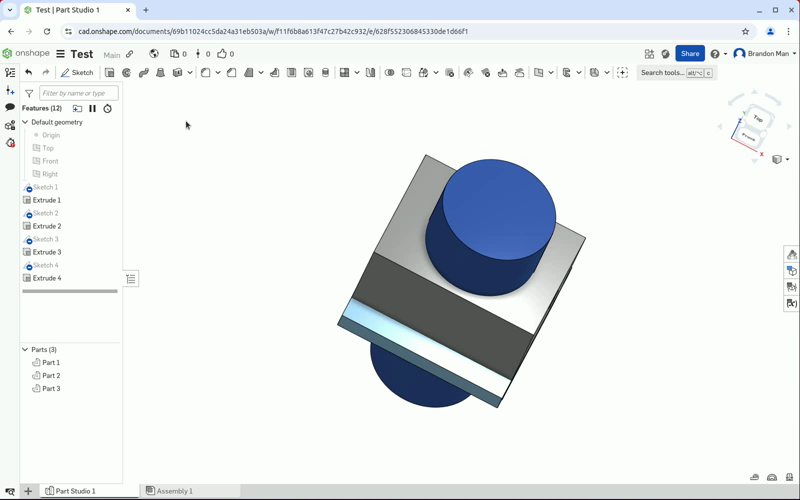
key(up, 2)
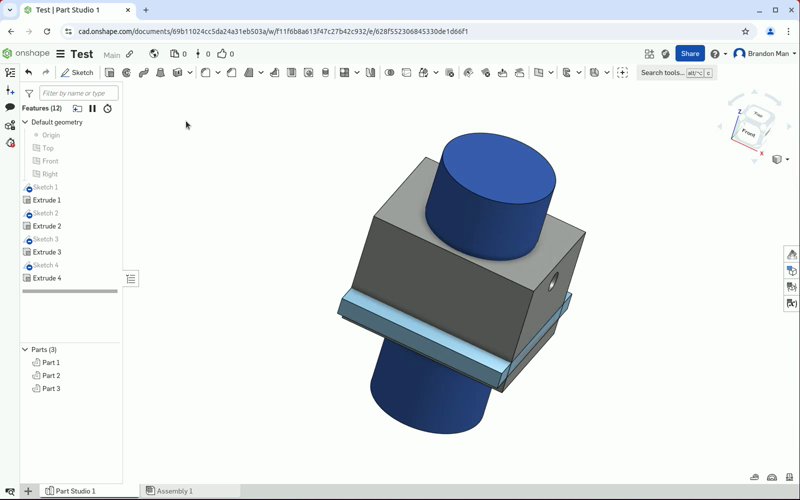
key(left, 2)
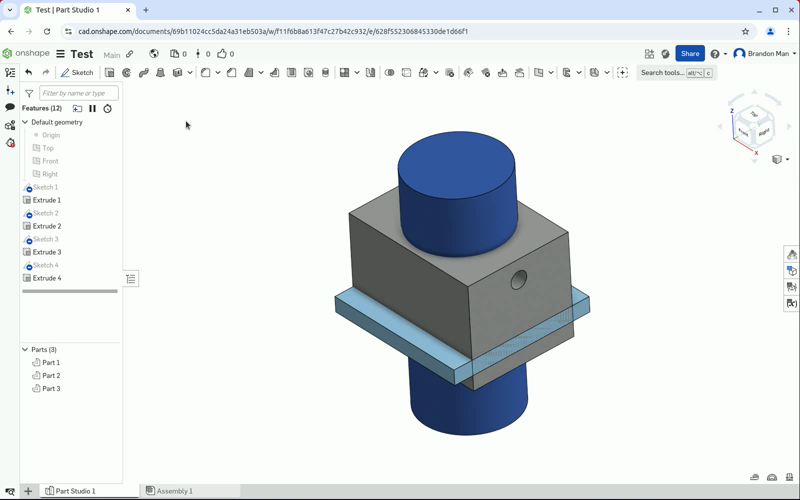
mouse_move(73, 189)
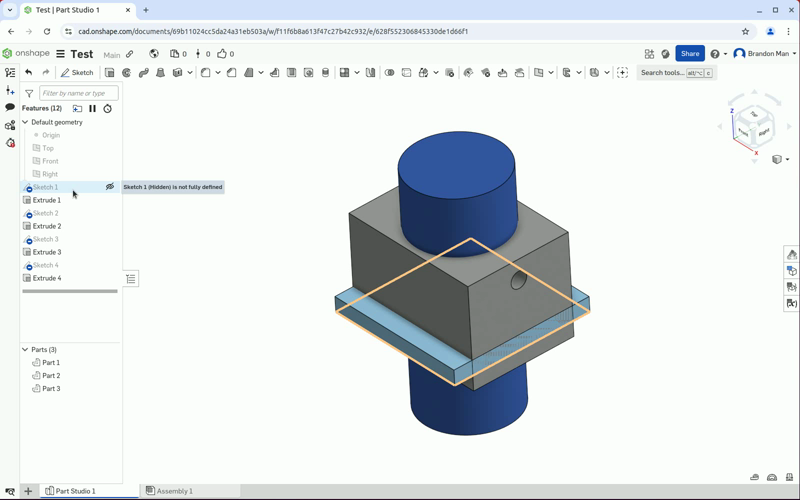
click(73, 189)